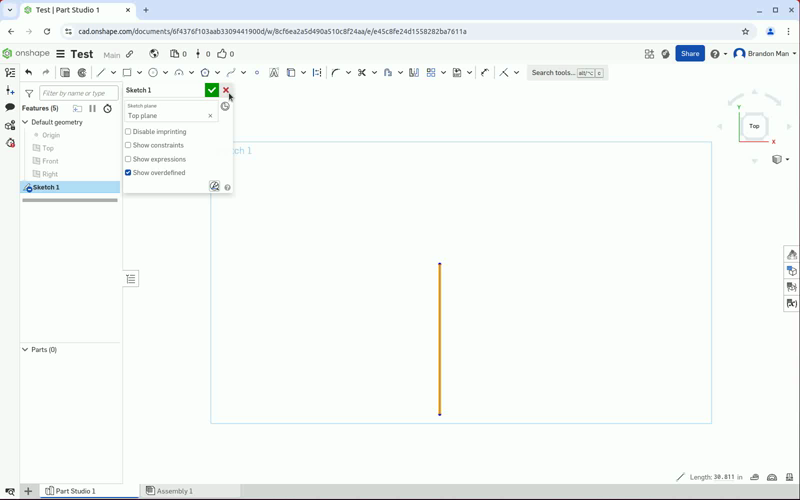
key(shift+h)
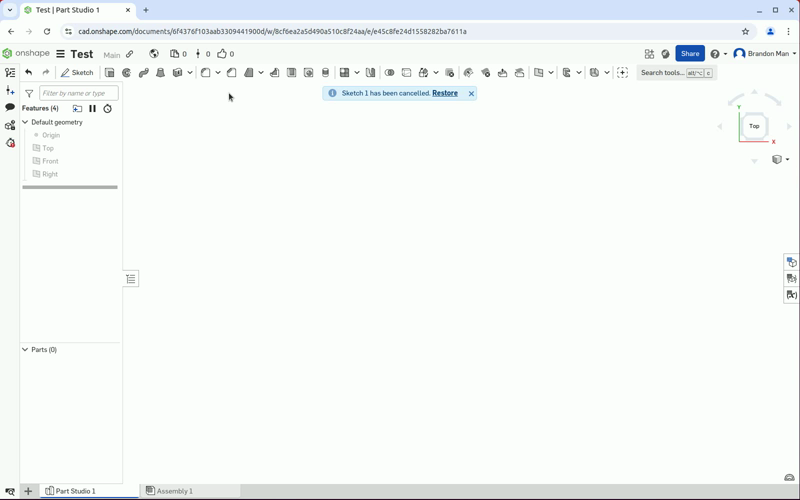
mouse_move(73, 352)
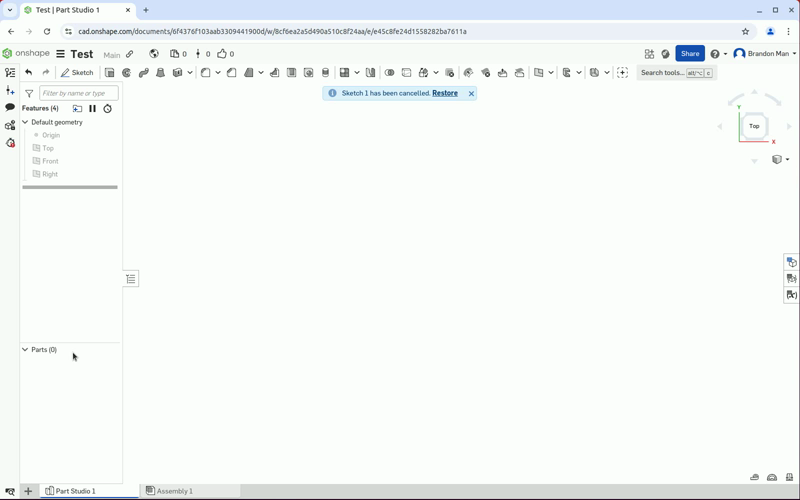
key(y)
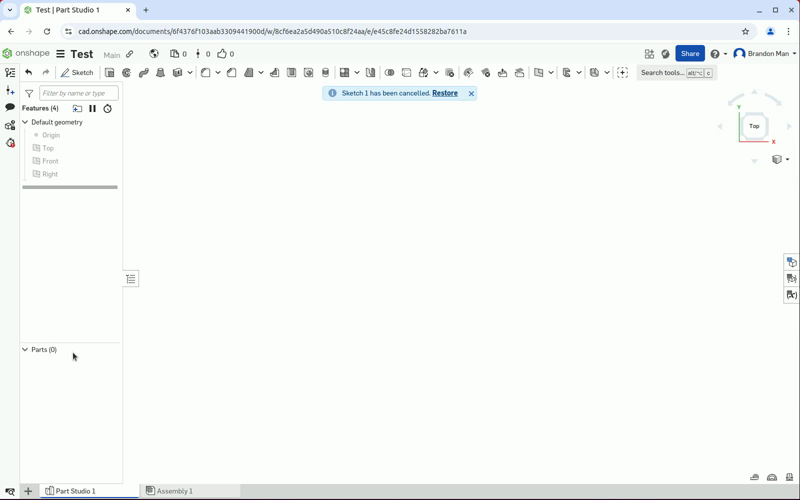
key(shift+p)
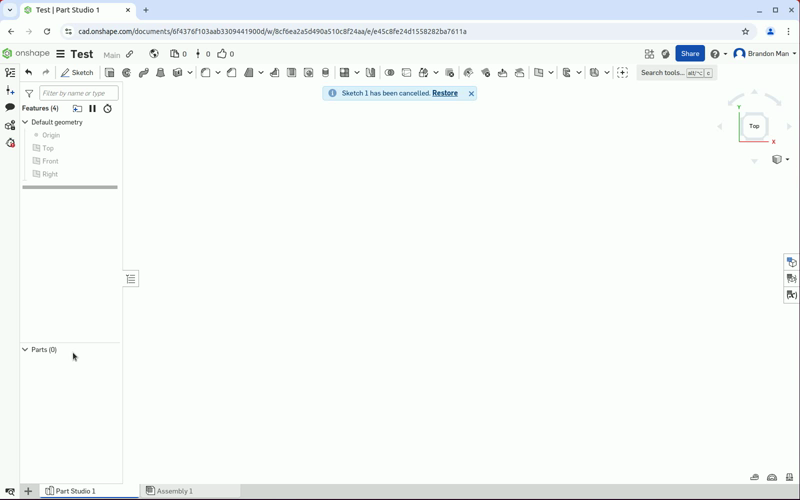
key(space)
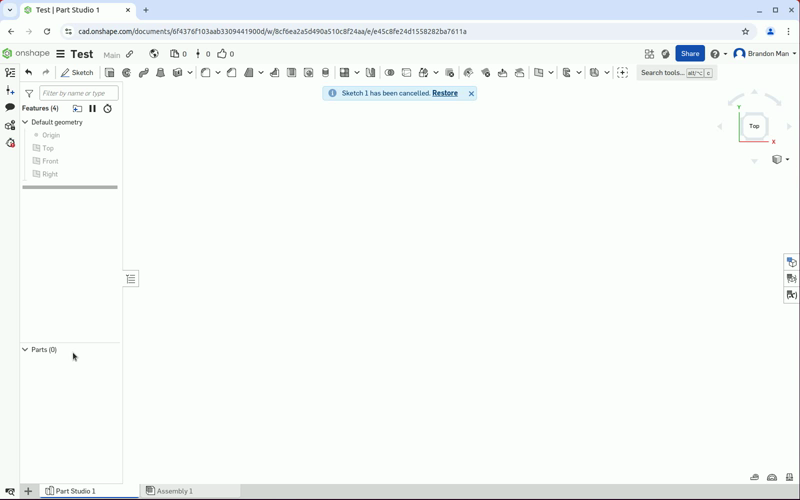
key_down(shift)
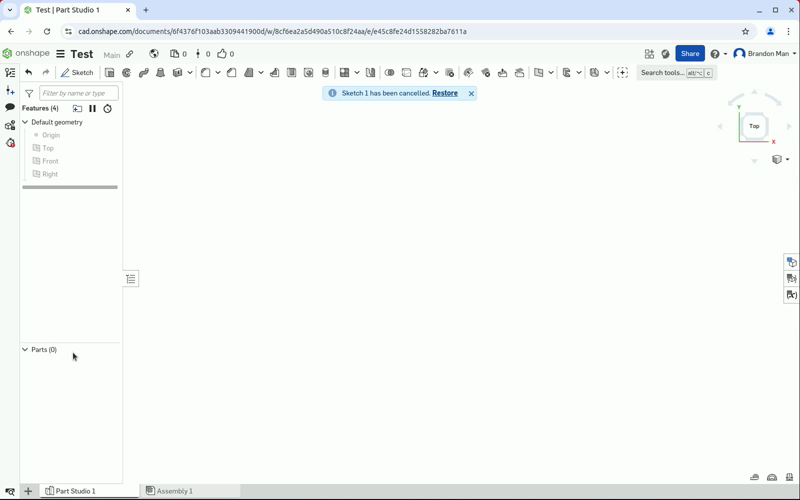
key(up)
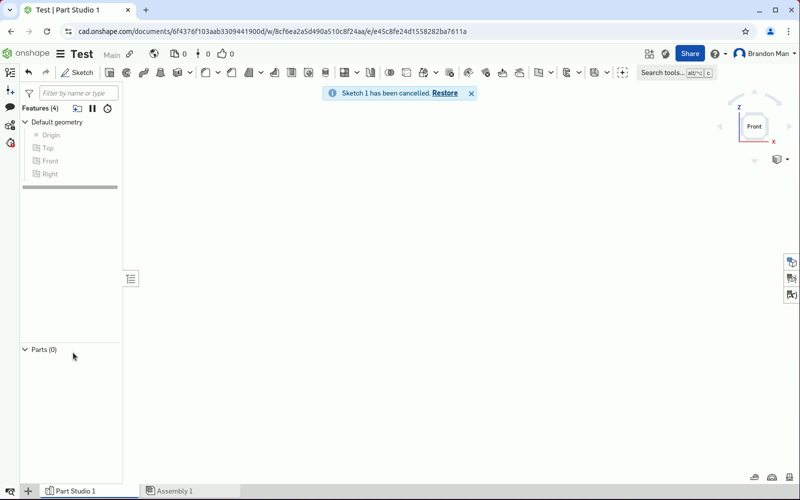
key_up(shift)
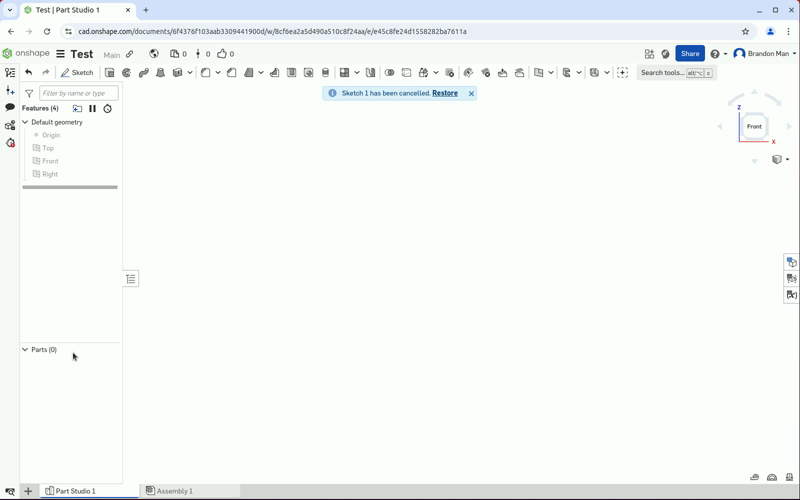
mouse_move(73, 352)
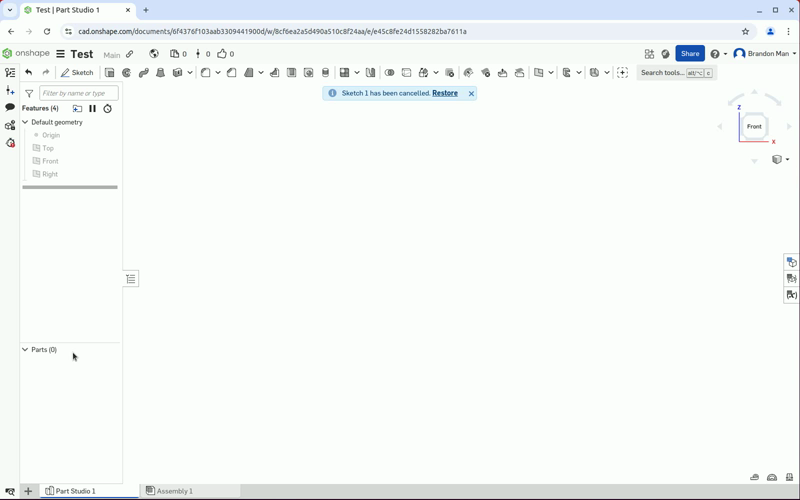
key(shift+y)
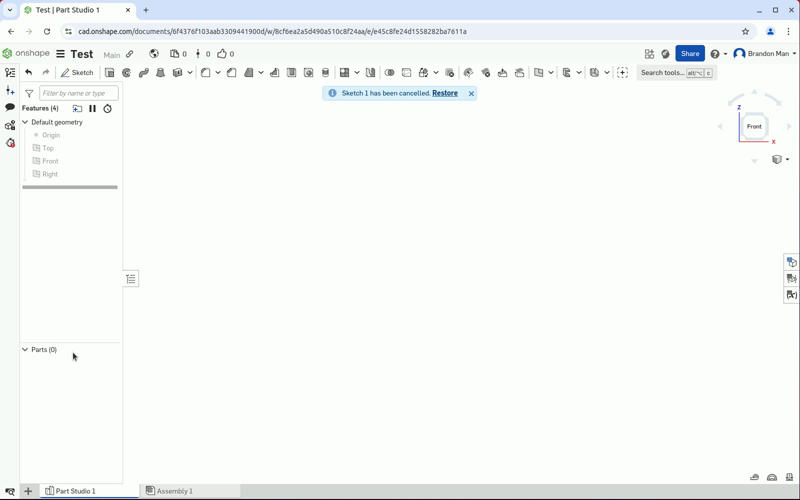
key(shift+s)
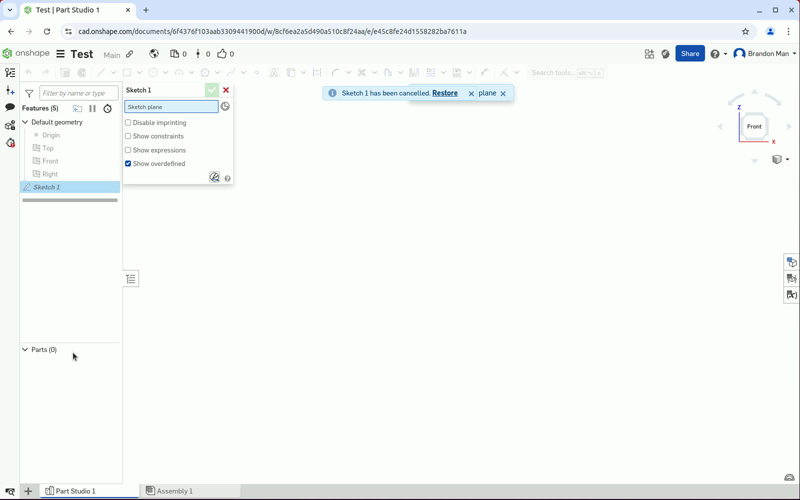
mouse_move(73, 163)
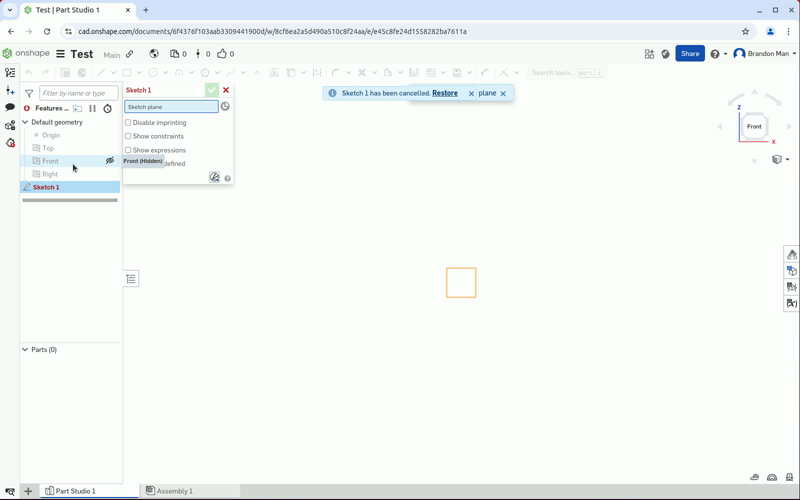
click(73, 163)
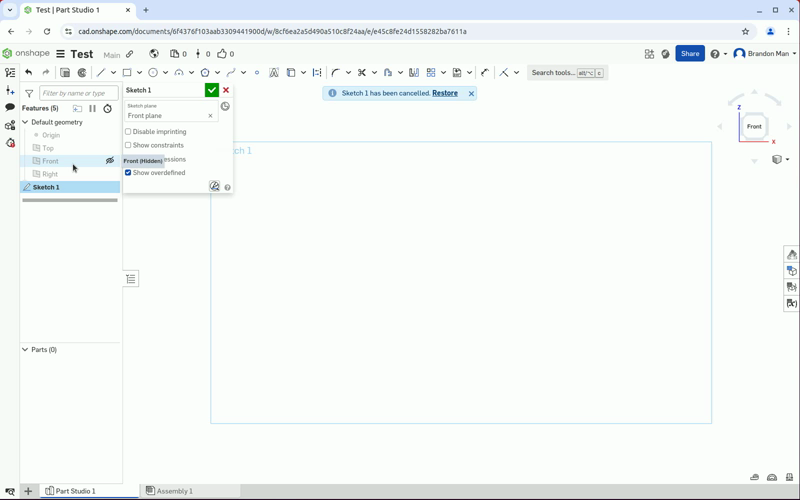
mouse_move(73, 352)
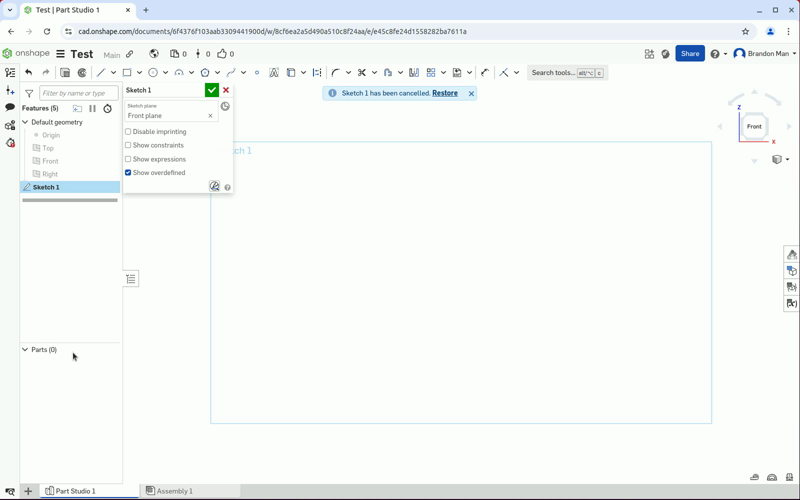
key(y)
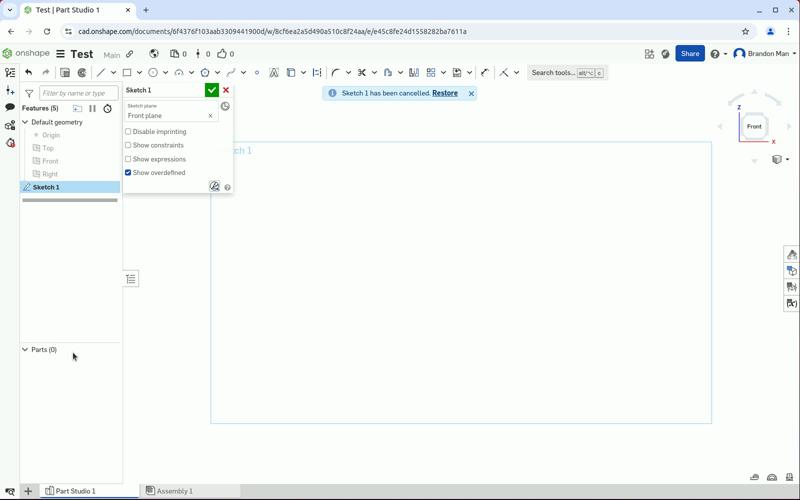
key(l)
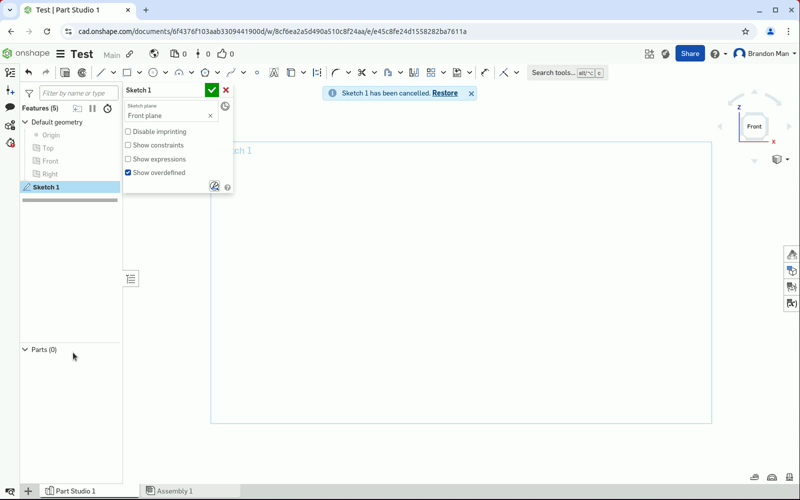
key_down(shift)
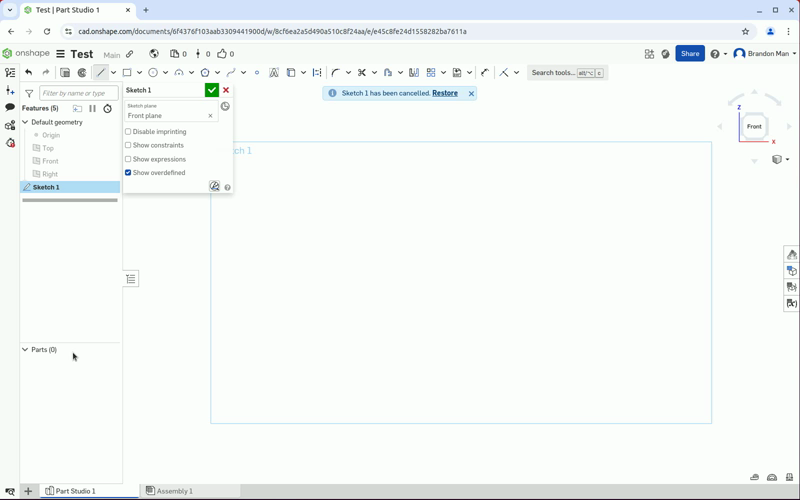
mouse_move(396, 395)
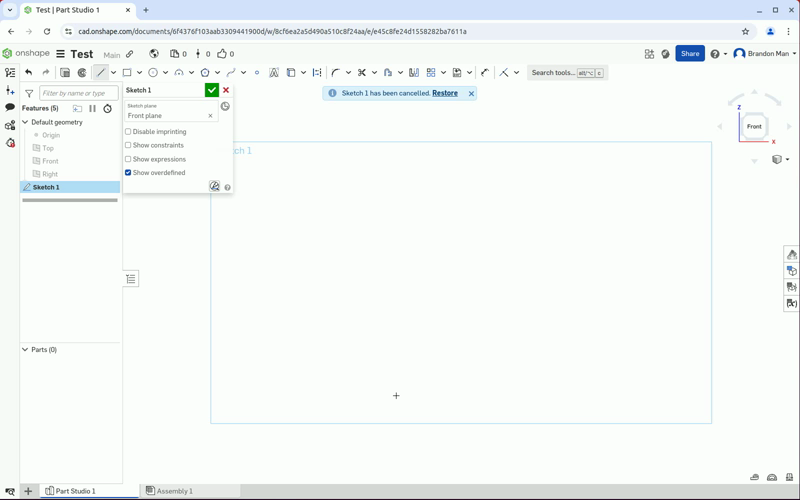
click(396, 395)
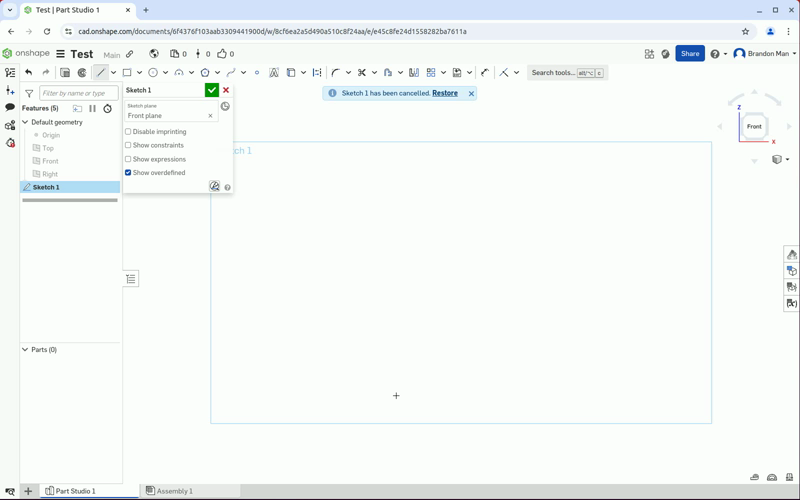
key_up(shift)
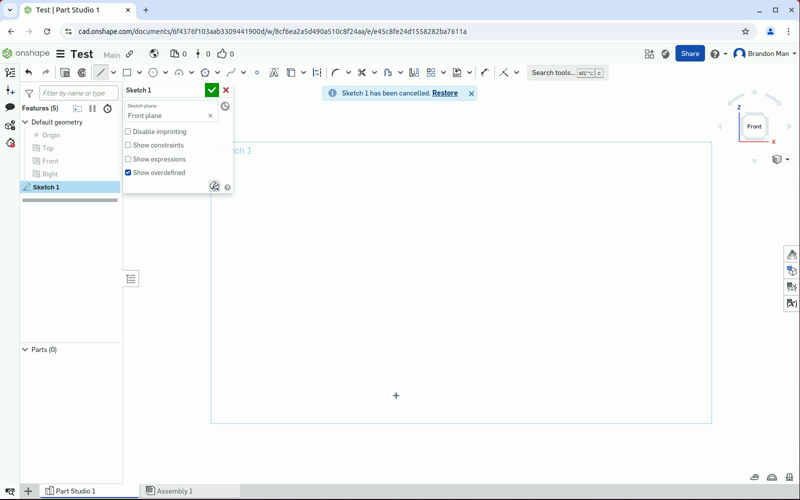
key_down(shift)
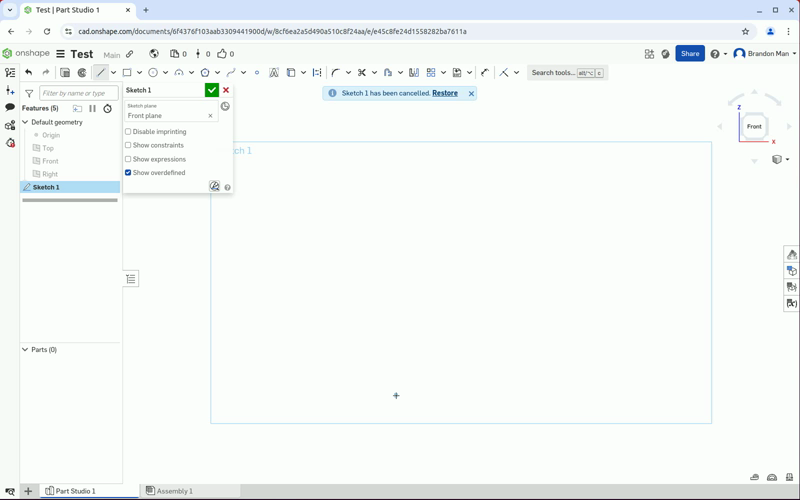
mouse_move(426, 395)
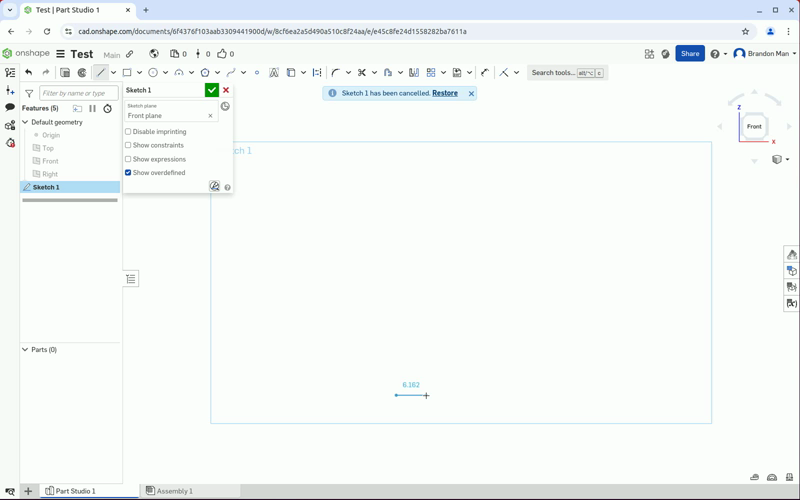
mouse_move(404, 395)
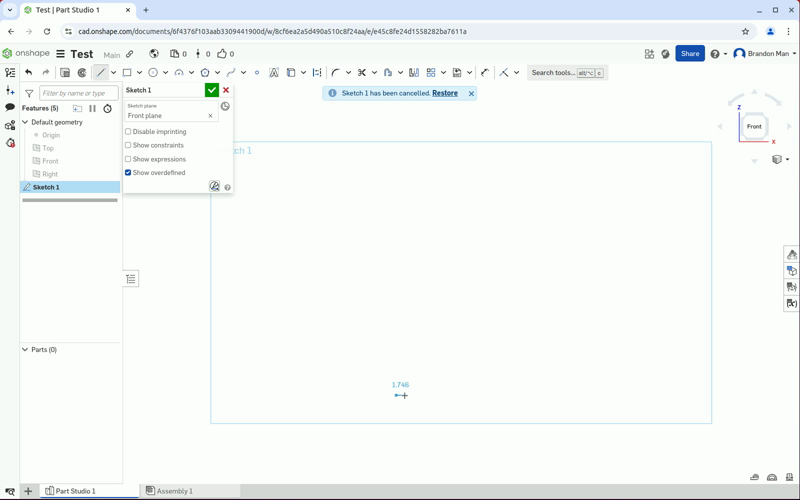
click(404, 395)
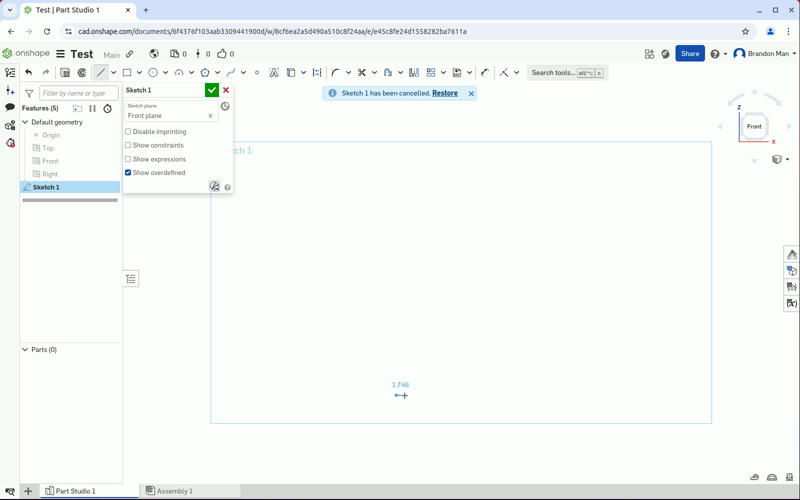
key_up(shift)
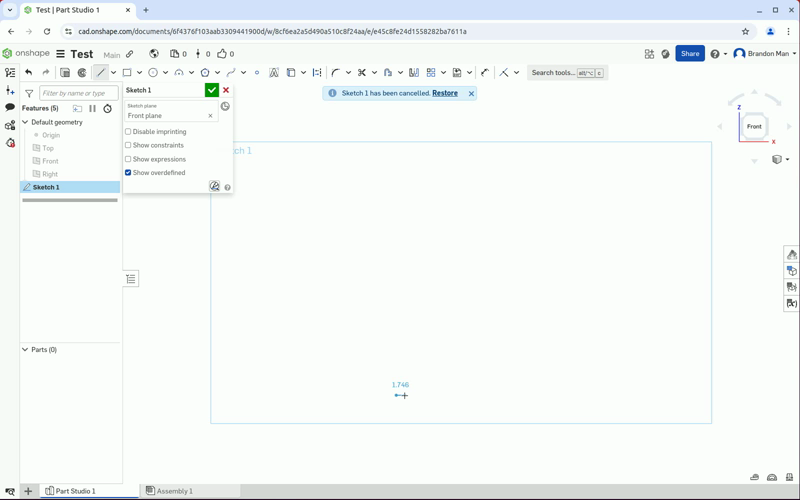
key_down(shift)
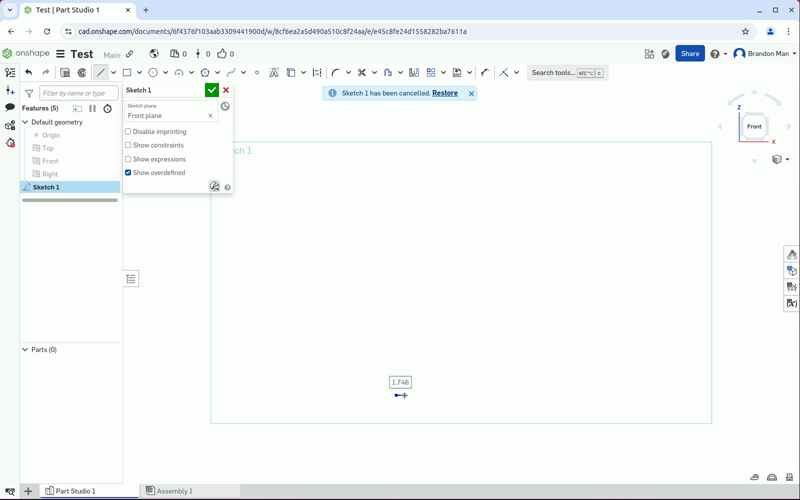
mouse_move(404, 282)
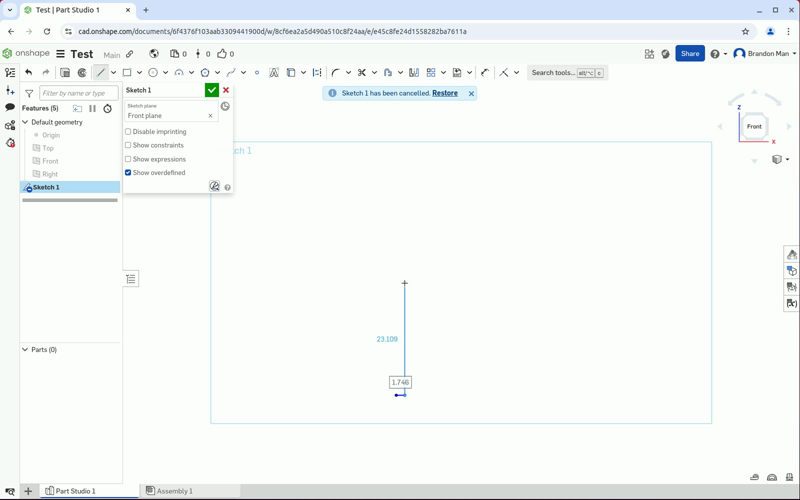
click(404, 282)
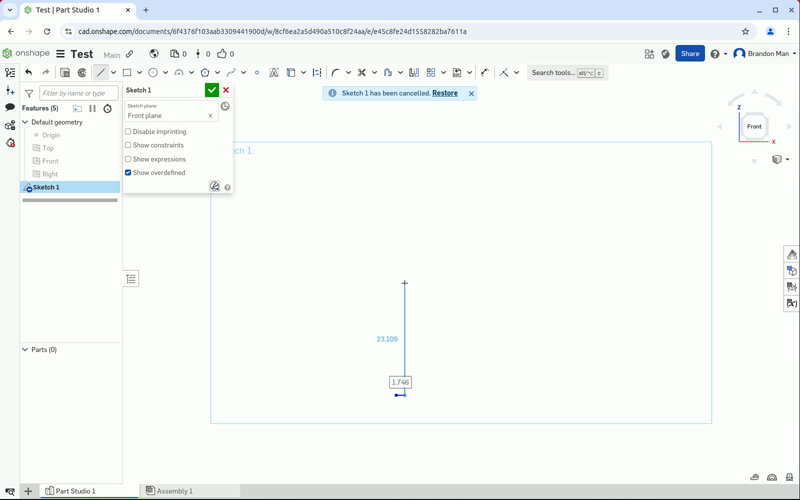
key_up(shift)
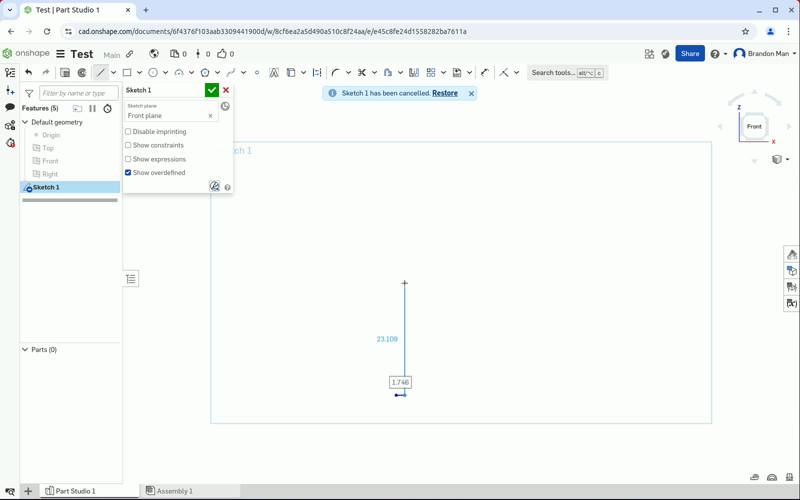
key_down(shift)
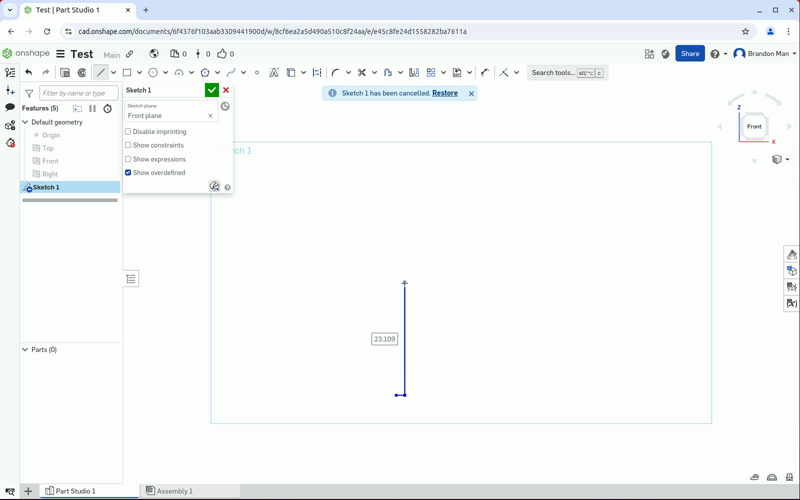
mouse_move(434, 282)
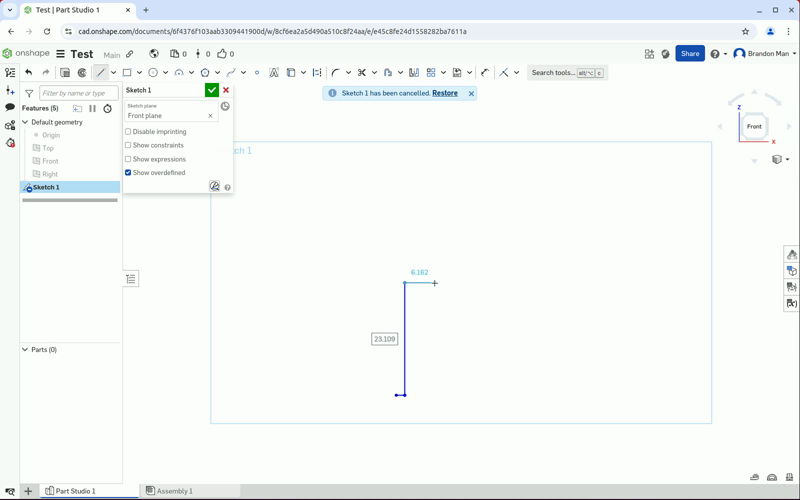
mouse_move(396, 282)
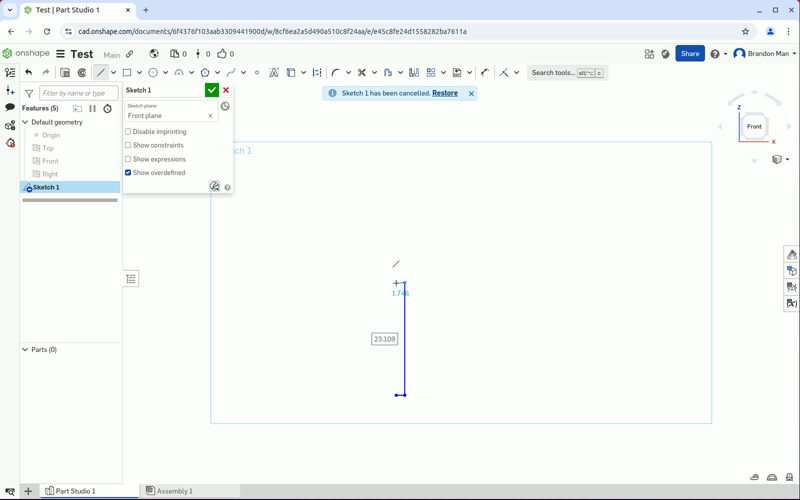
click(396, 282)
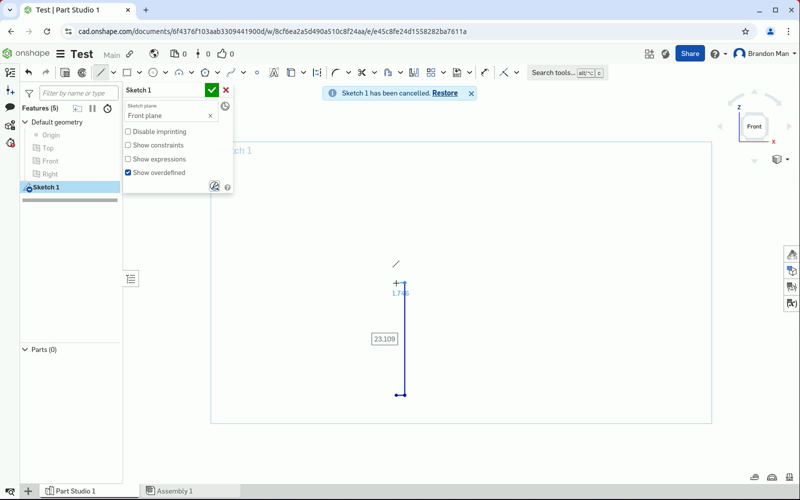
key_up(shift)
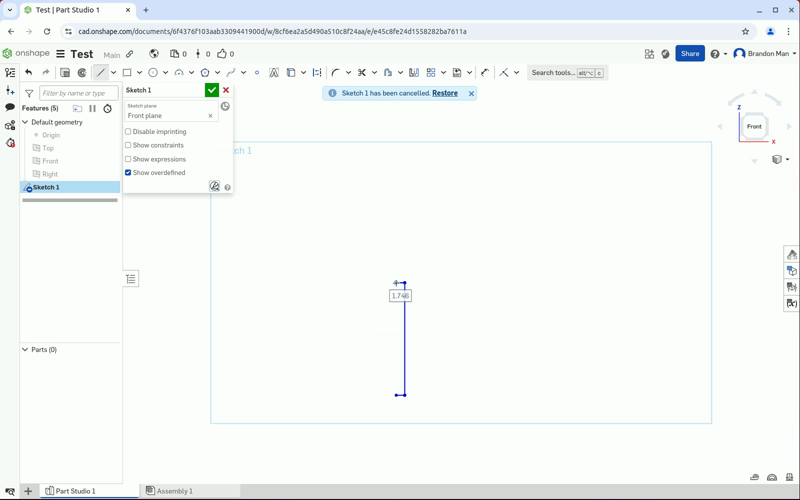
key_down(shift)
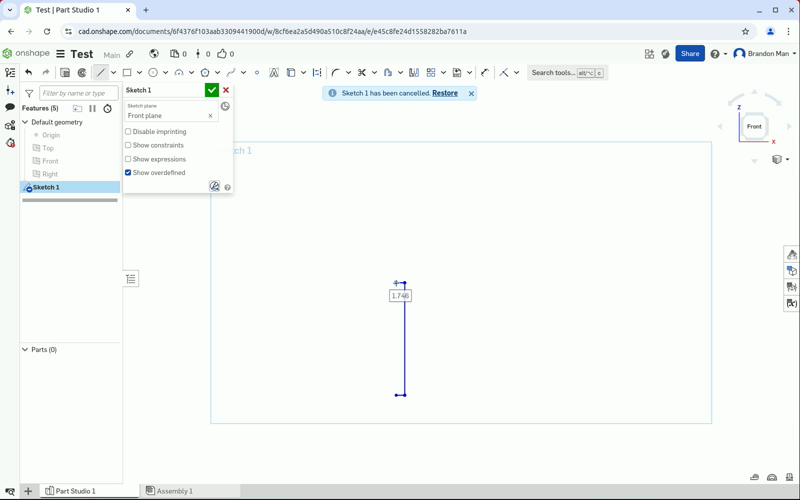
mouse_move(396, 395)
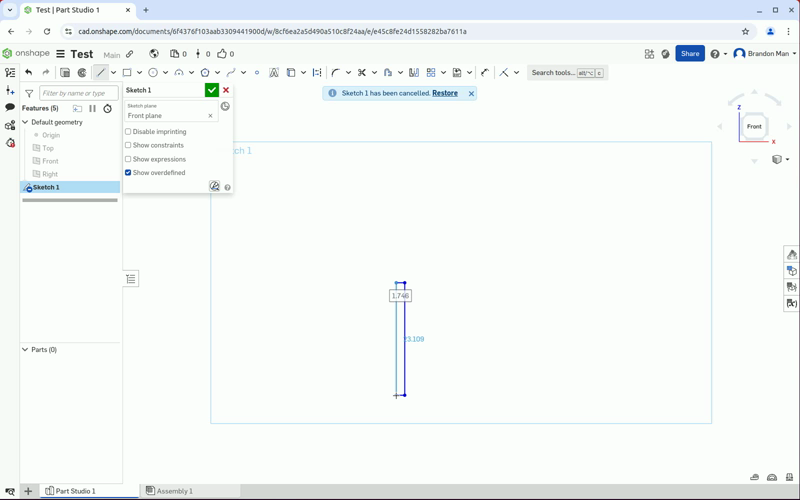
key_up(shift)
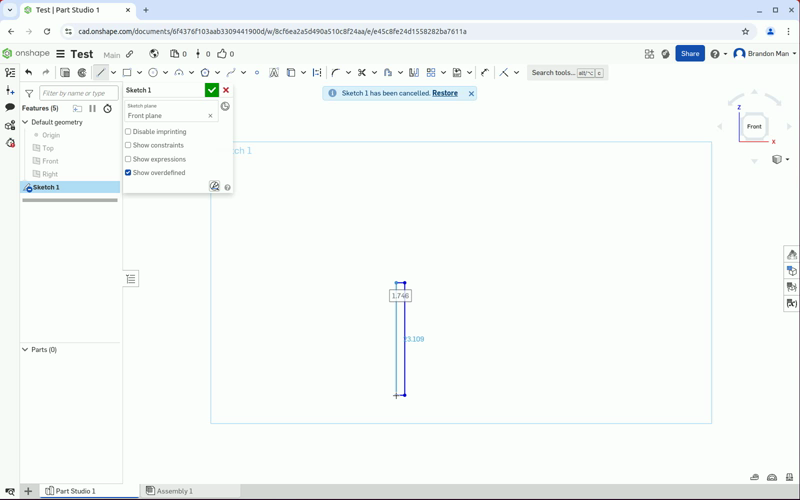
click(396, 395)
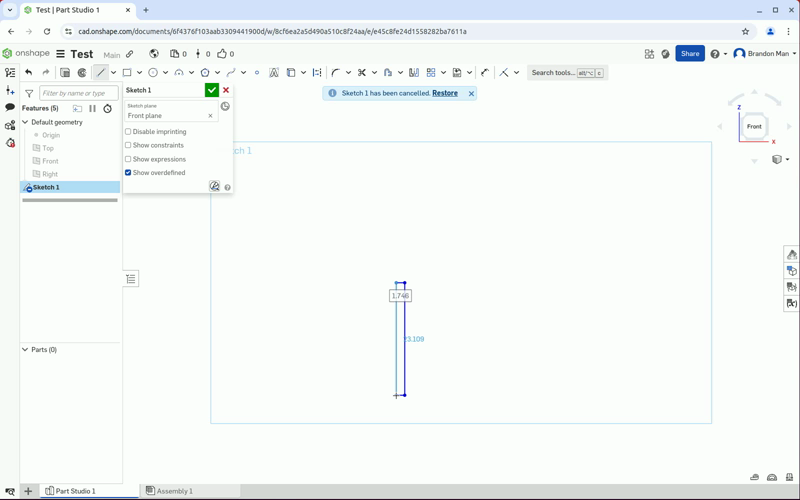
key(esc)
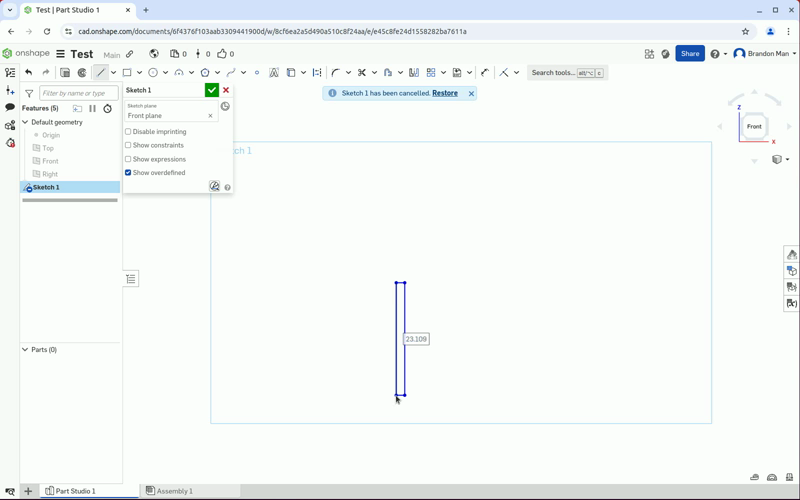
mouse_move(399, 382)
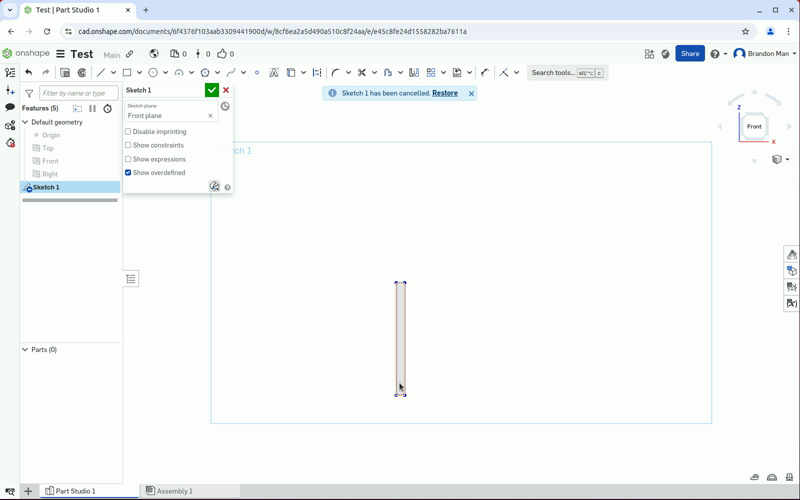
scroll(6)
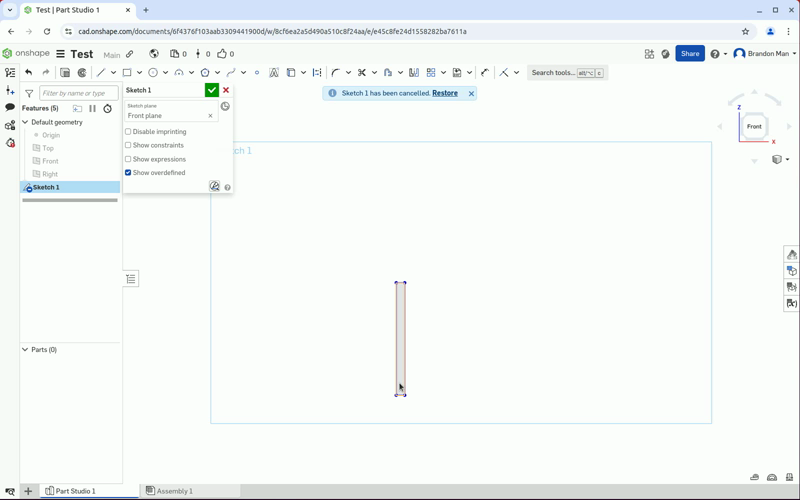
scroll(6)
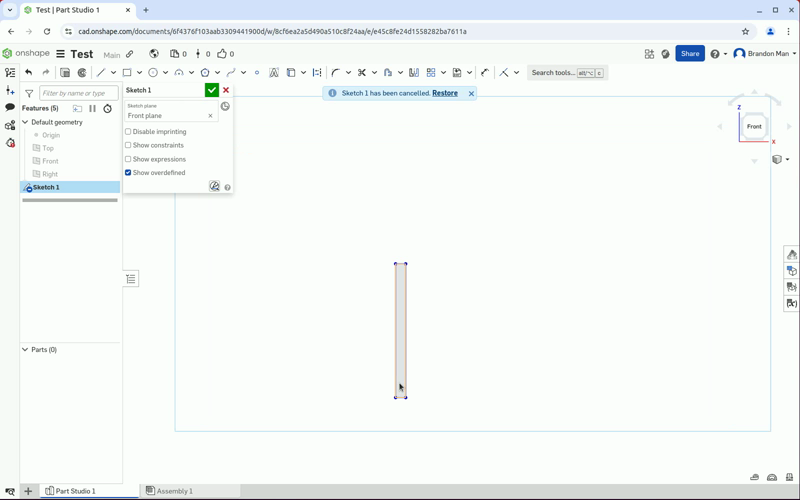
scroll(6)
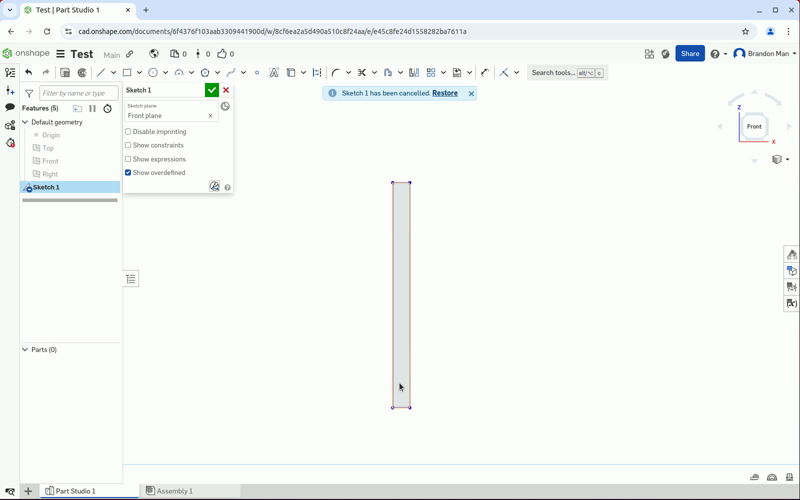
scroll(6)
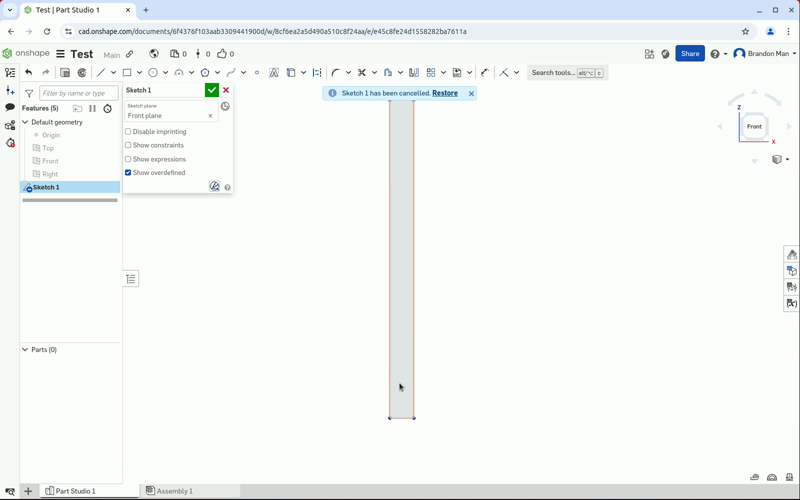
scroll(6)
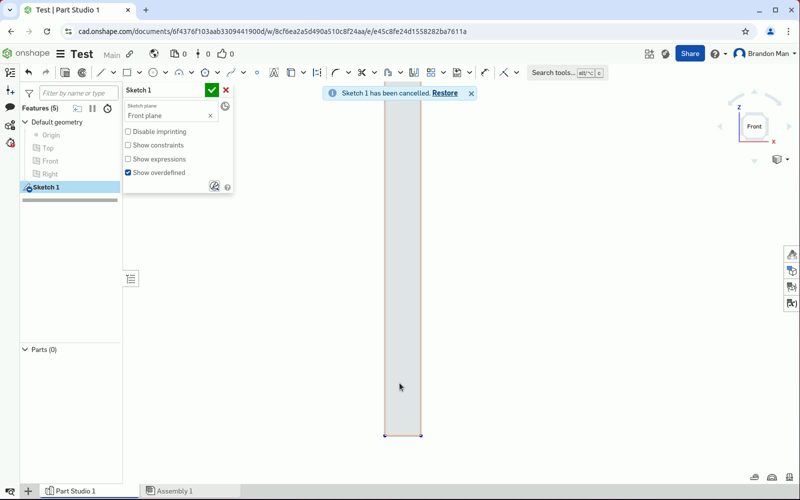
scroll(6)
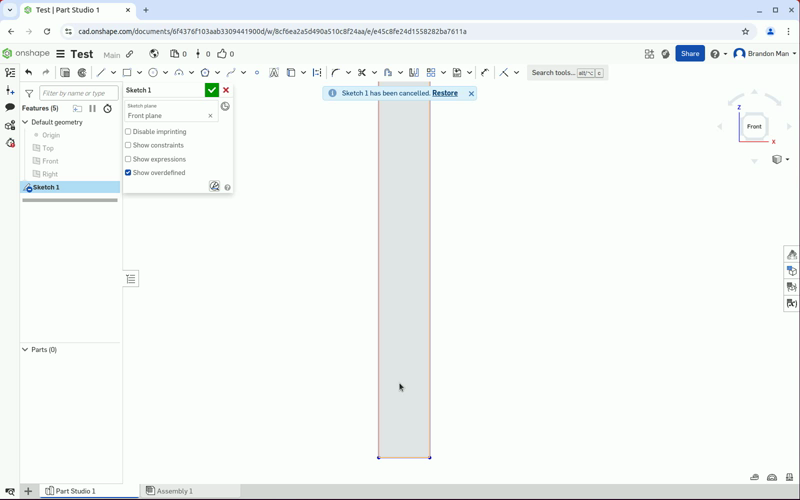
scroll(6)
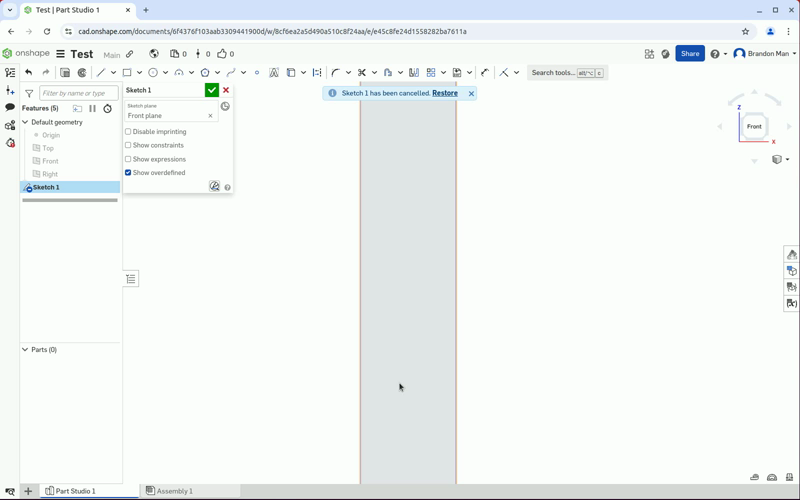
click(399, 382)
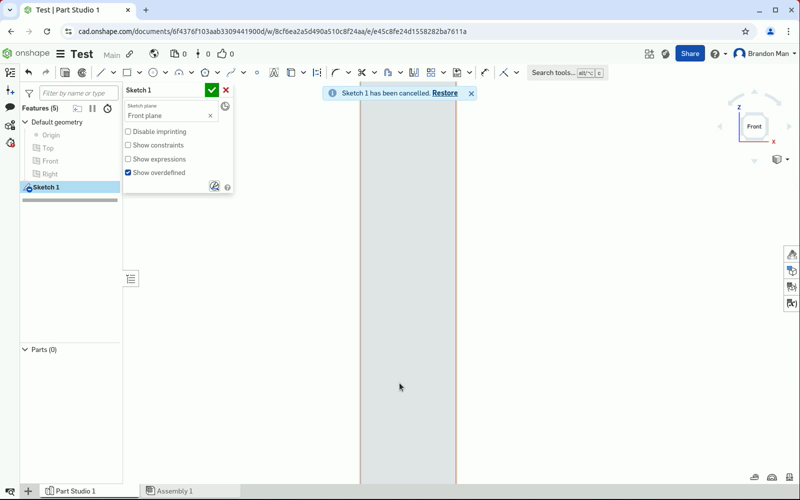
scroll(-6)
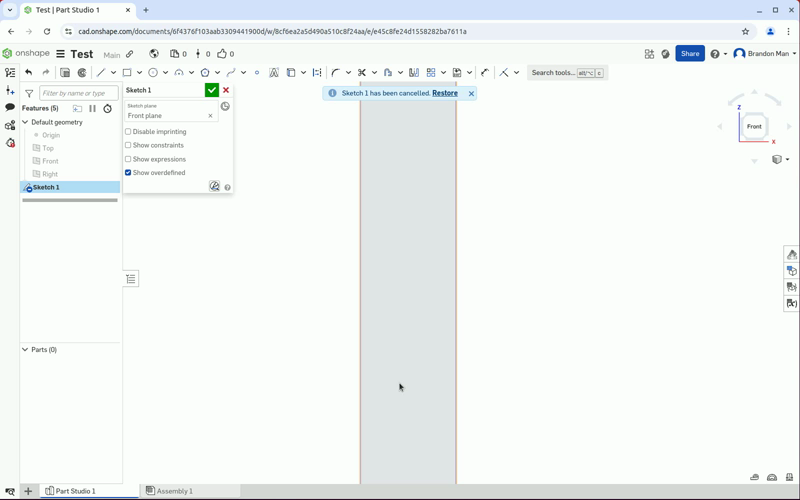
scroll(-6)
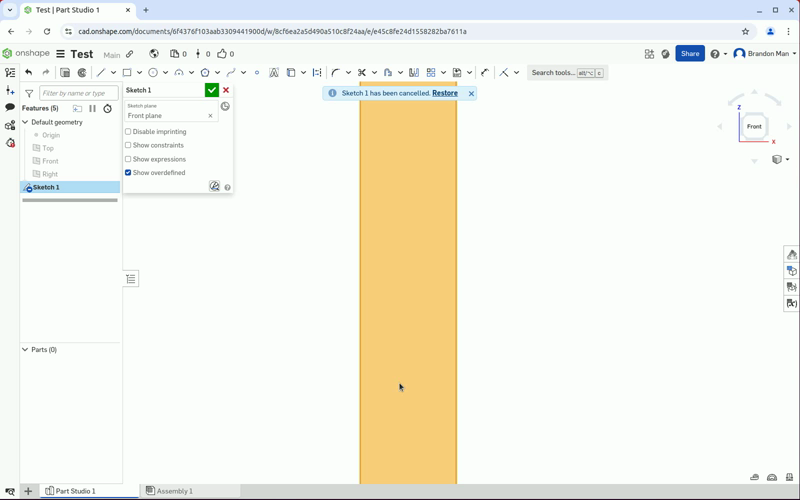
scroll(-6)
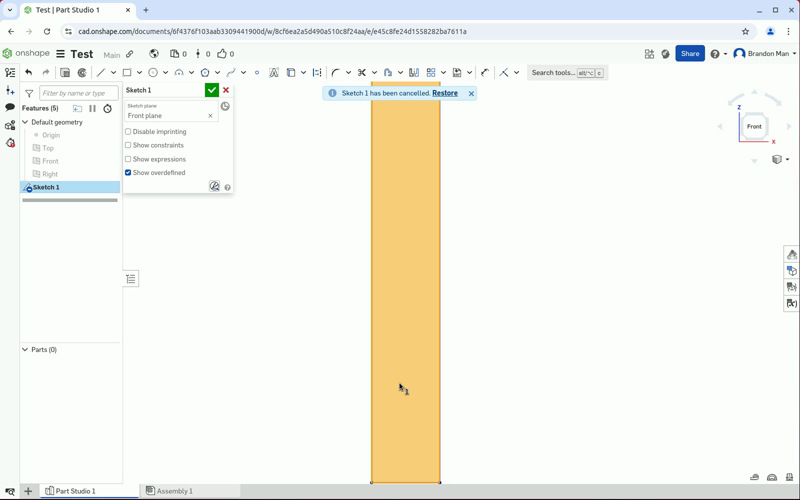
scroll(-6)
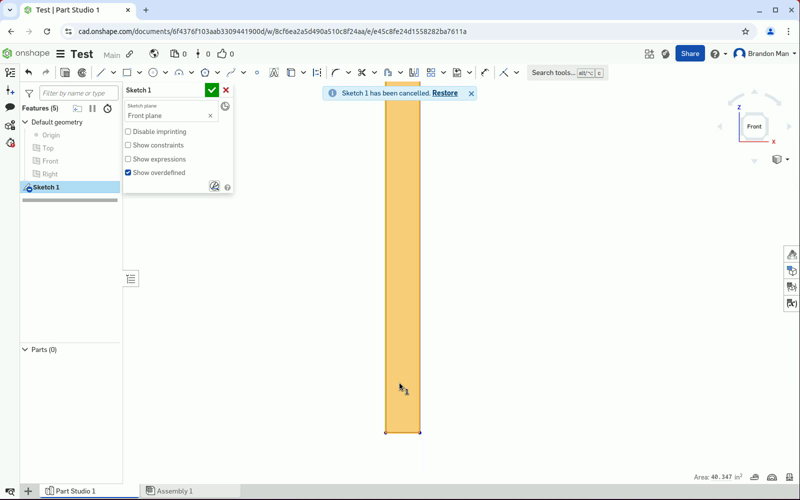
scroll(-6)
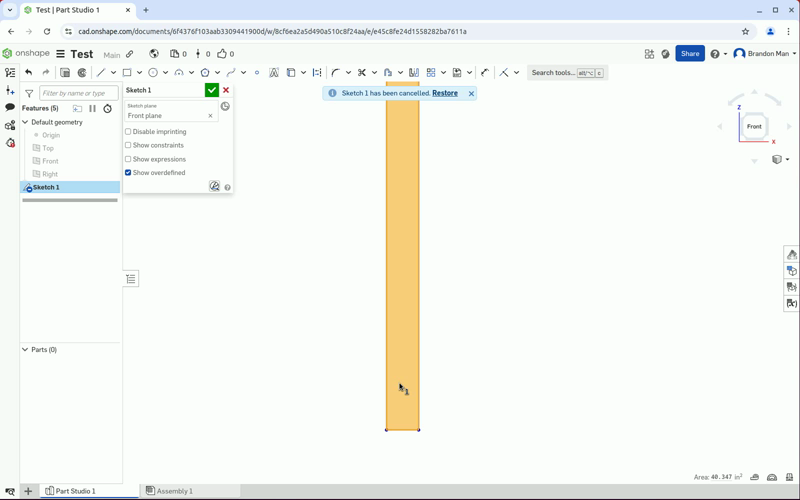
scroll(-6)
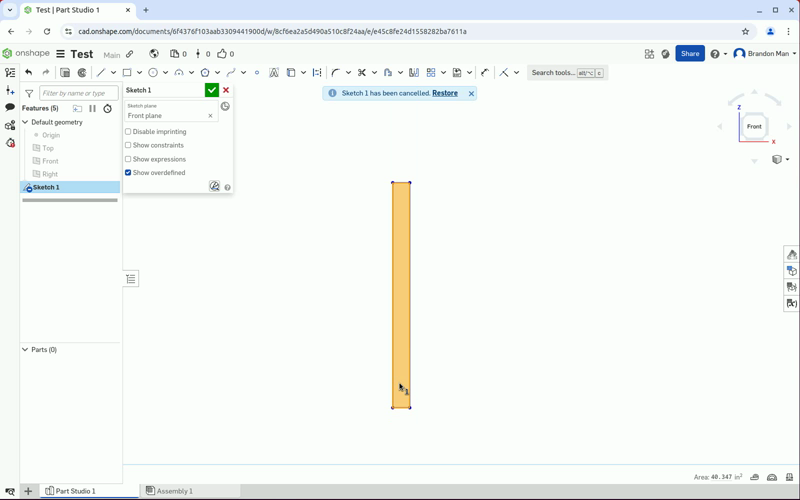
scroll(-6)
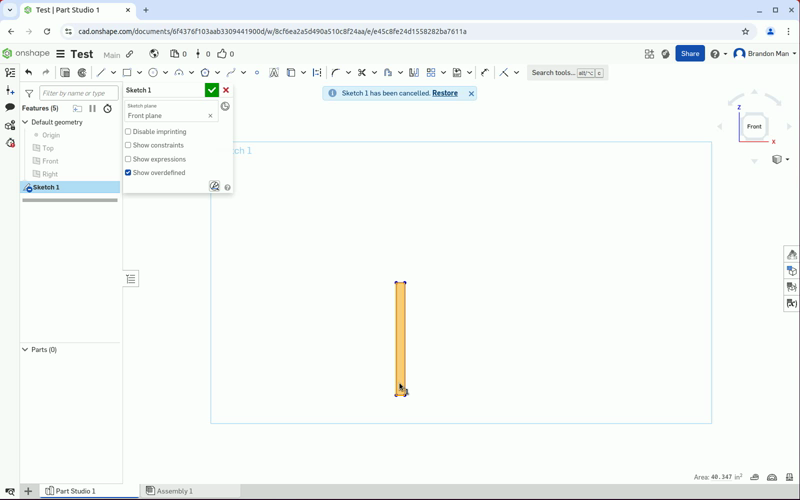
mouse_move(73, 352)
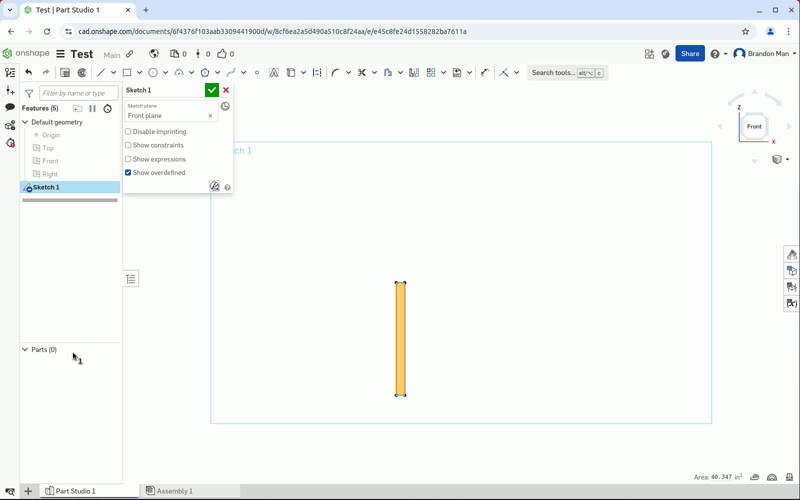
key(shift+y)
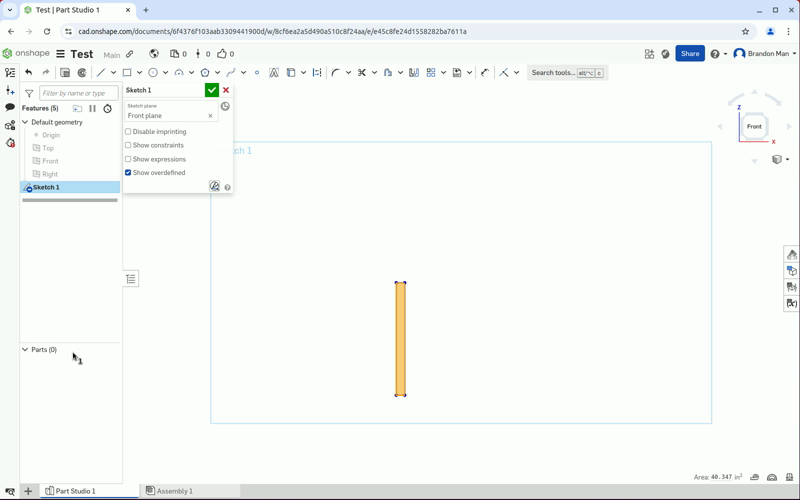
key(shift+e)
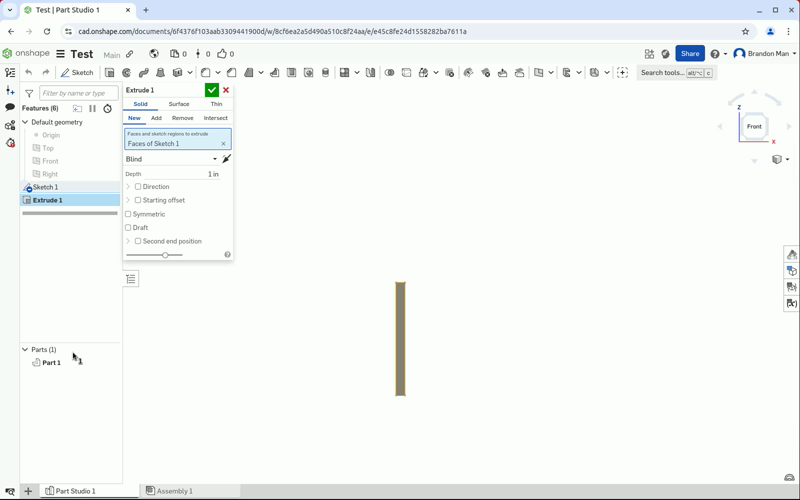
mouse_move(143, 106)
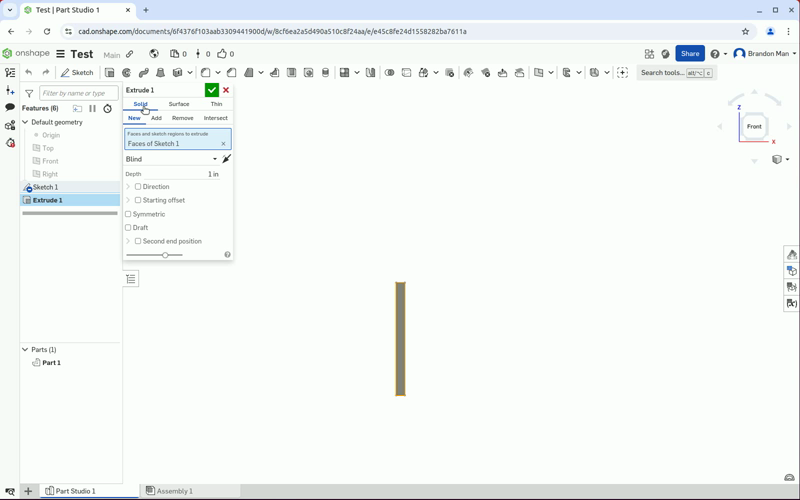
click(143, 106)
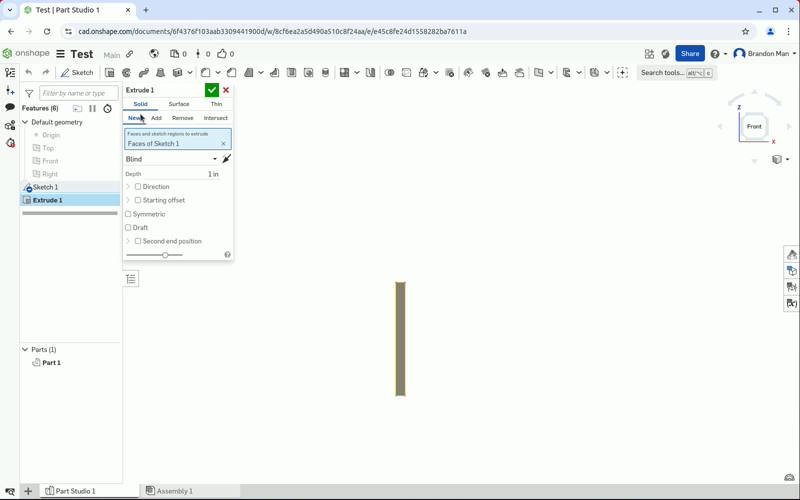
mouse_move(137, 120)
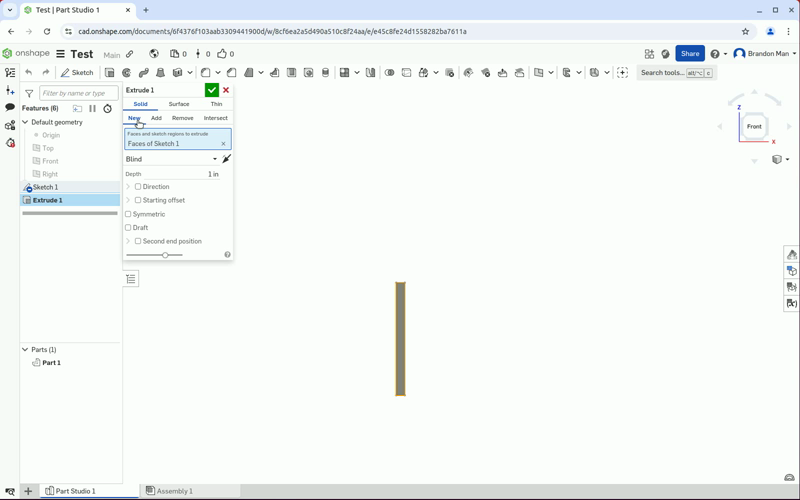
click(137, 120)
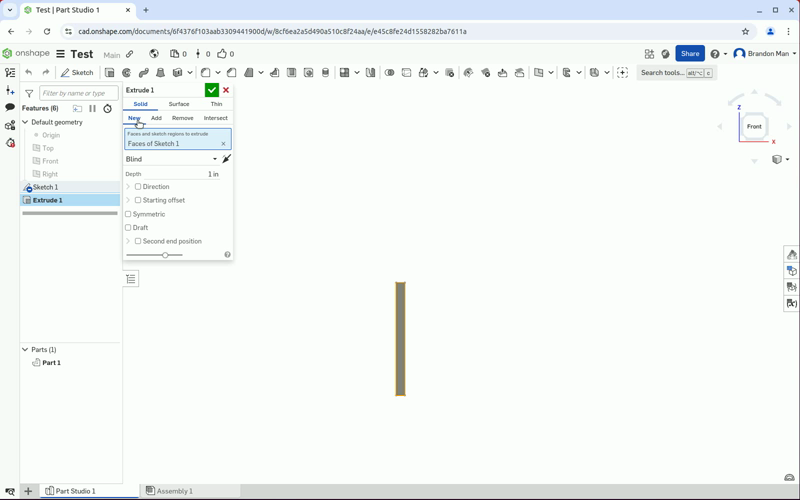
key(tab, 4)
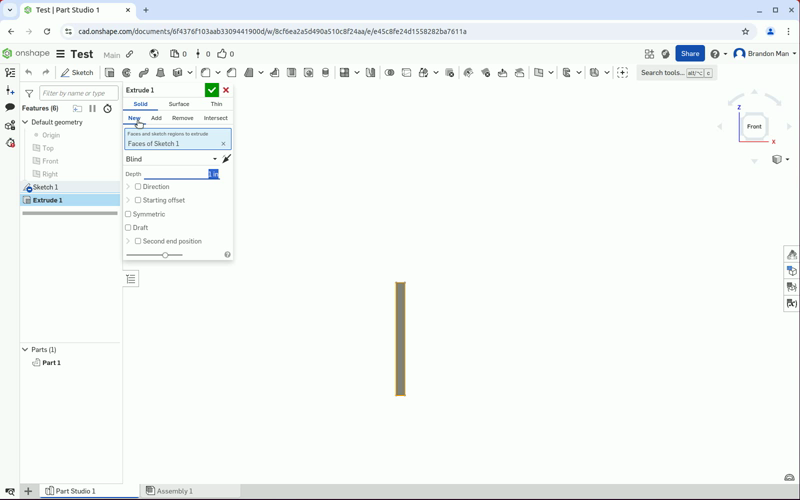
text(7.462)
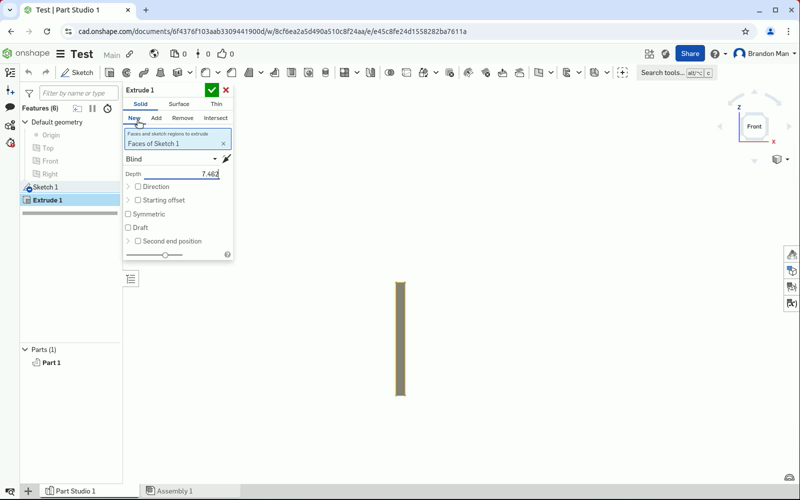
key(enter)
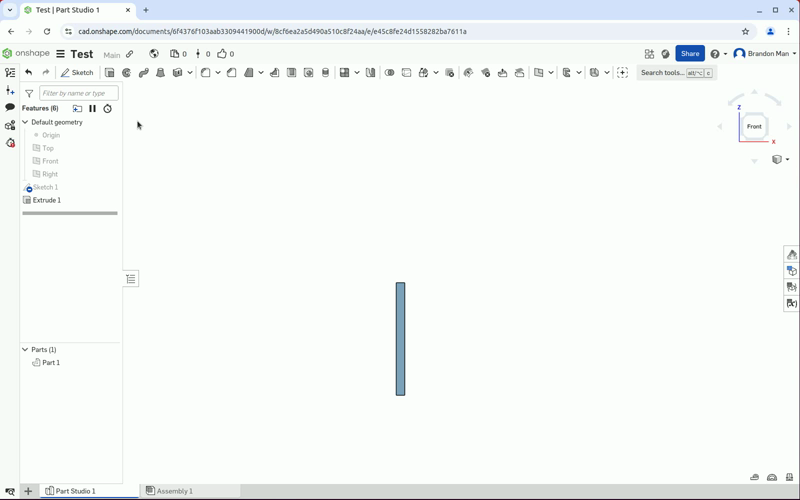
key(shift+h)
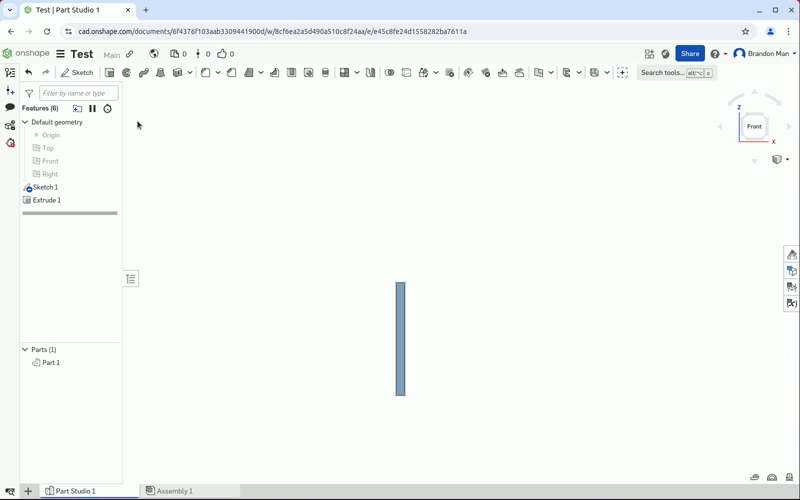
key(shift+h)
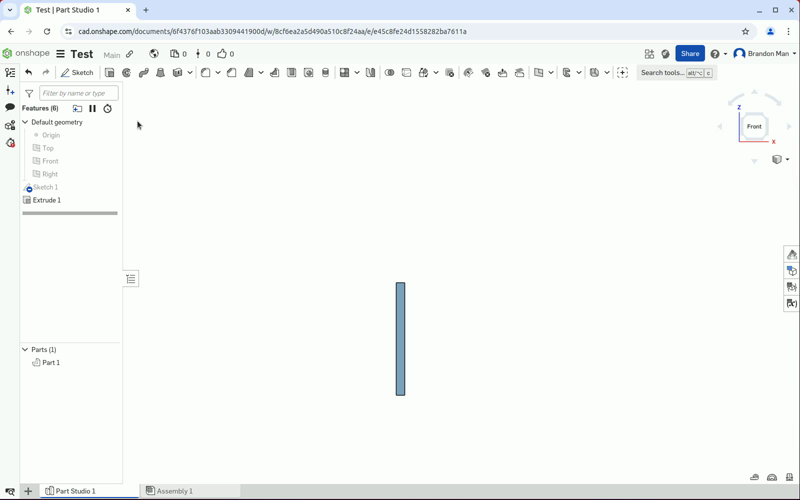
mouse_move(73, 189)
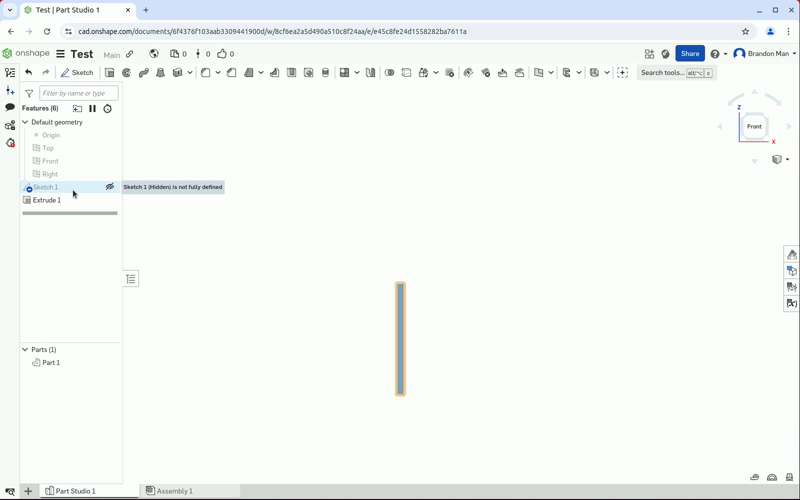
click(73, 189)
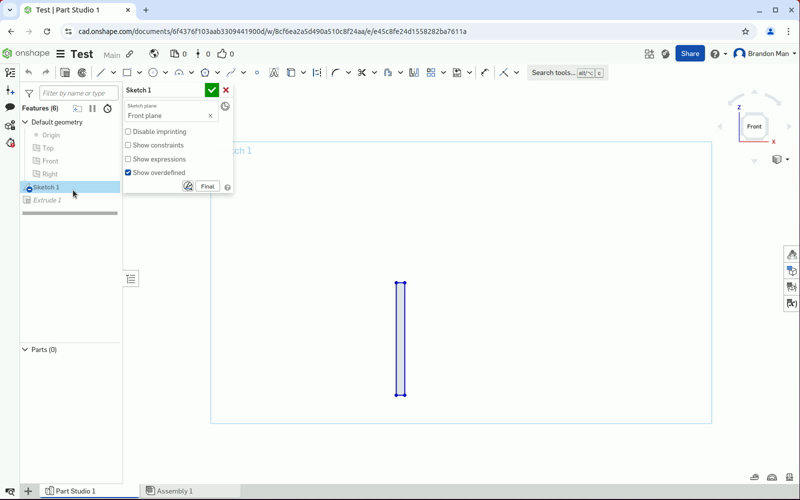
mouse_move(229, 92)
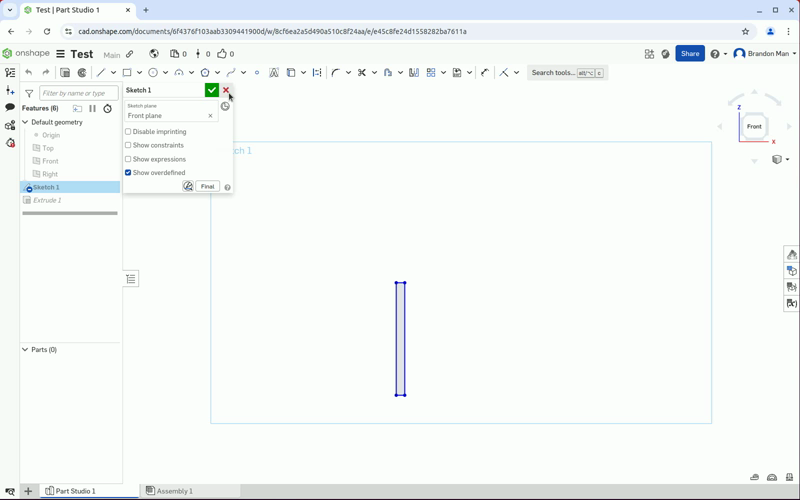
click(229, 92)
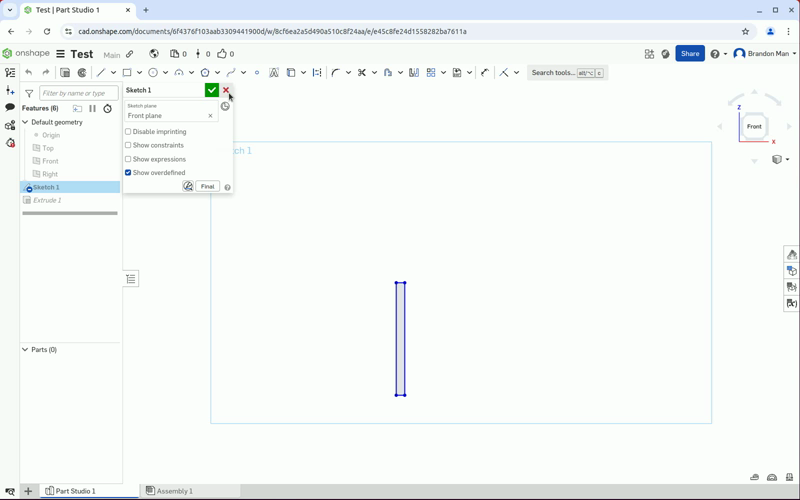
key(shift+s)
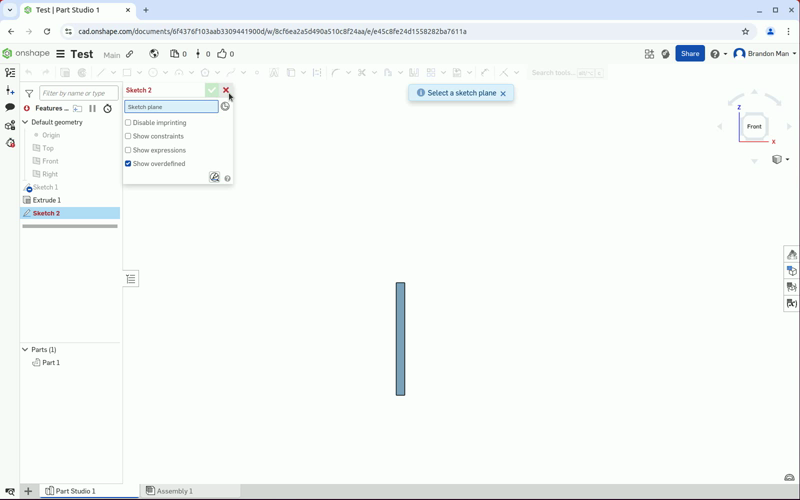
mouse_move(73, 163)
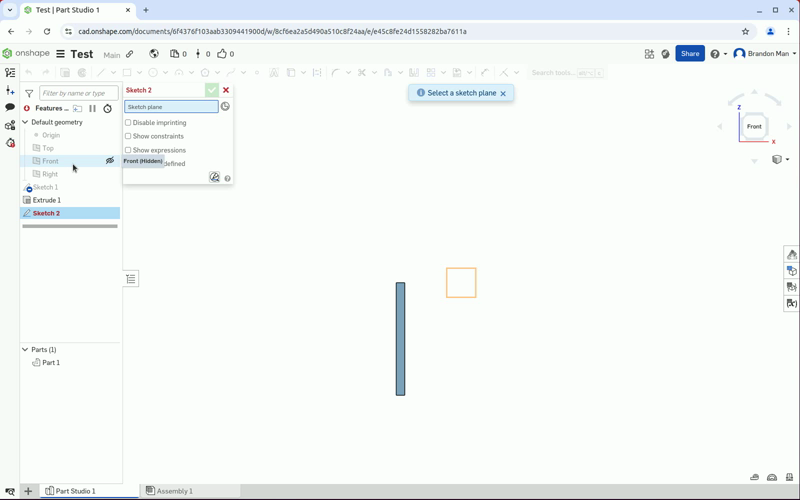
click(73, 163)
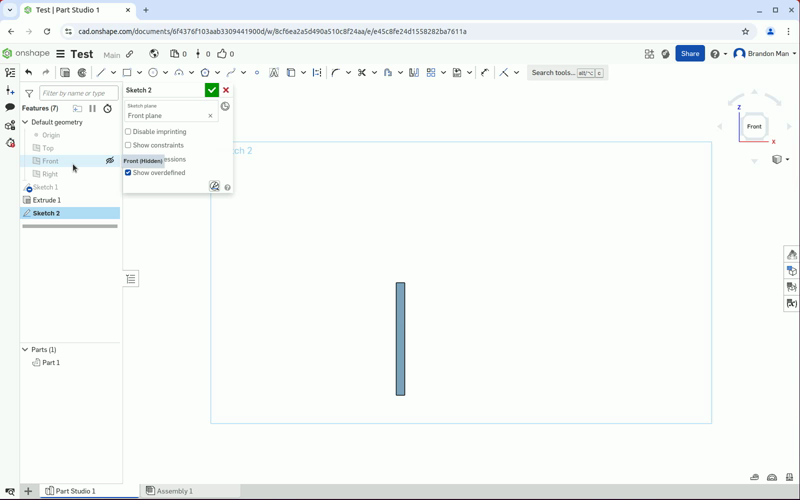
mouse_move(73, 352)
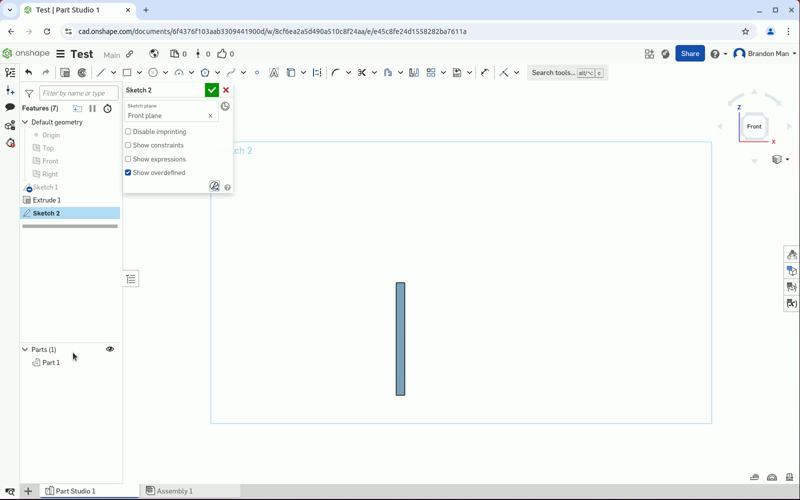
key(y)
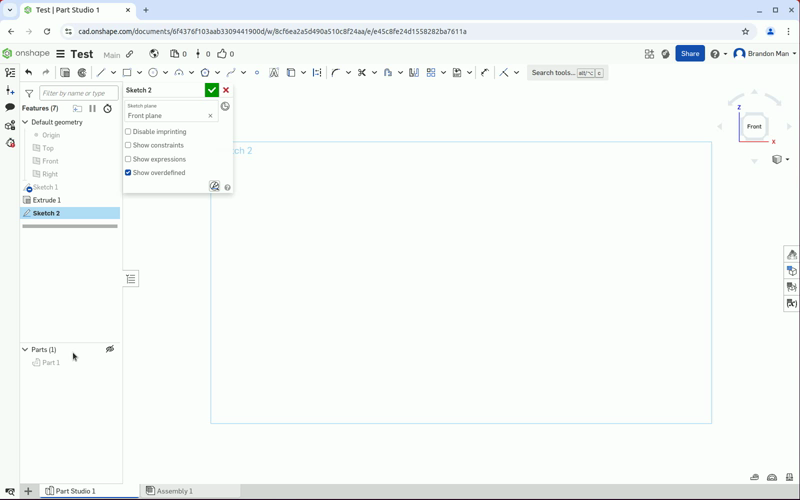
key(l)
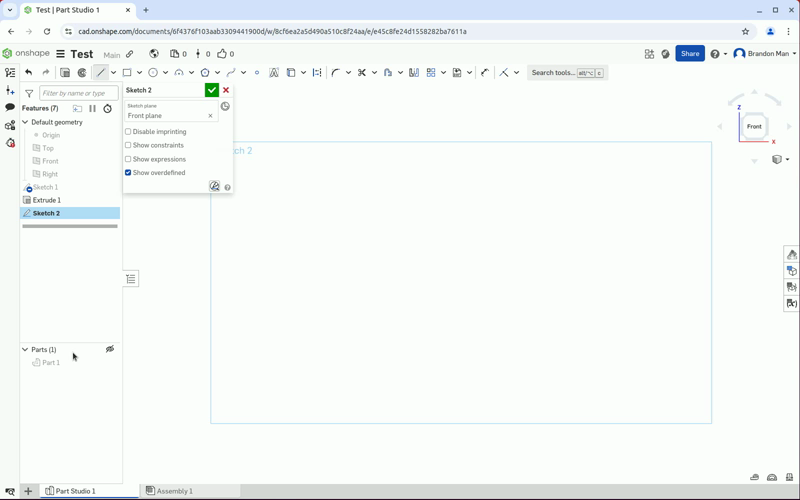
key_down(shift)
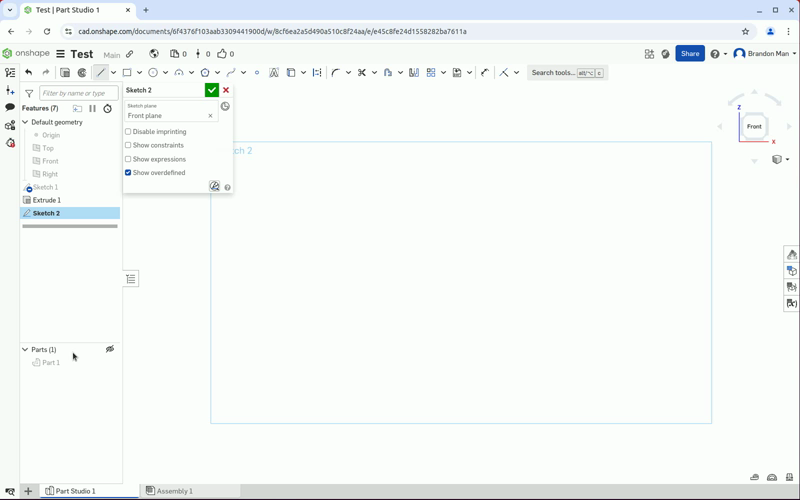
mouse_move(368, 395)
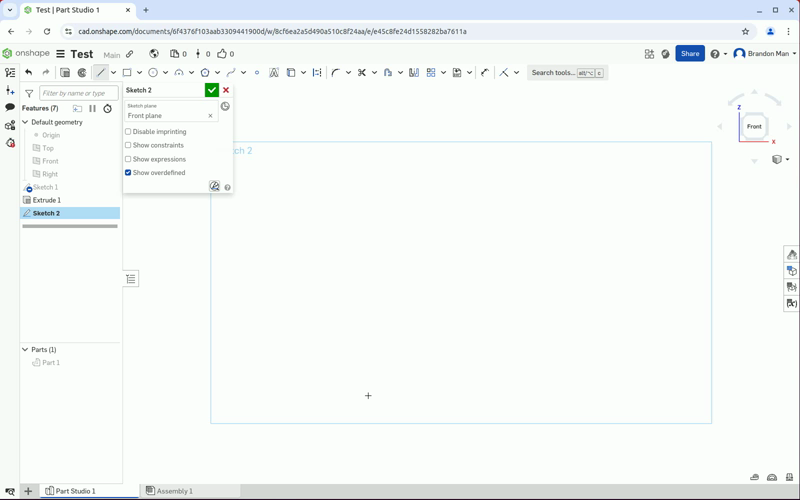
click(368, 395)
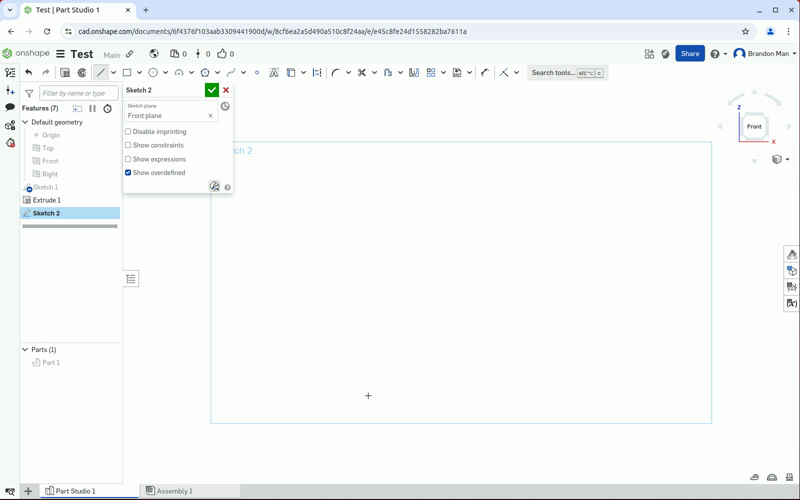
key_up(shift)
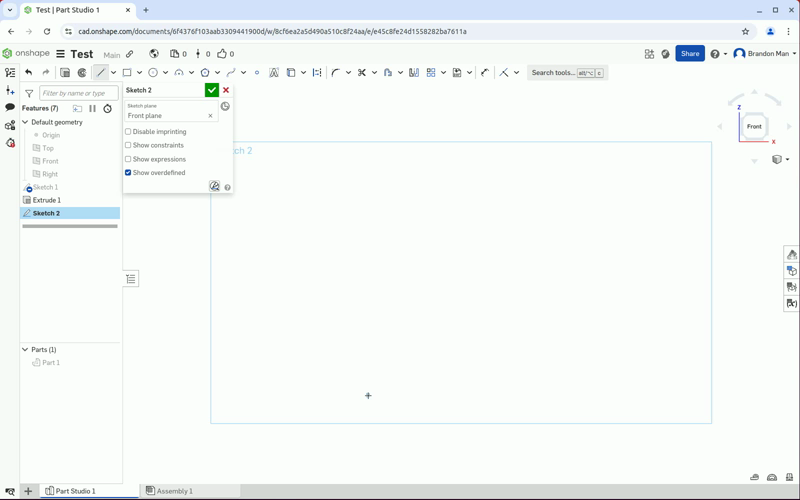
key_down(shift)
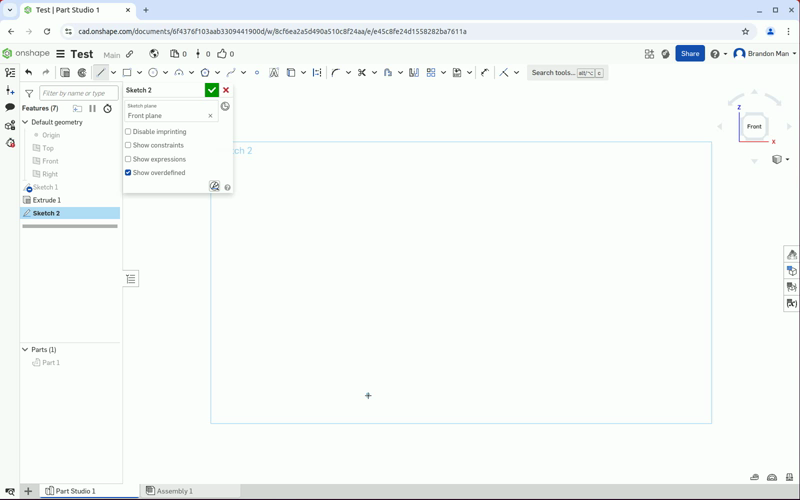
mouse_move(398, 395)
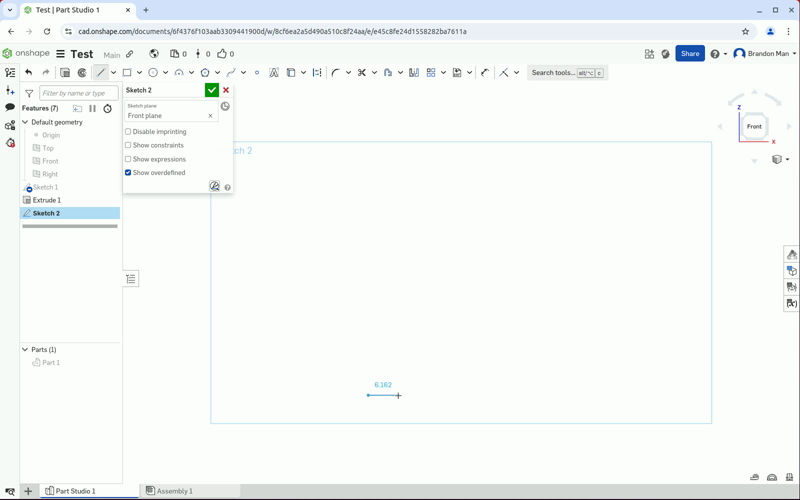
mouse_move(396, 395)
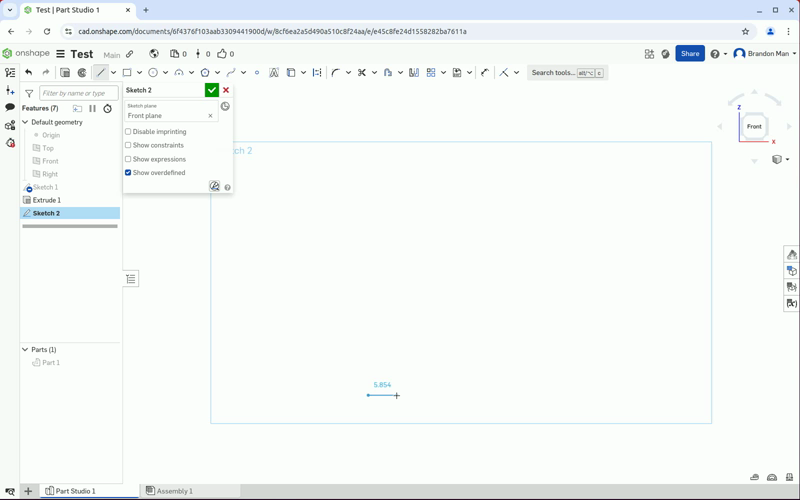
click(396, 395)
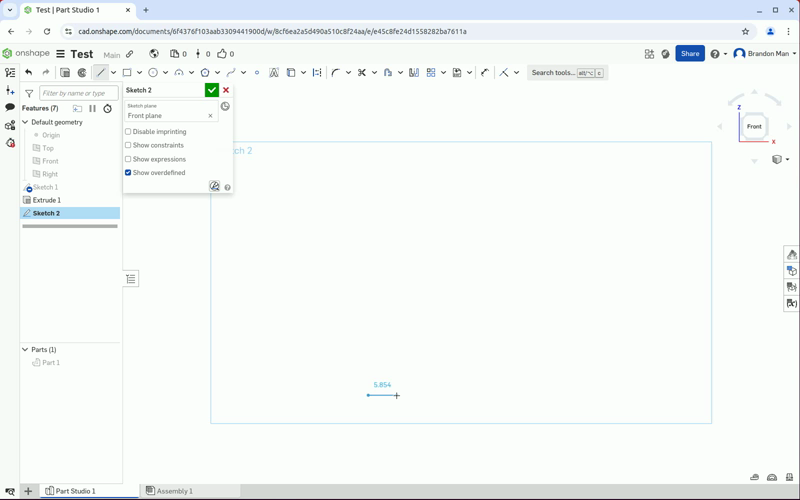
key_up(shift)
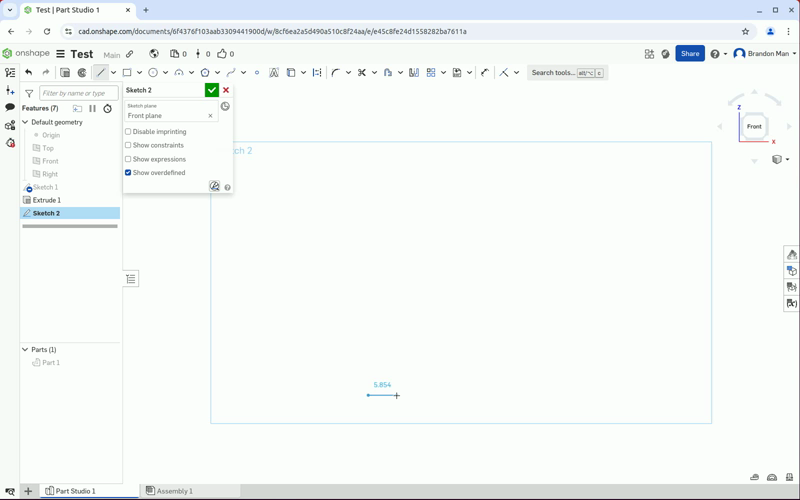
key_down(shift)
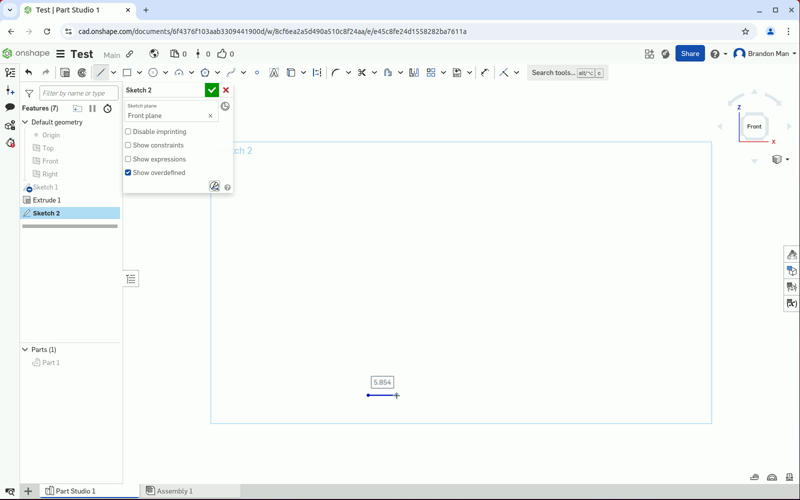
mouse_move(396, 282)
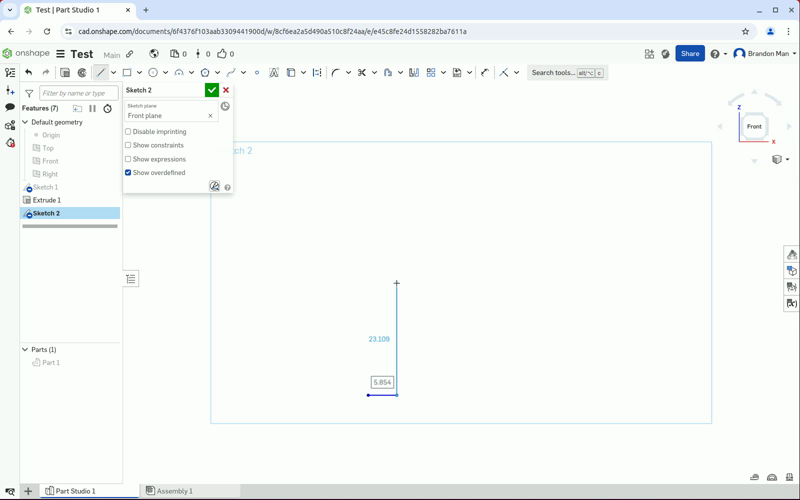
click(396, 282)
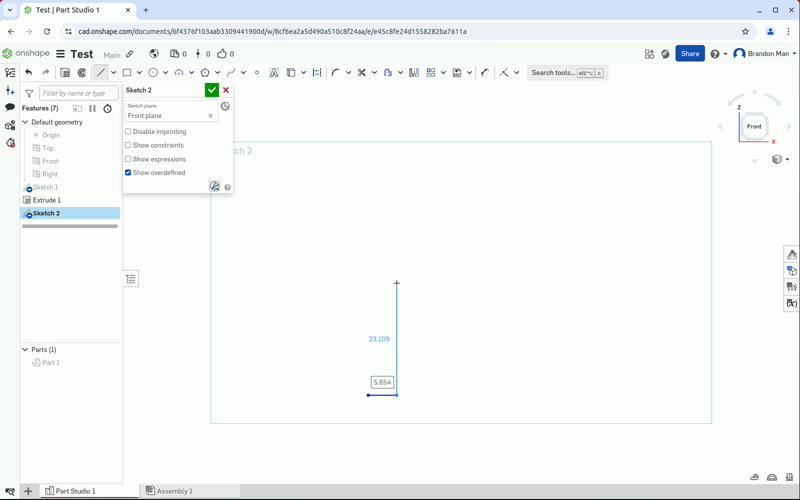
key_up(shift)
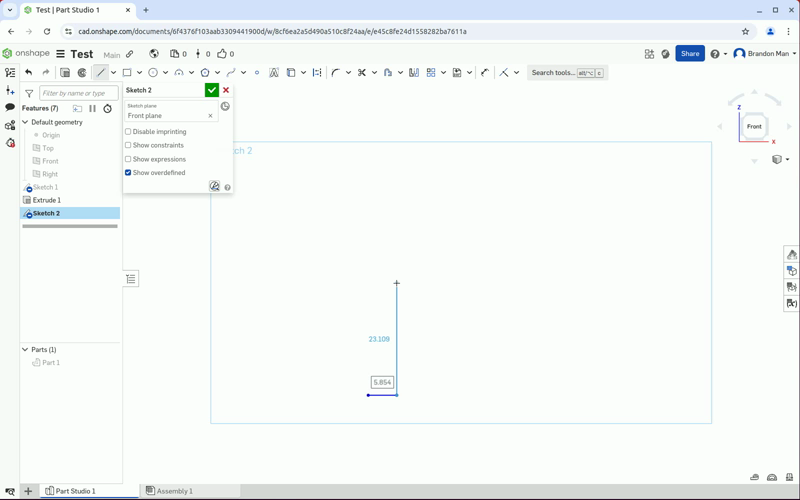
key_down(shift)
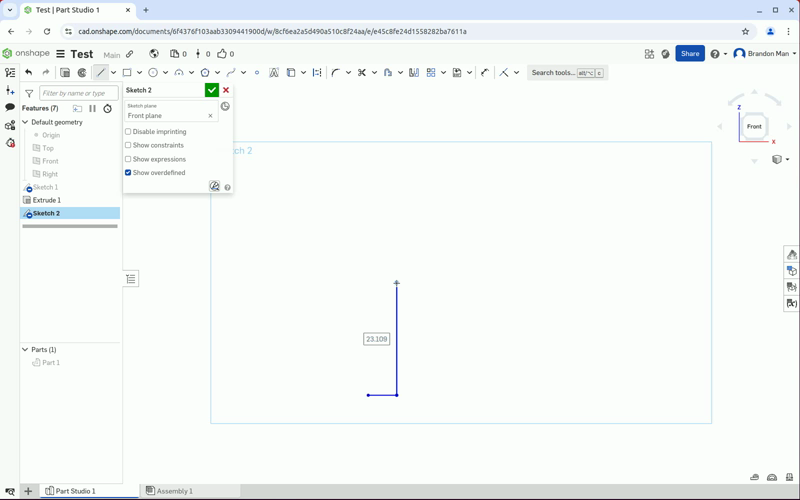
mouse_move(426, 282)
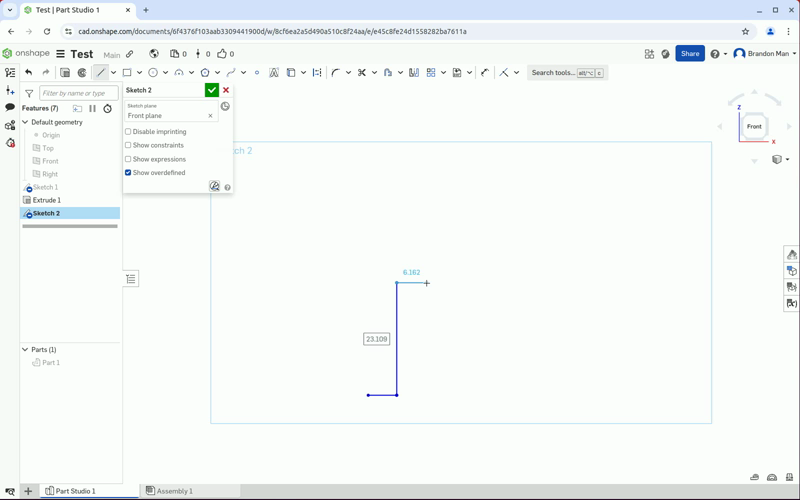
mouse_move(368, 282)
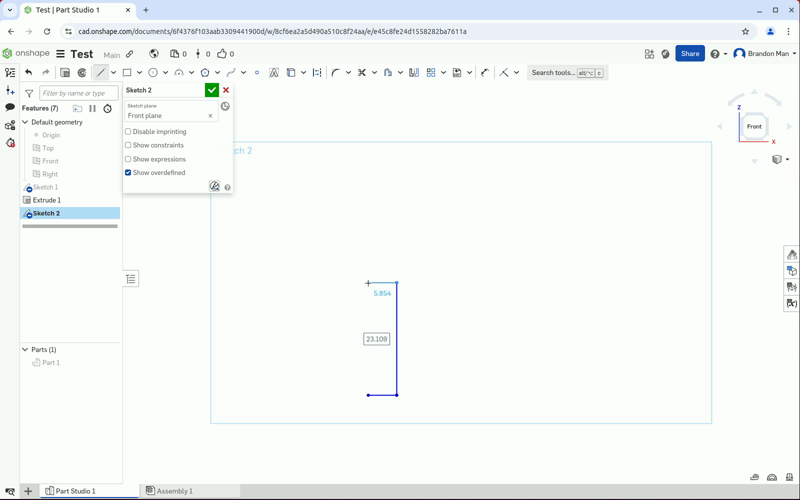
click(368, 282)
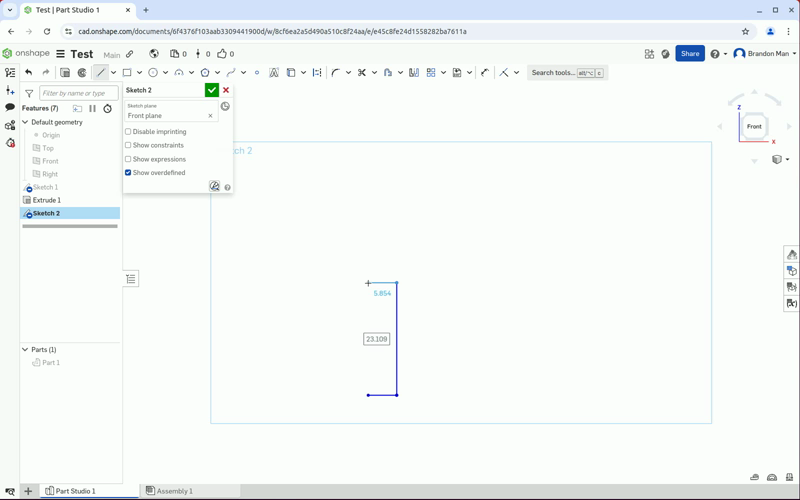
key_up(shift)
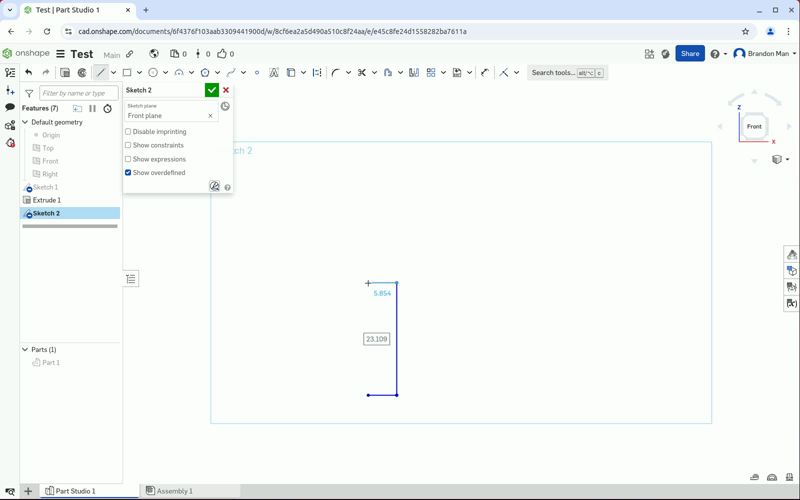
key_down(shift)
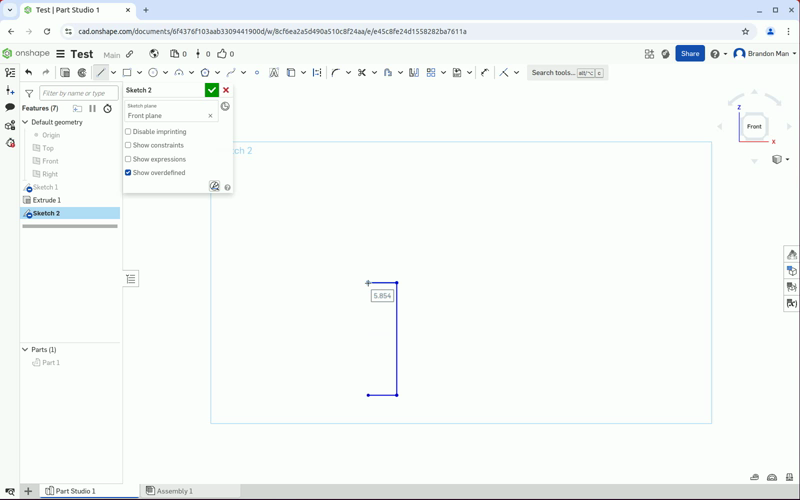
mouse_move(368, 395)
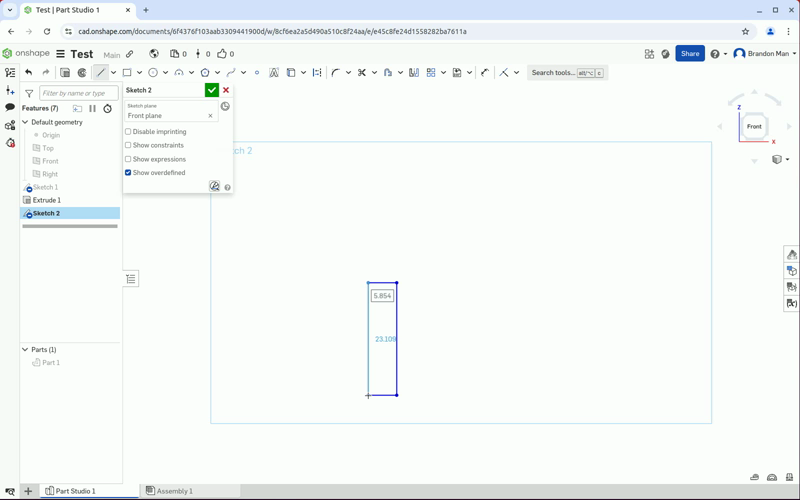
key_up(shift)
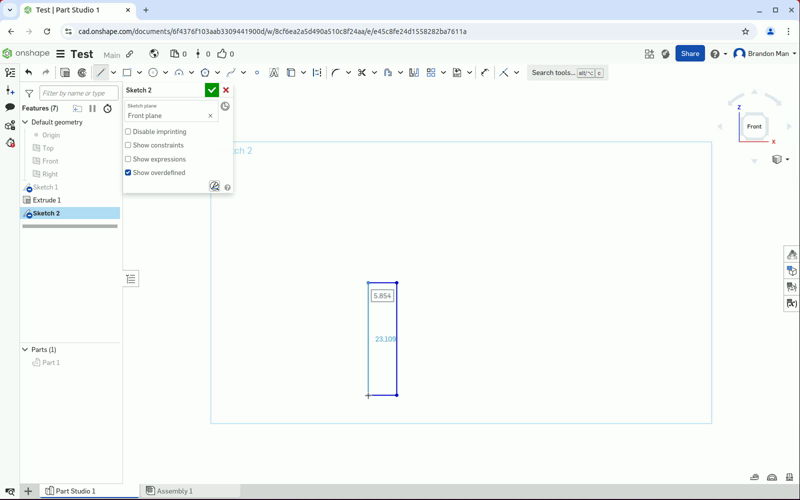
click(368, 395)
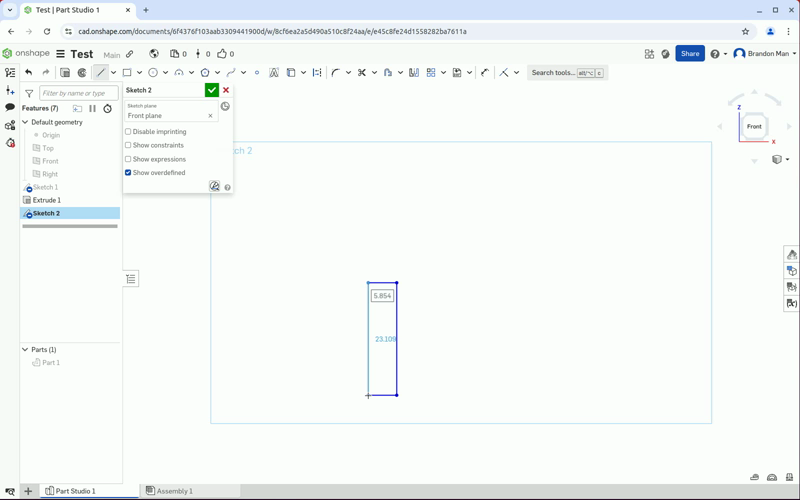
key(esc)
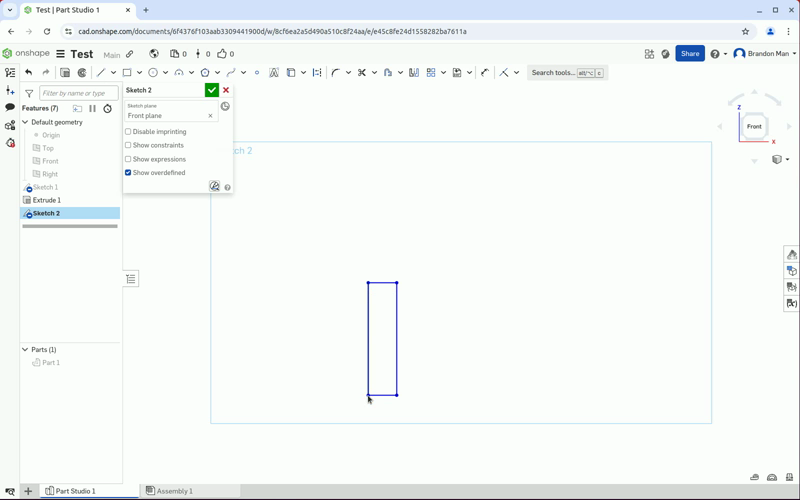
mouse_move(380, 294)
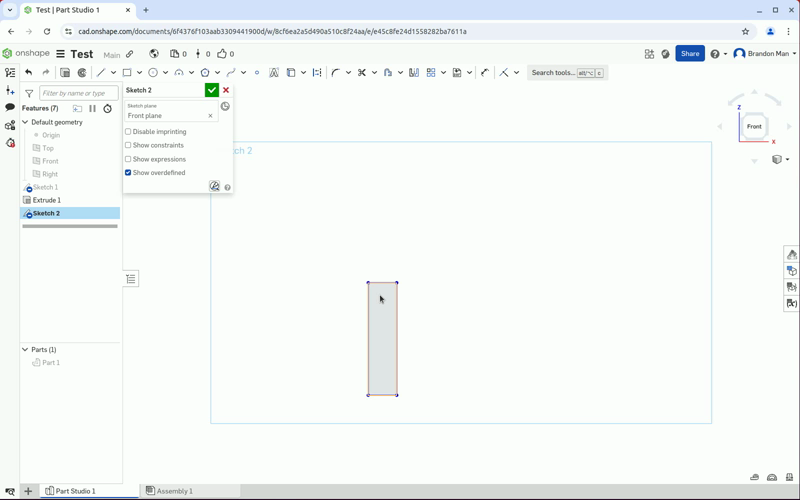
click(380, 294)
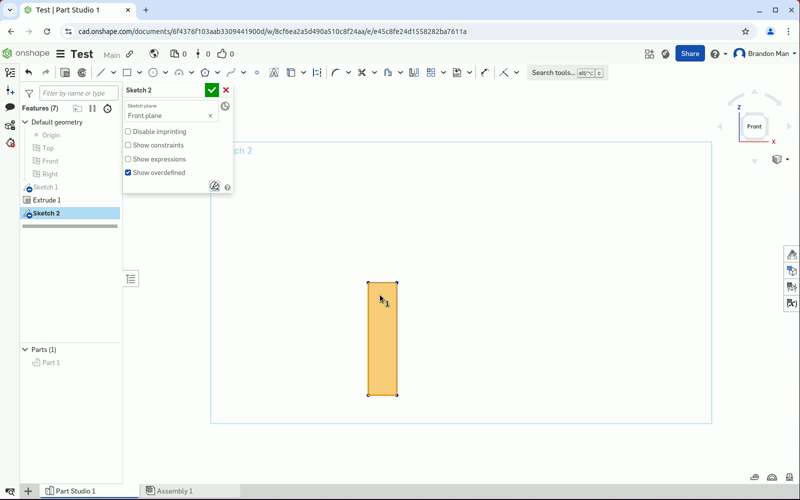
mouse_move(73, 352)
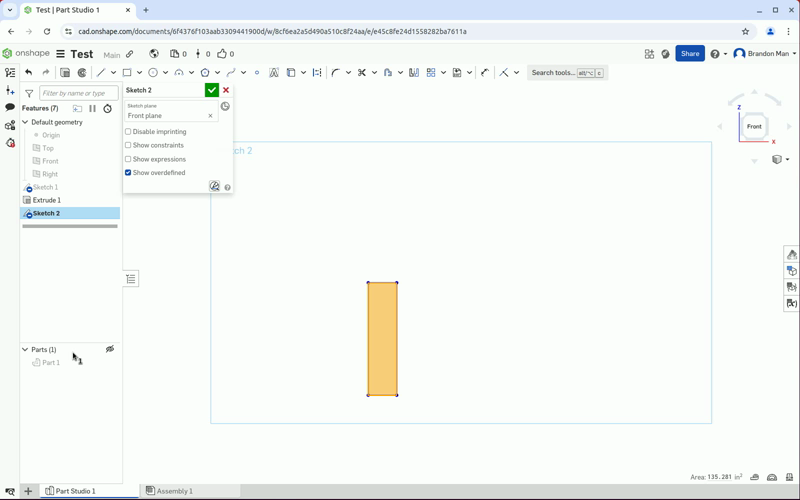
key(shift+y)
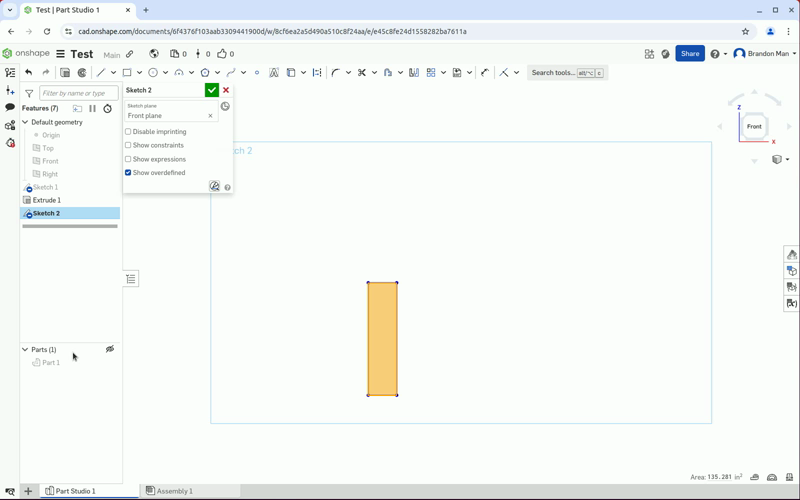
key(shift+e)
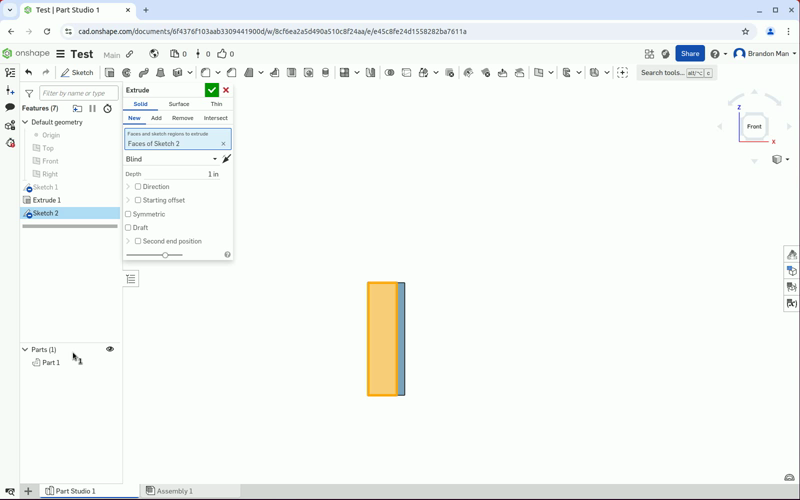
mouse_move(143, 106)
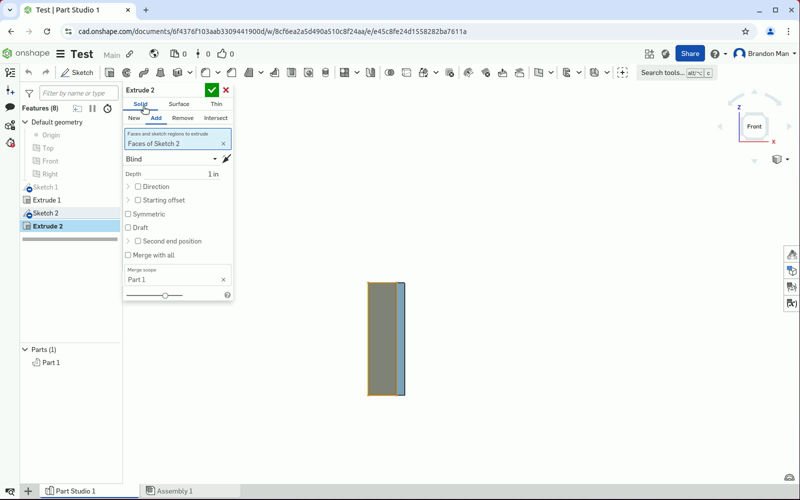
click(143, 106)
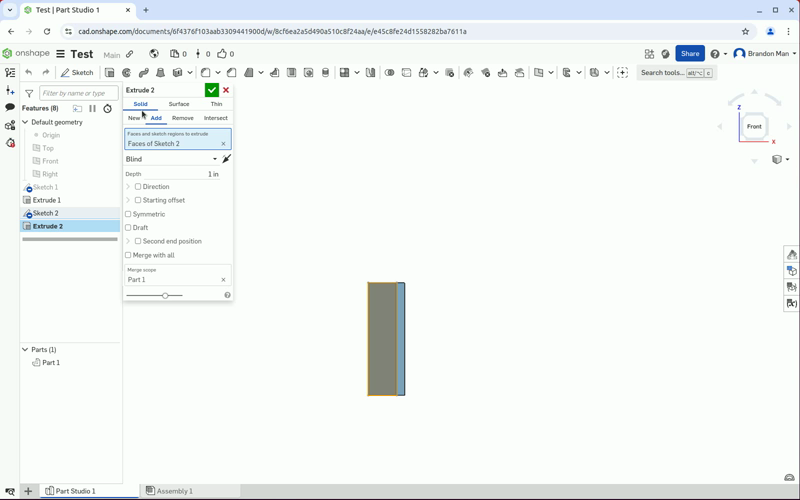
mouse_move(137, 120)
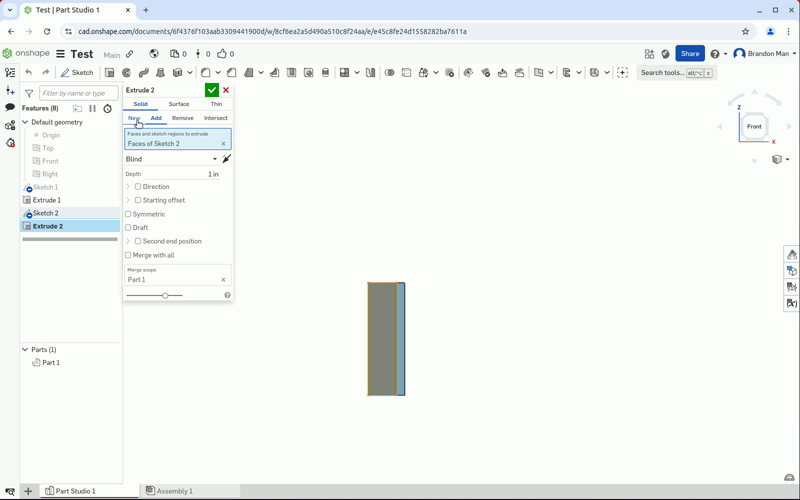
click(137, 120)
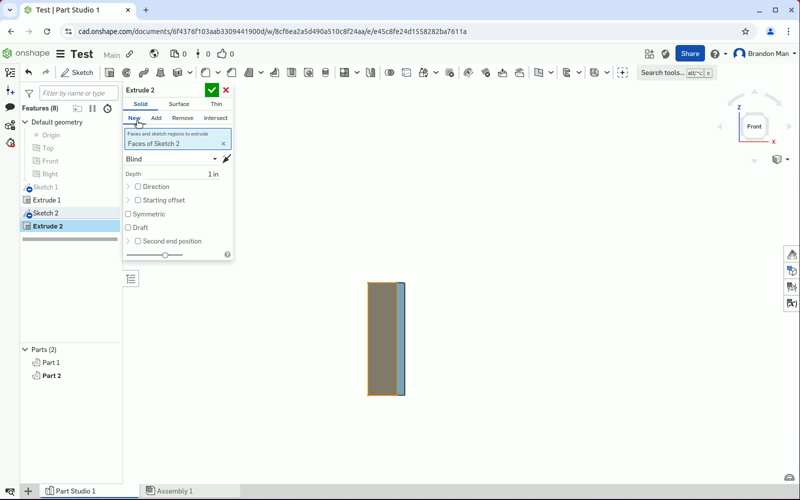
key(tab, 4)
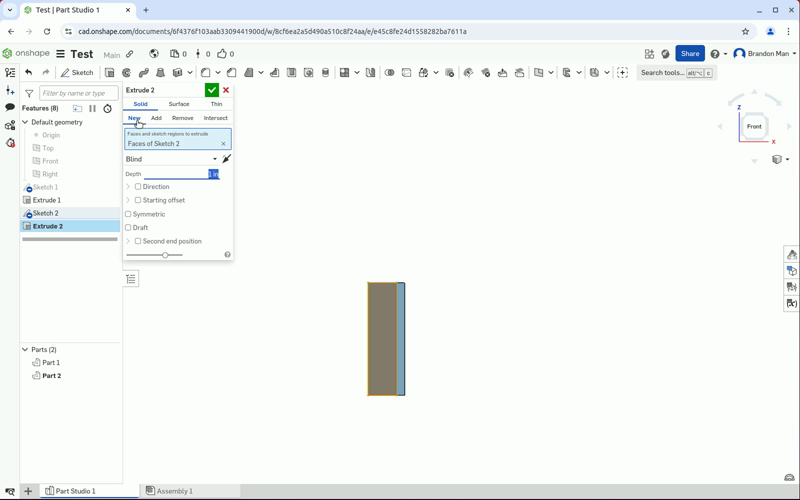
text(7.462)
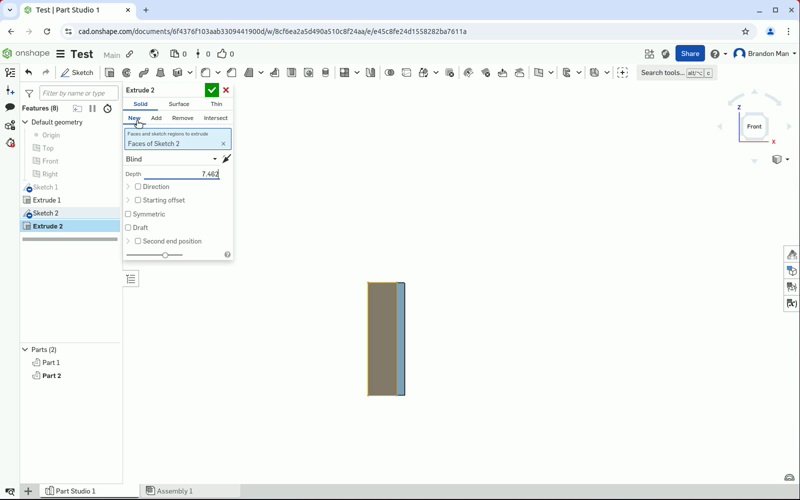
key(enter)
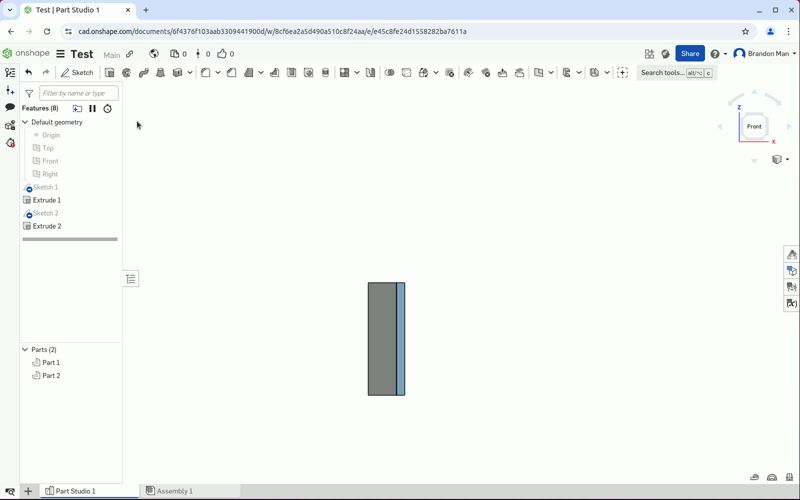
key(shift+h)
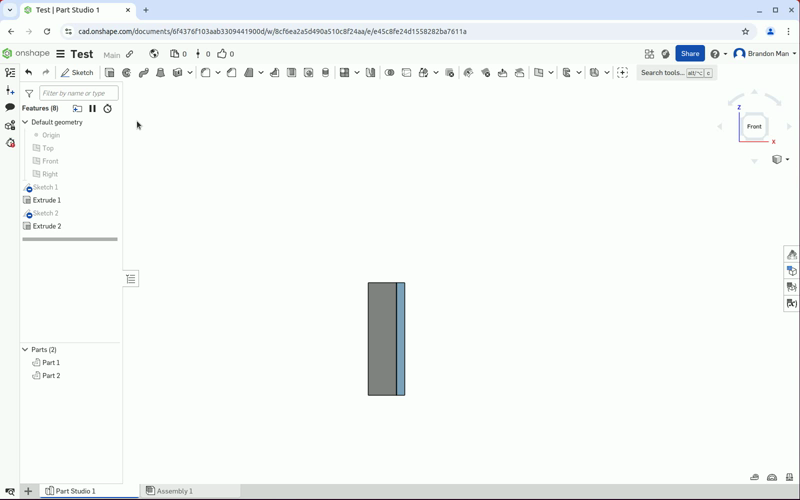
key(shift+h)
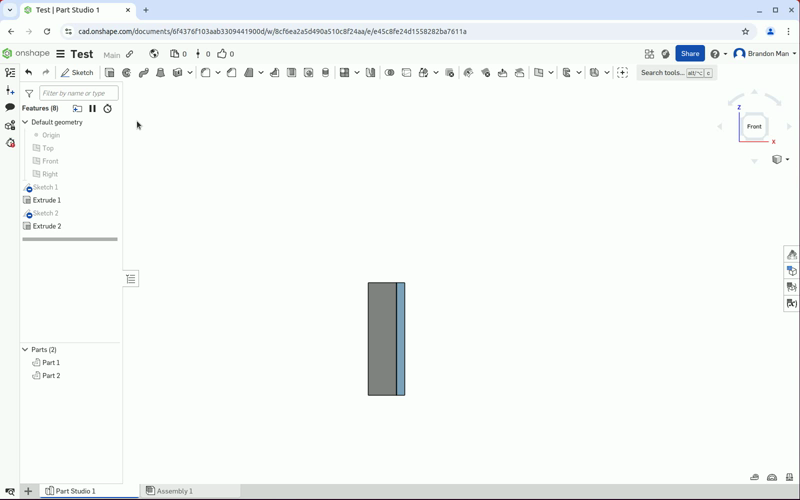
mouse_move(73, 189)
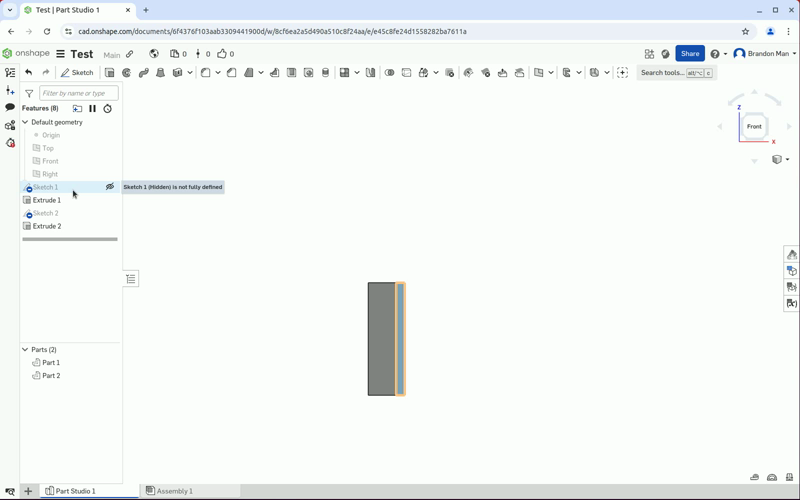
click(73, 189)
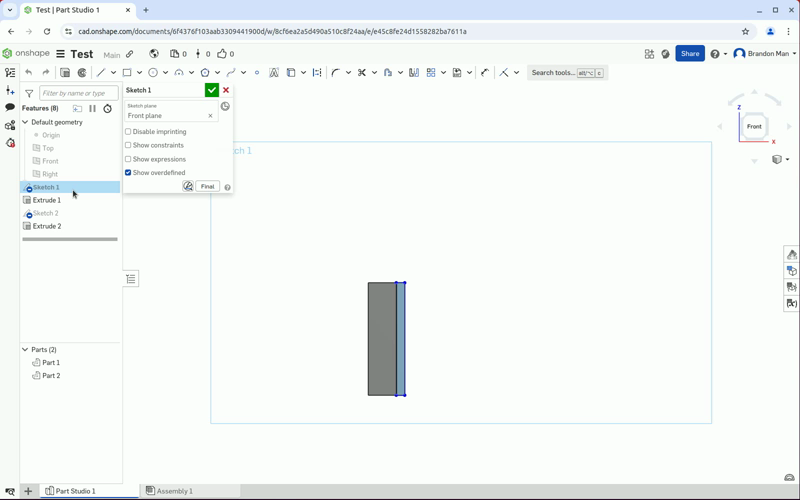
mouse_move(229, 92)
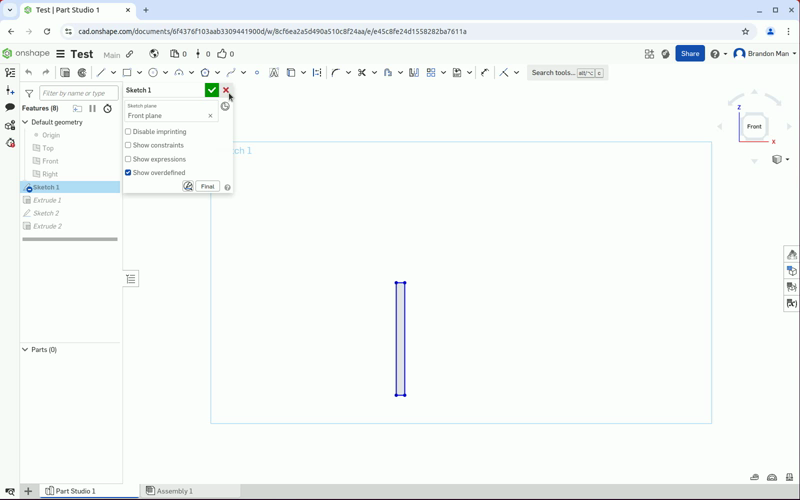
click(229, 92)
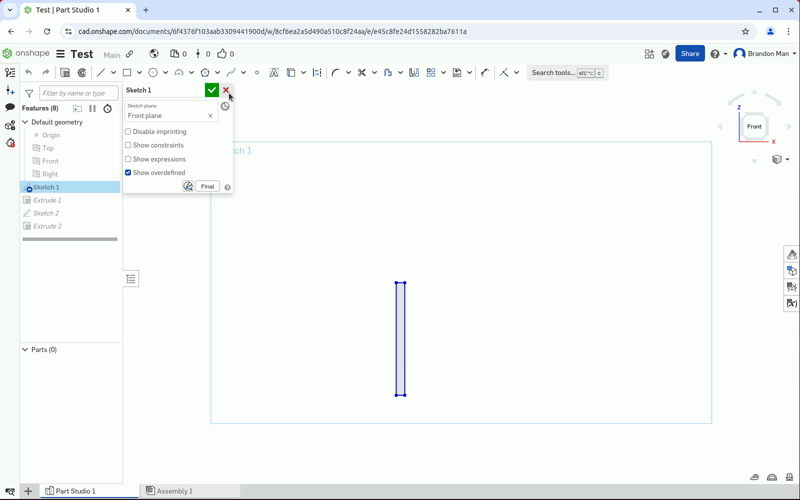
key(shift+s)
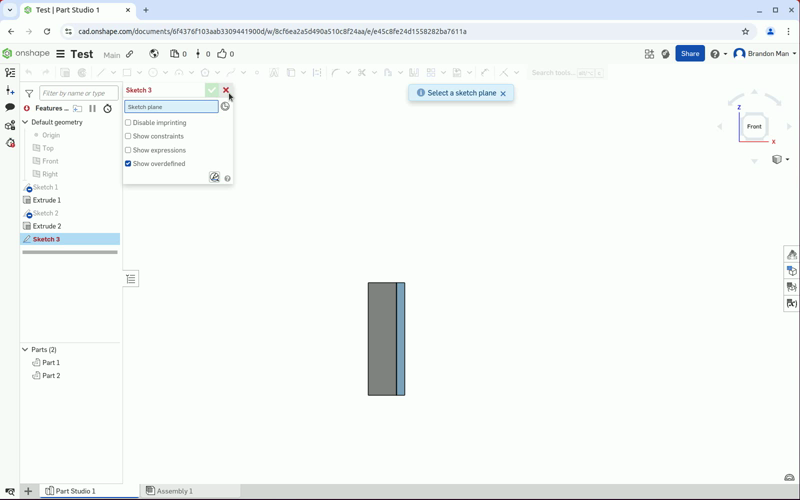
mouse_move(73, 163)
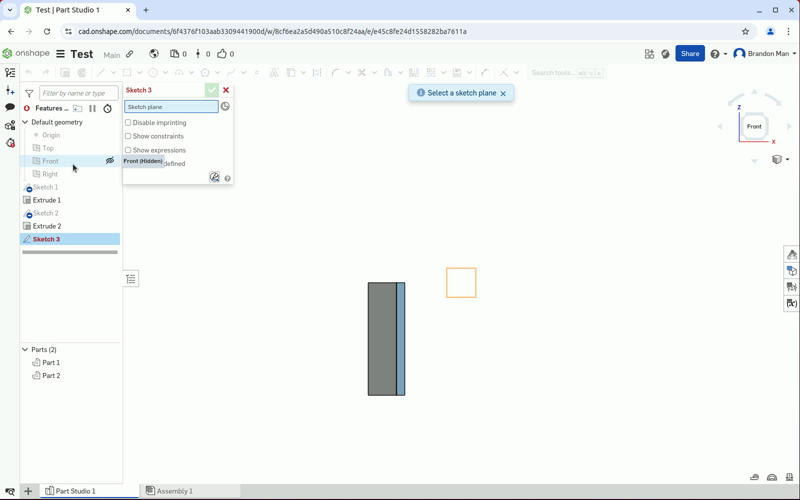
click(73, 163)
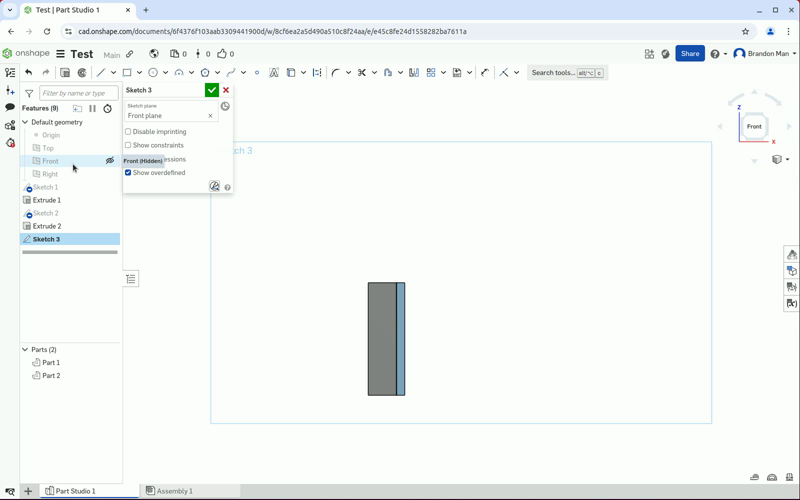
mouse_move(73, 352)
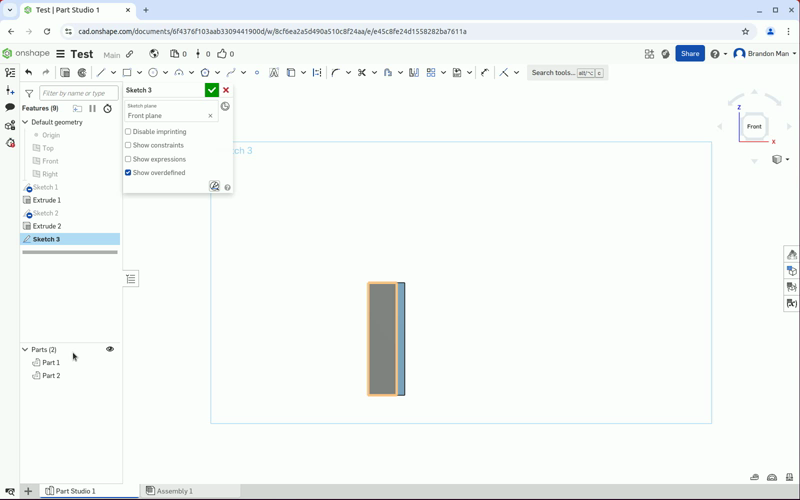
key(y)
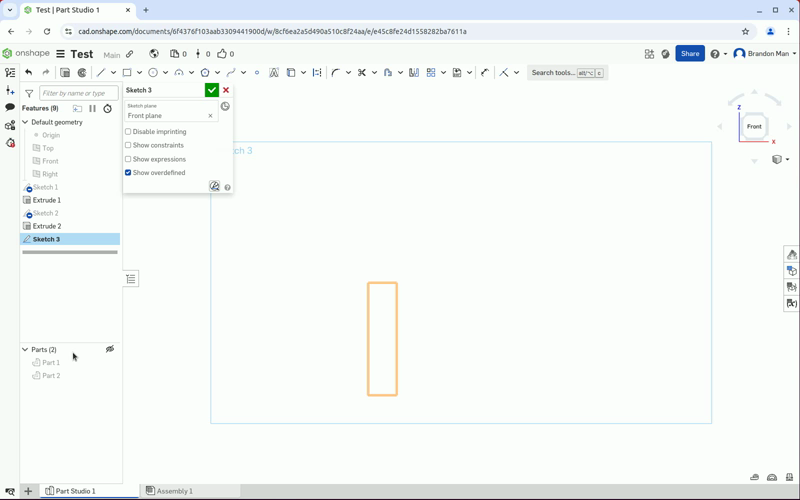
key(l)
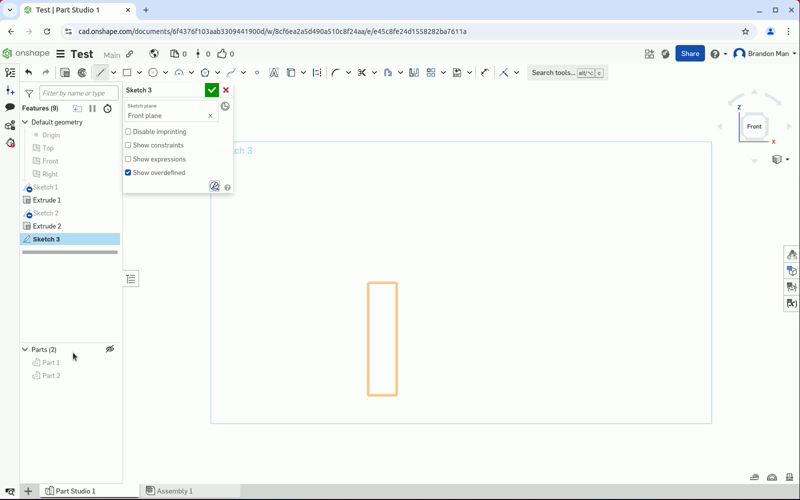
key_down(shift)
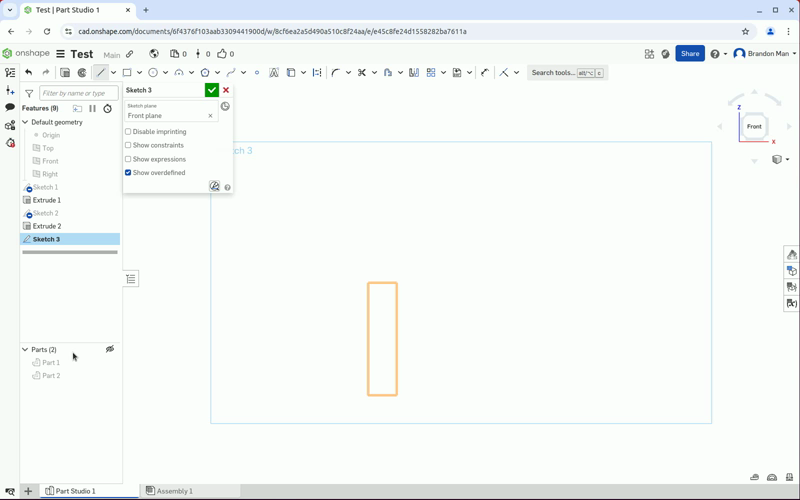
mouse_move(405, 395)
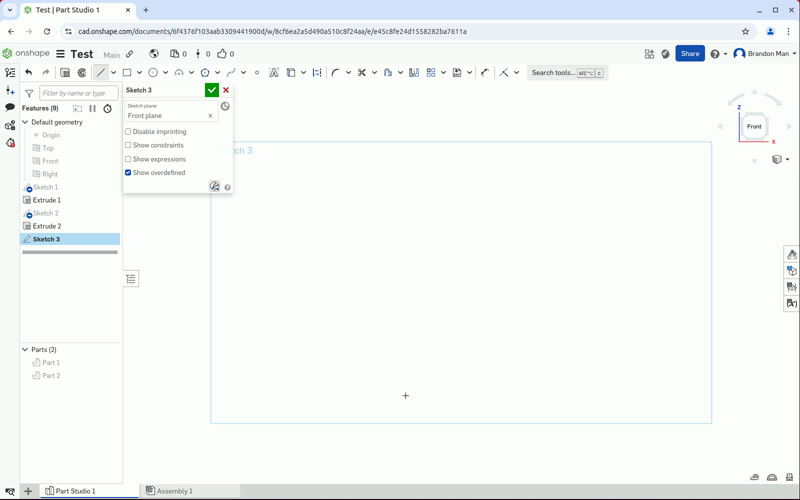
click(405, 395)
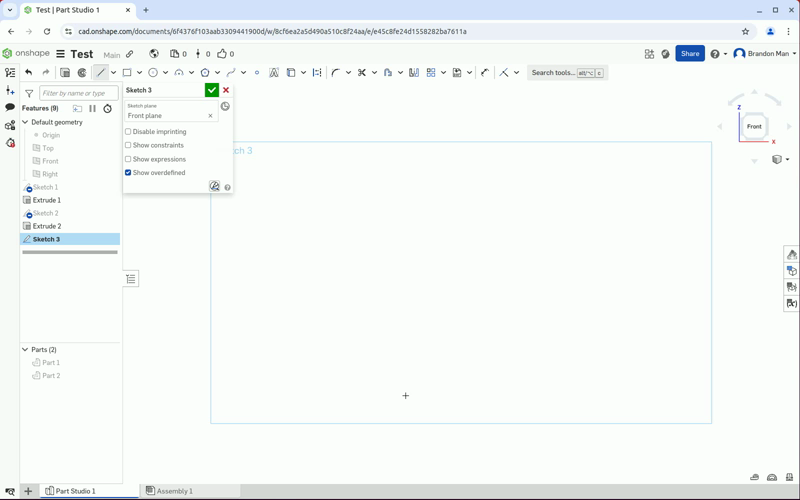
key_up(shift)
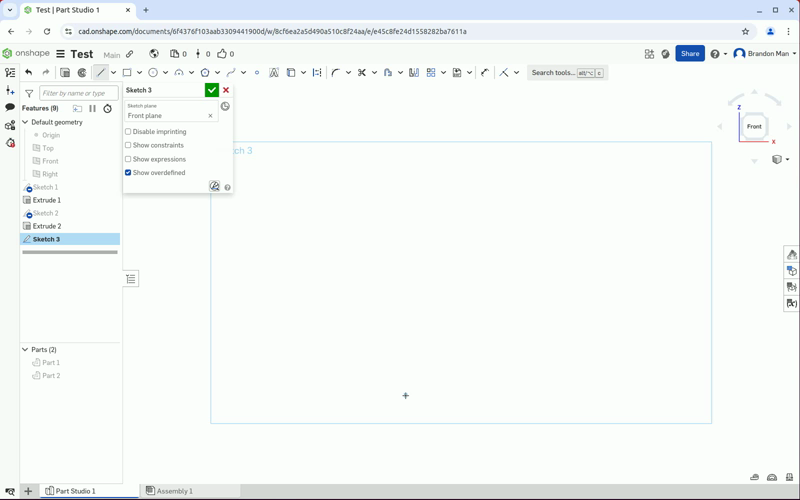
key_down(shift)
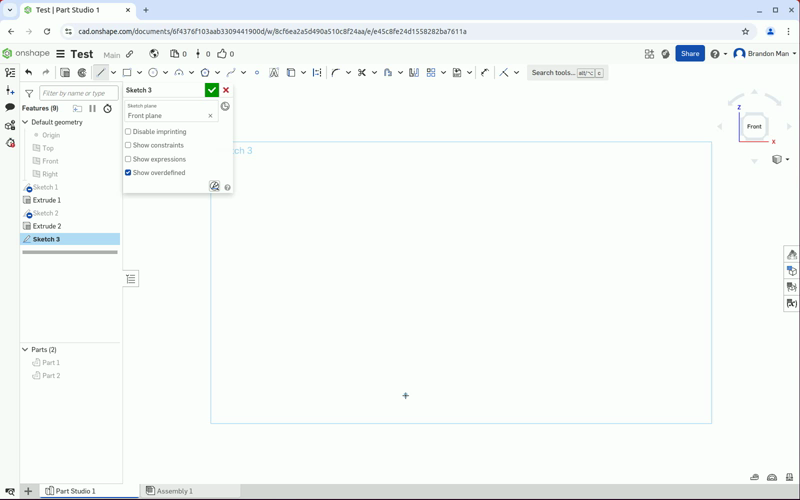
mouse_move(435, 395)
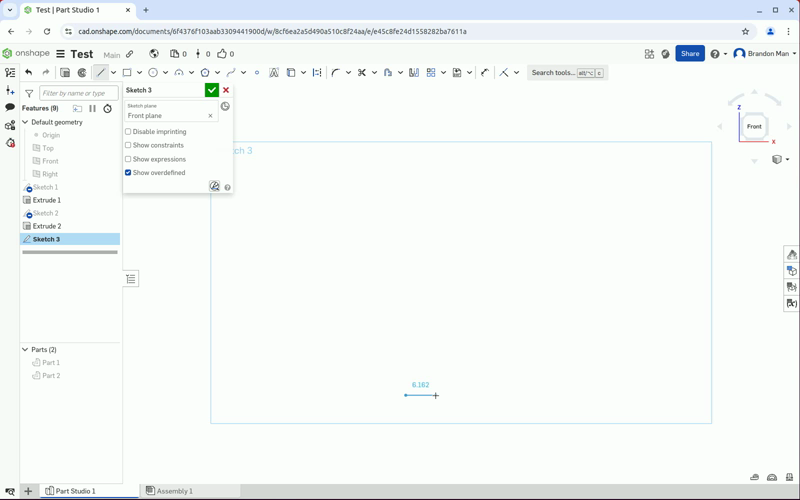
mouse_move(434, 395)
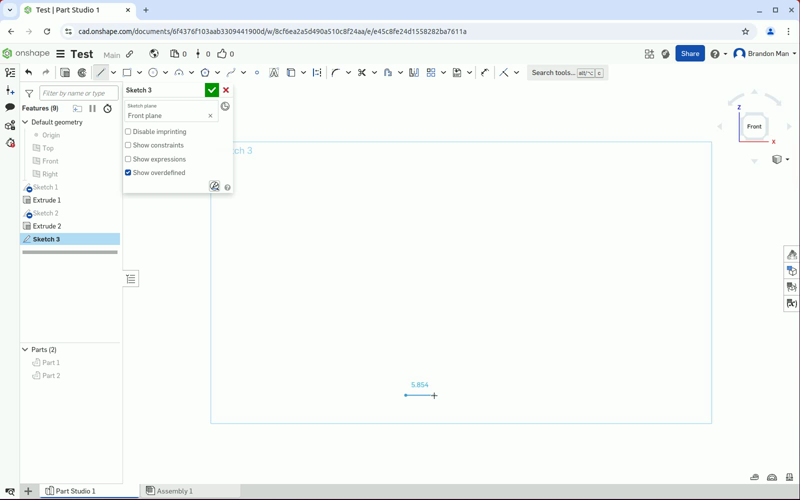
click(434, 395)
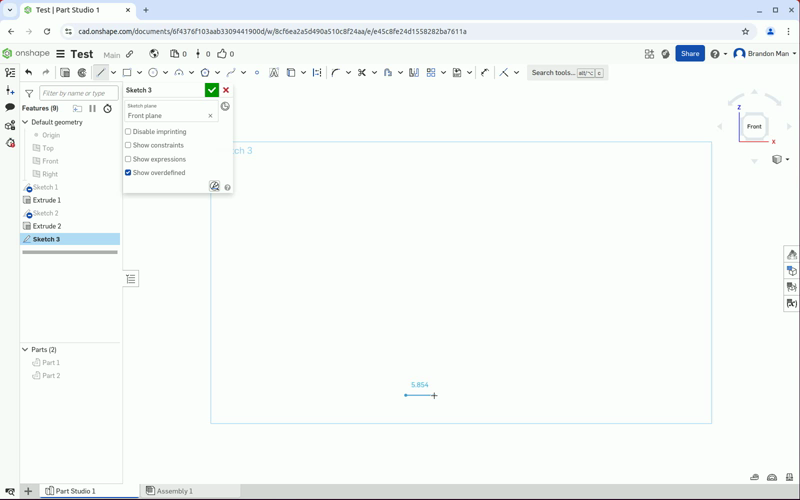
key_up(shift)
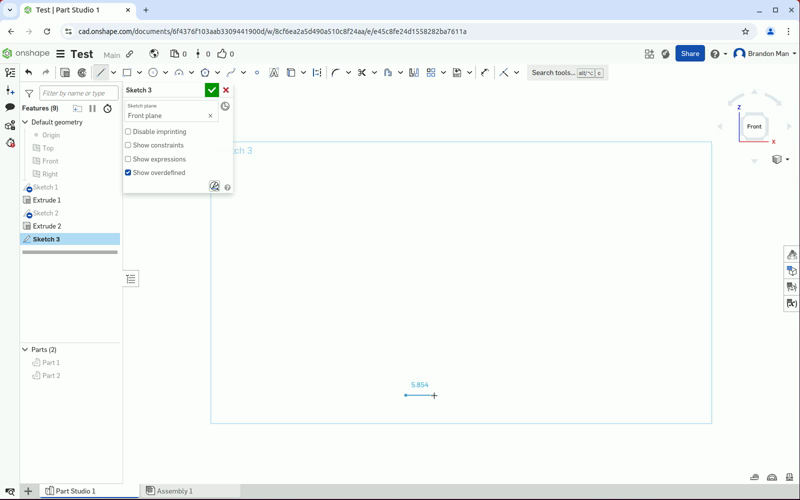
key_down(shift)
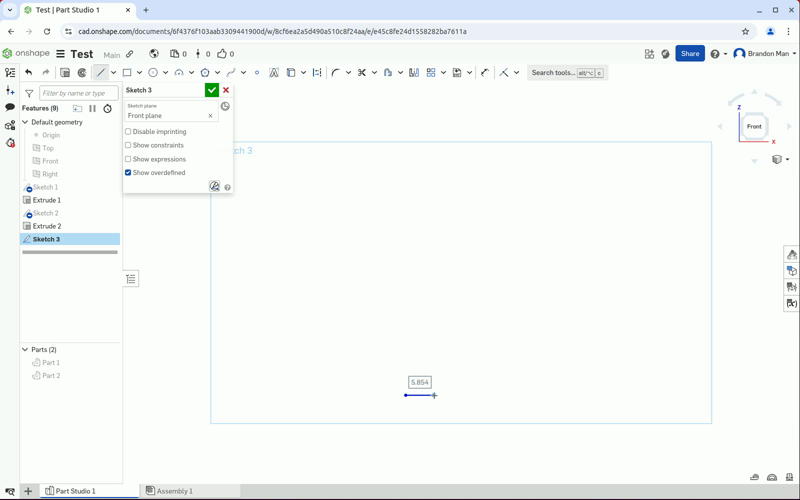
mouse_move(434, 282)
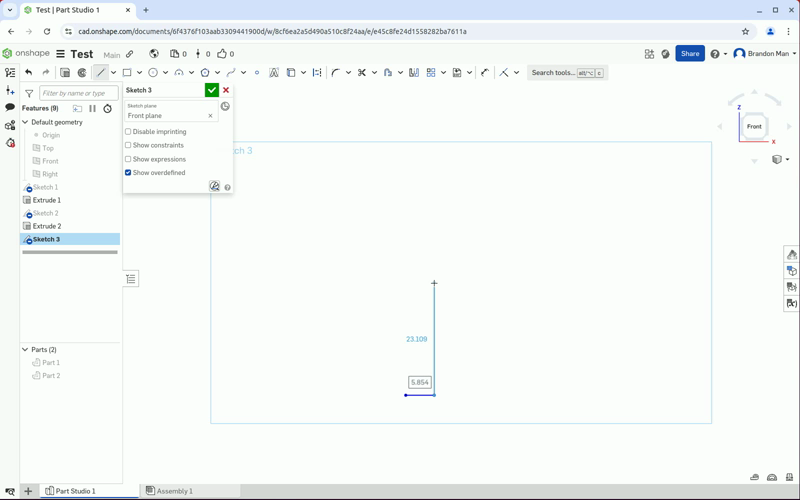
click(434, 282)
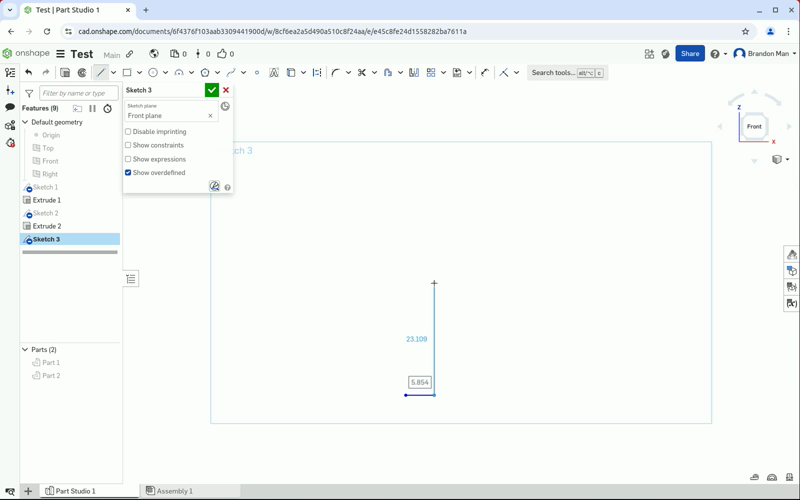
key_up(shift)
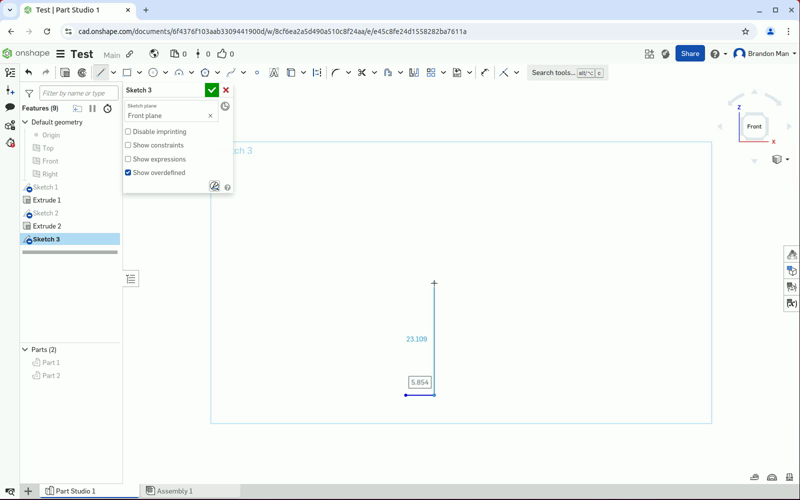
key_down(shift)
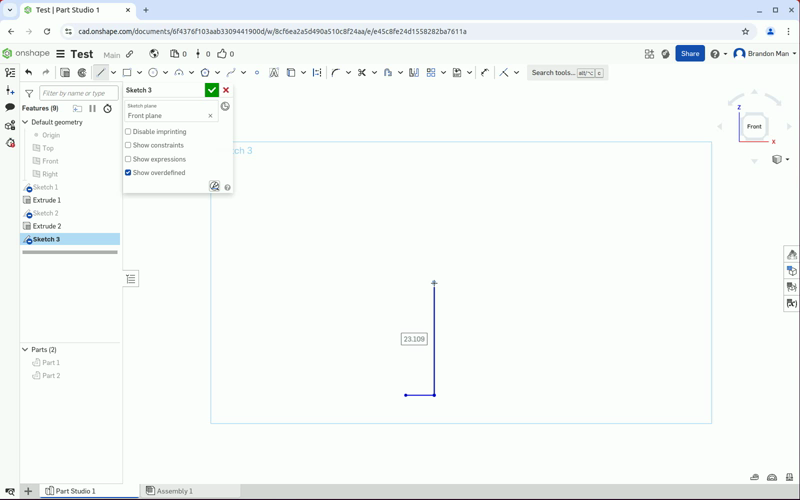
mouse_move(464, 282)
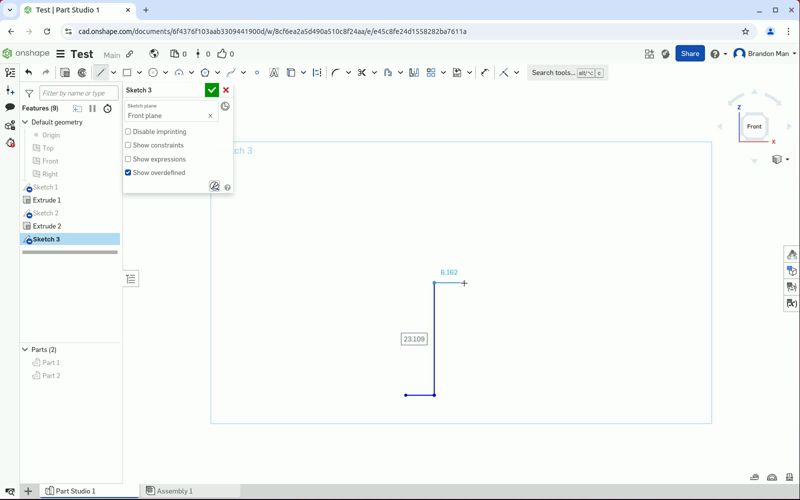
mouse_move(405, 282)
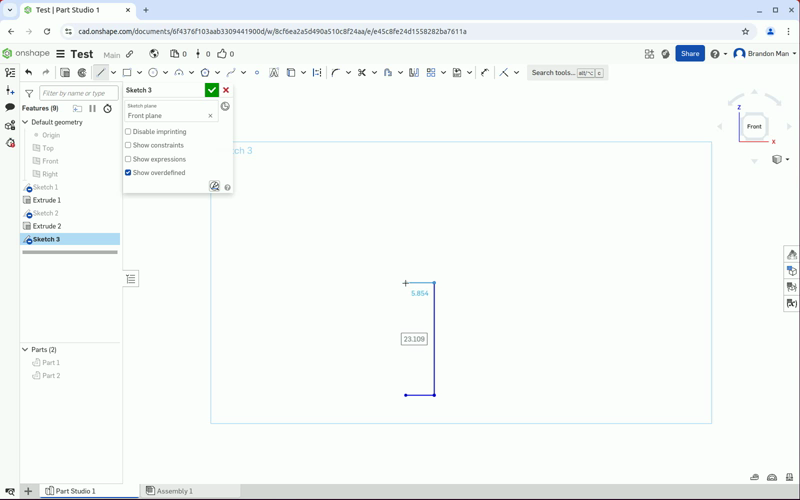
click(405, 282)
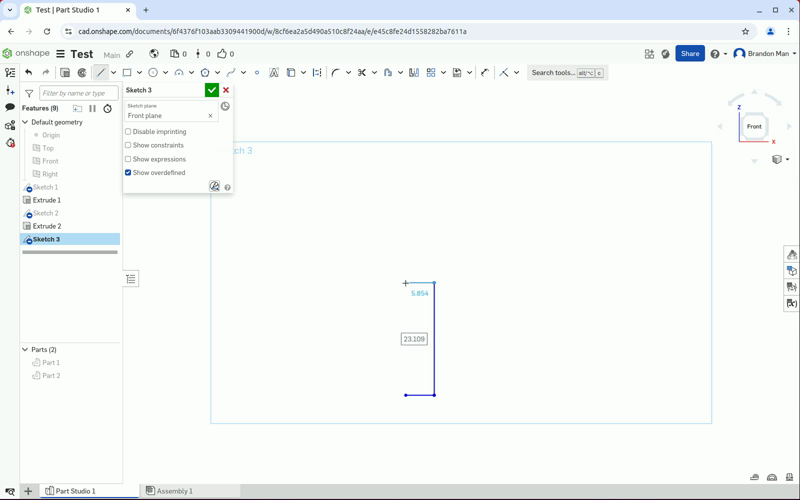
key_up(shift)
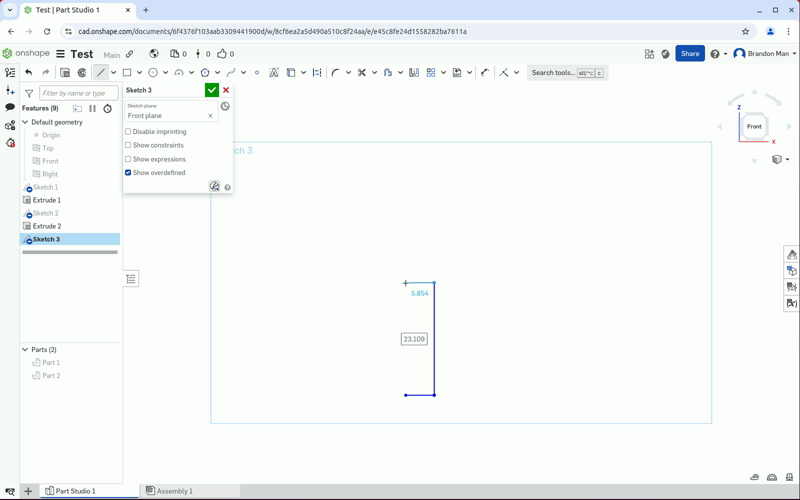
key_down(shift)
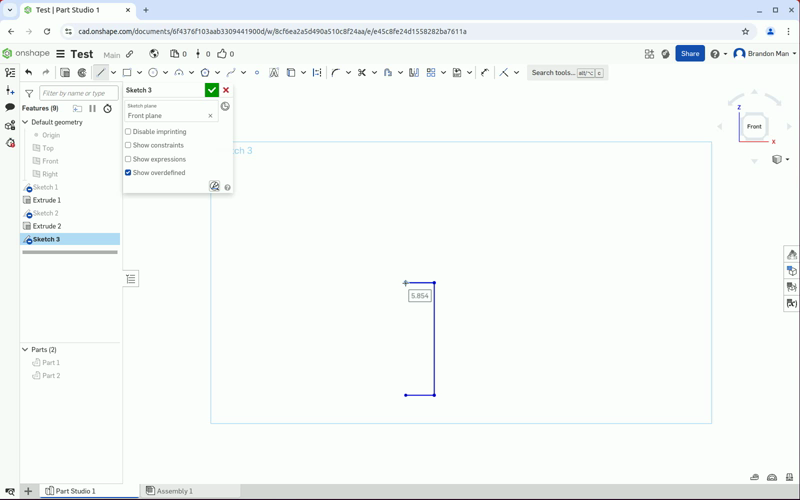
mouse_move(405, 395)
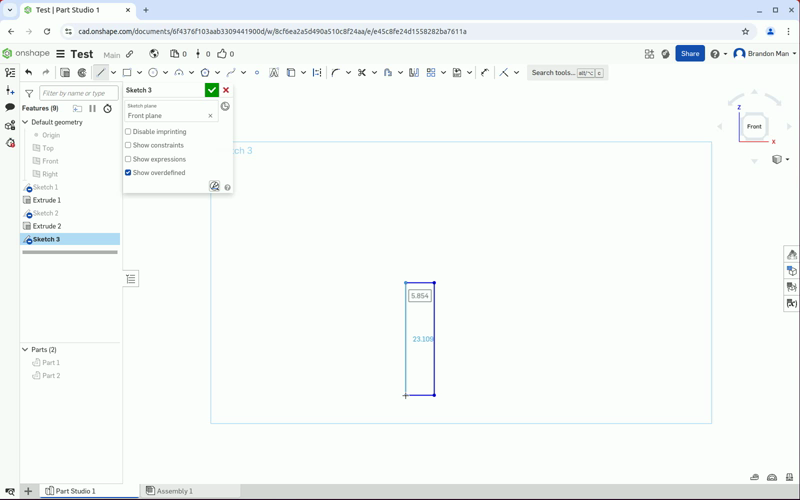
key_up(shift)
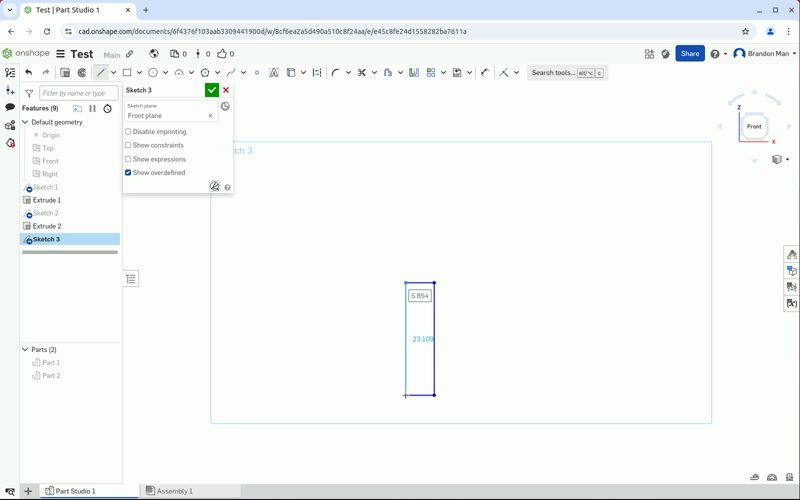
click(405, 395)
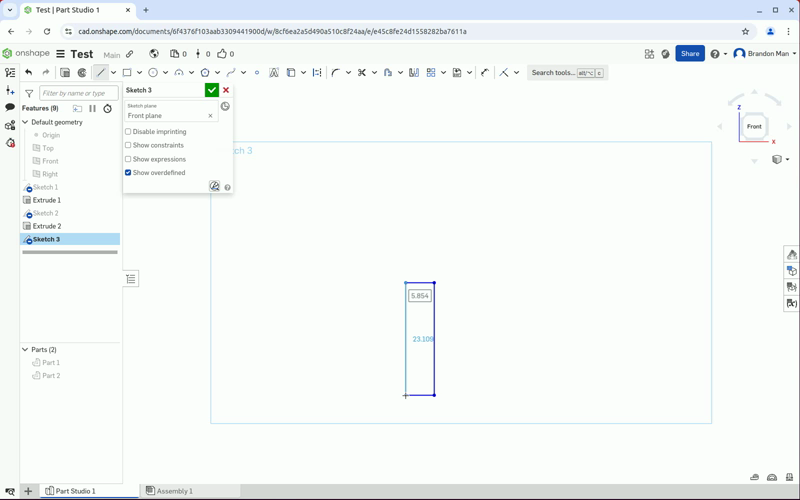
key(esc)
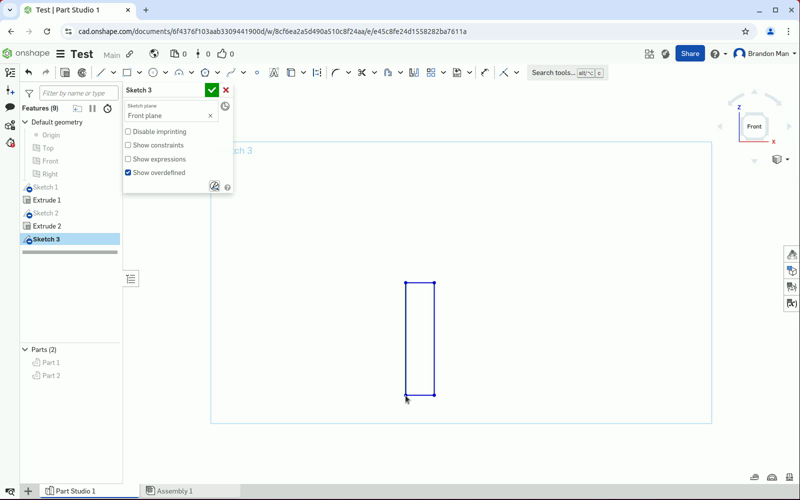
mouse_move(415, 367)
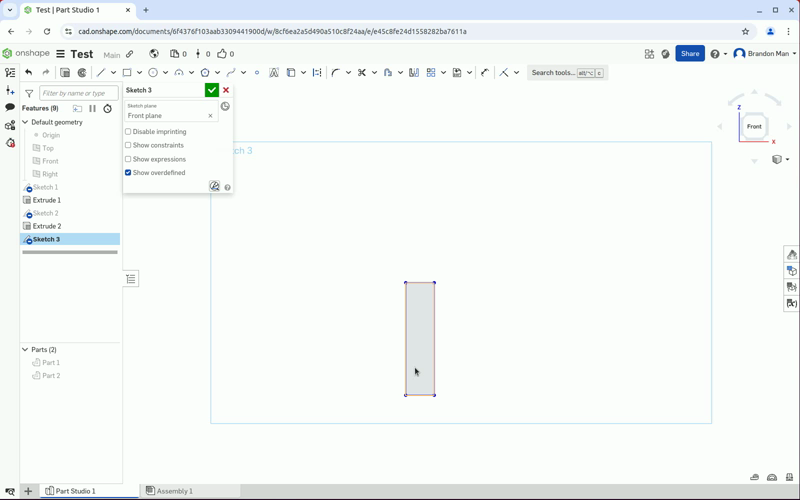
click(415, 367)
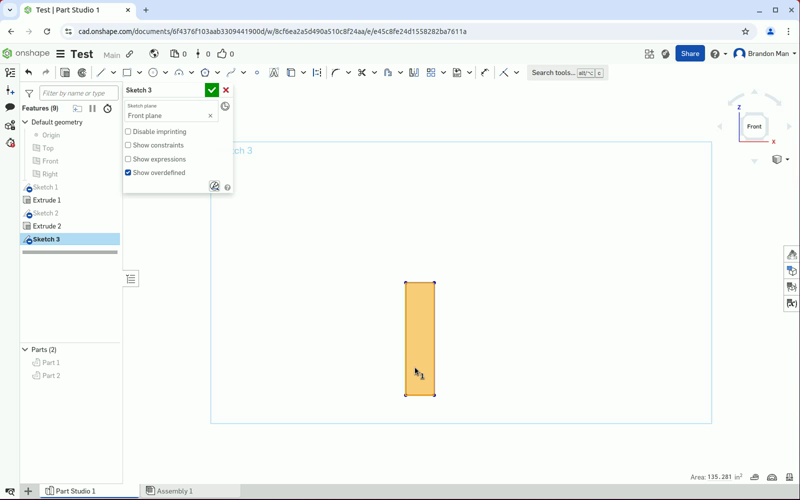
mouse_move(73, 352)
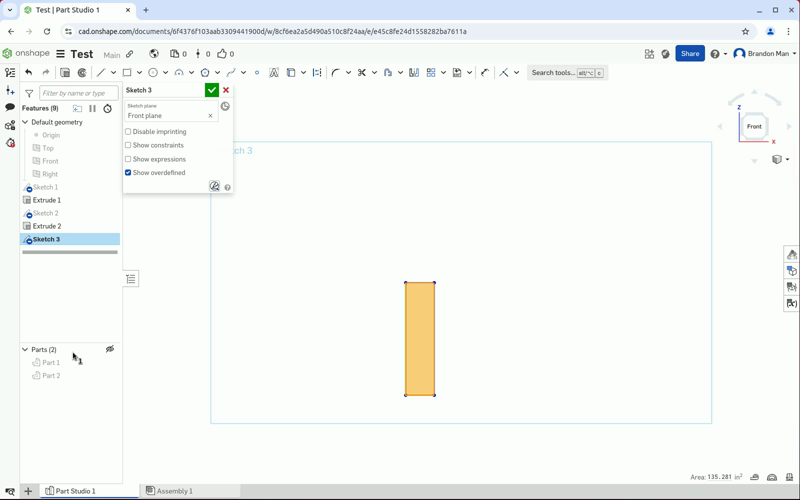
key(shift+y)
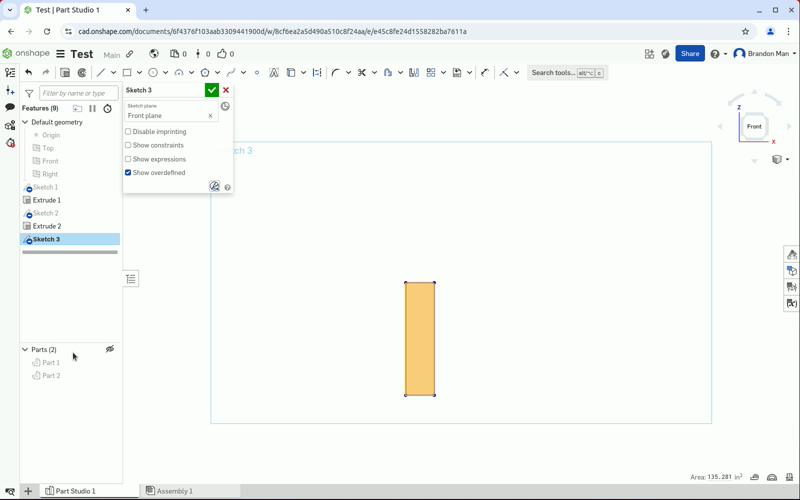
key(shift+e)
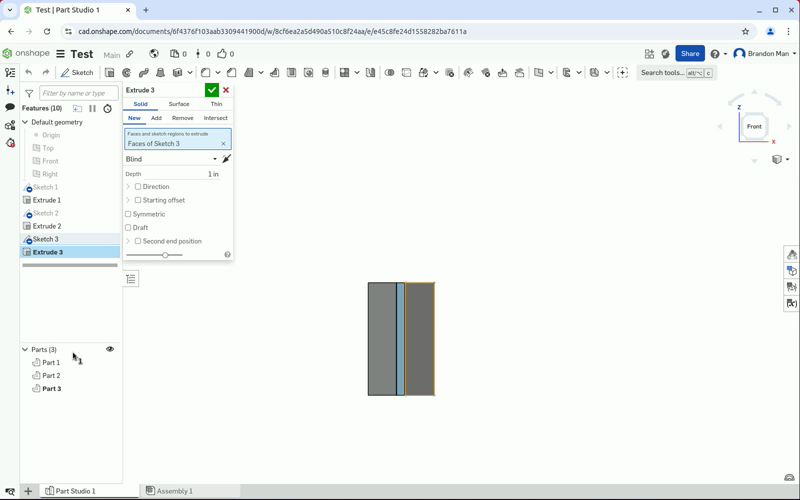
mouse_move(143, 106)
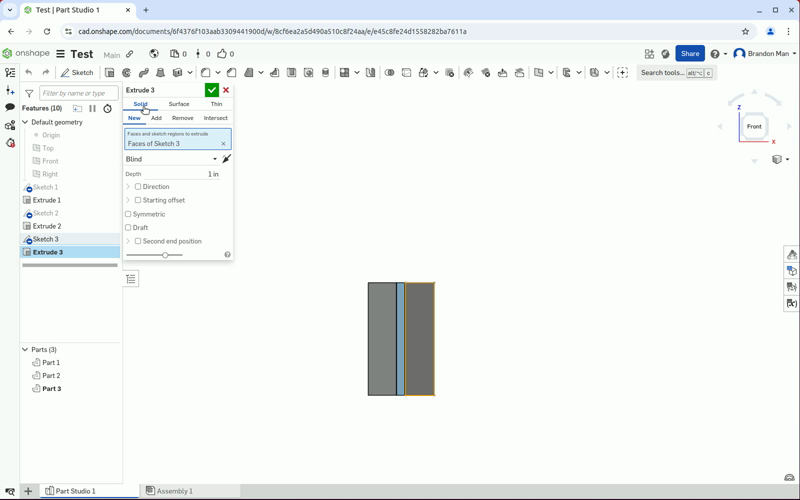
click(143, 106)
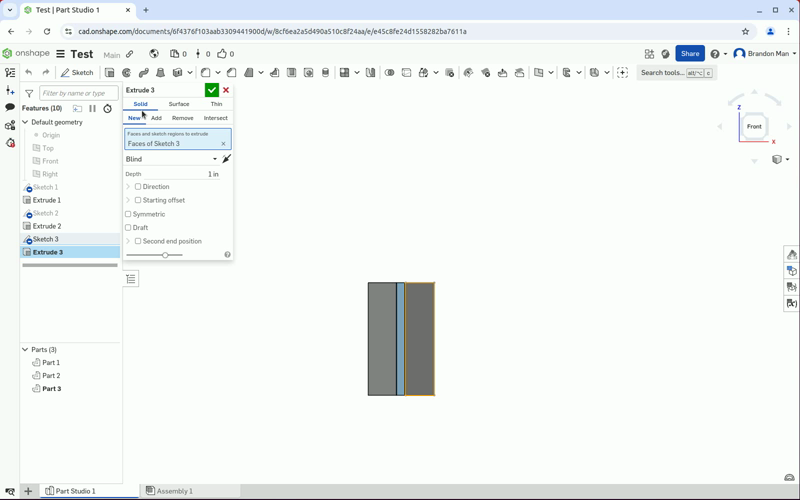
mouse_move(137, 120)
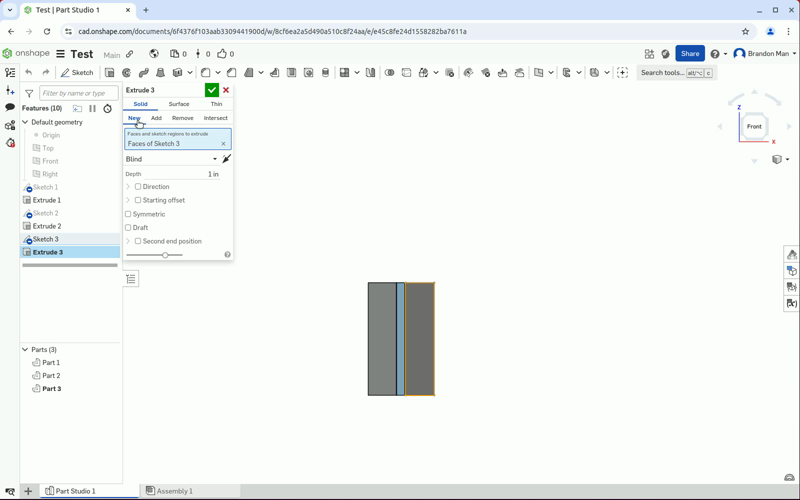
click(137, 120)
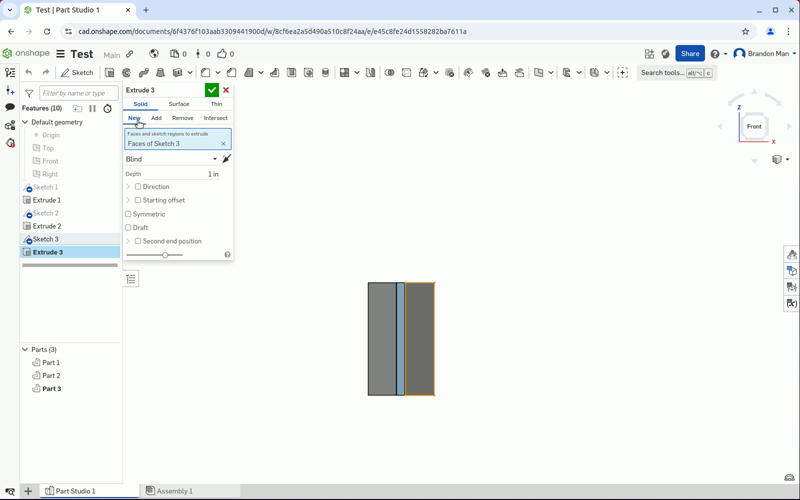
key(tab, 4)
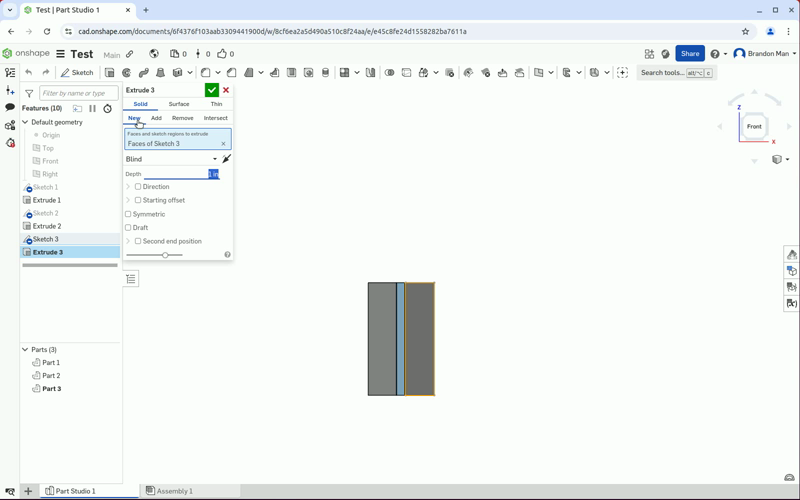
text(7.462)
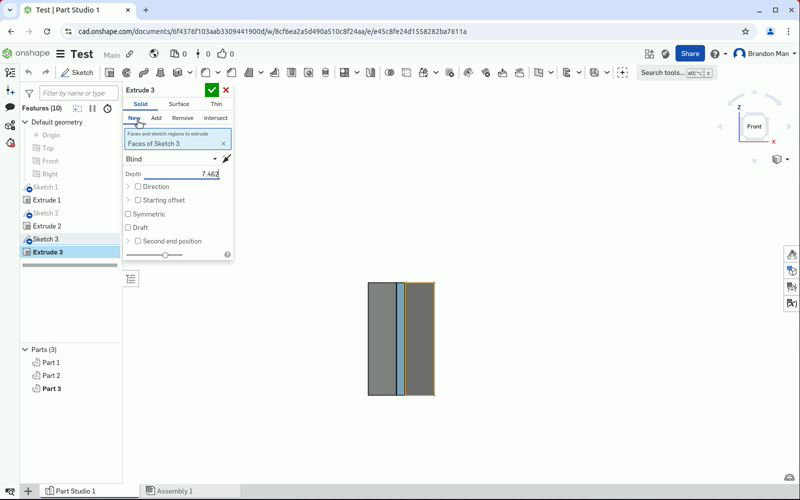
key(enter)
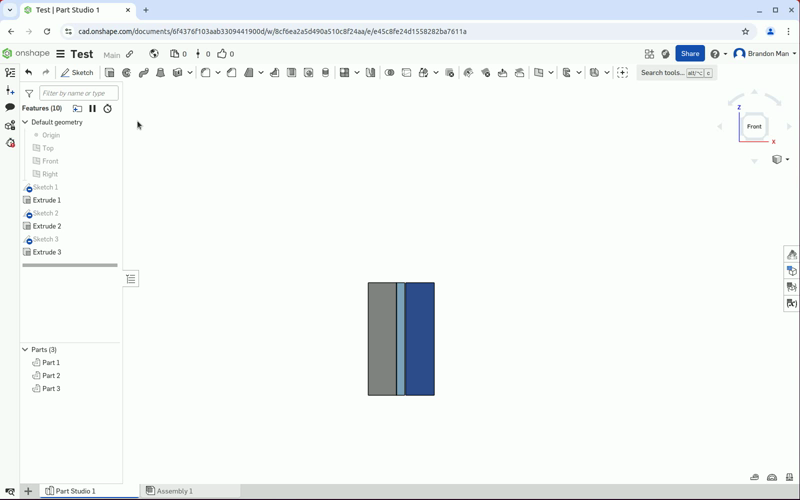
key(shift+h)
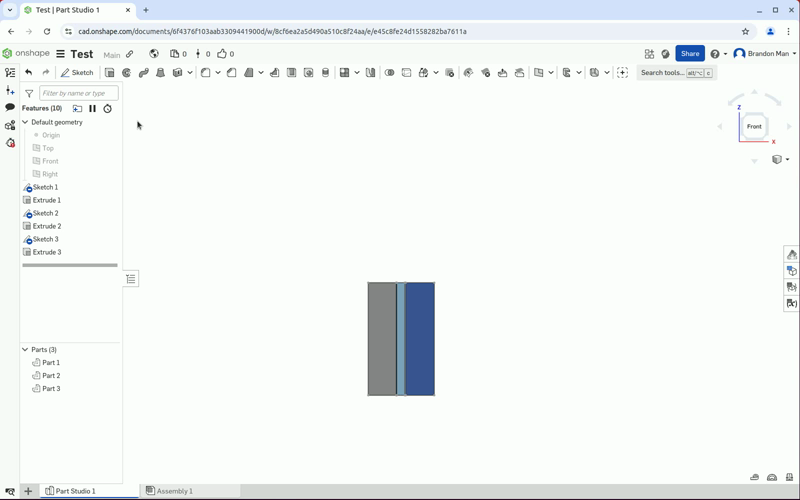
key(shift+h)
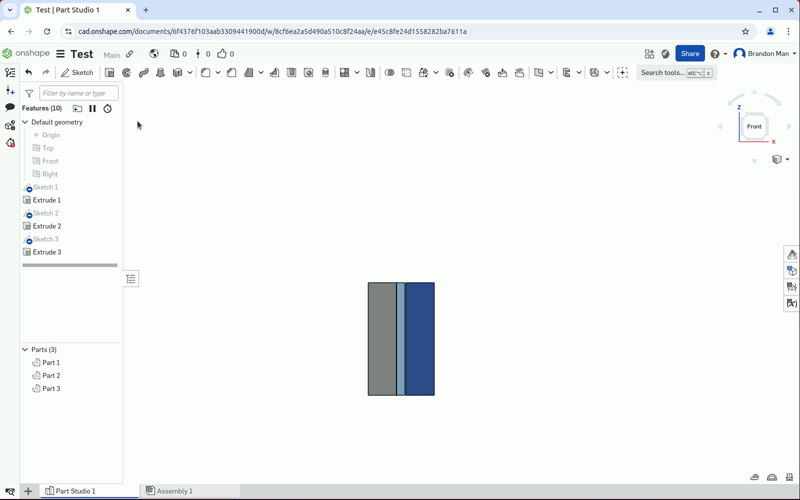
mouse_move(73, 189)
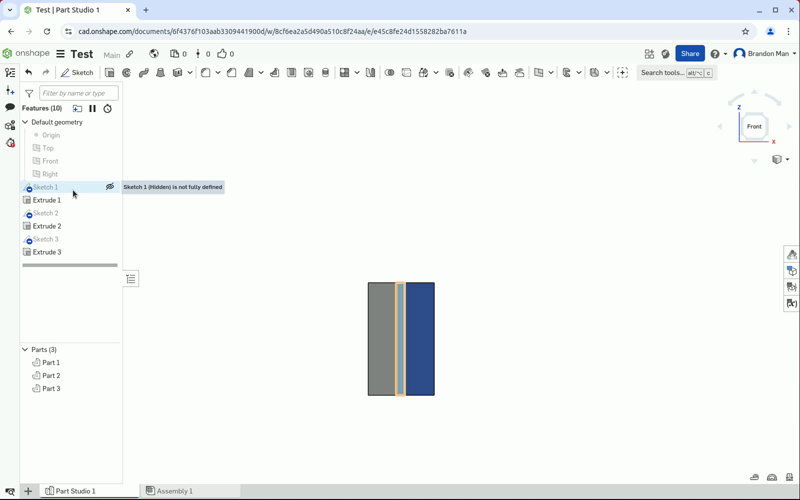
click(73, 189)
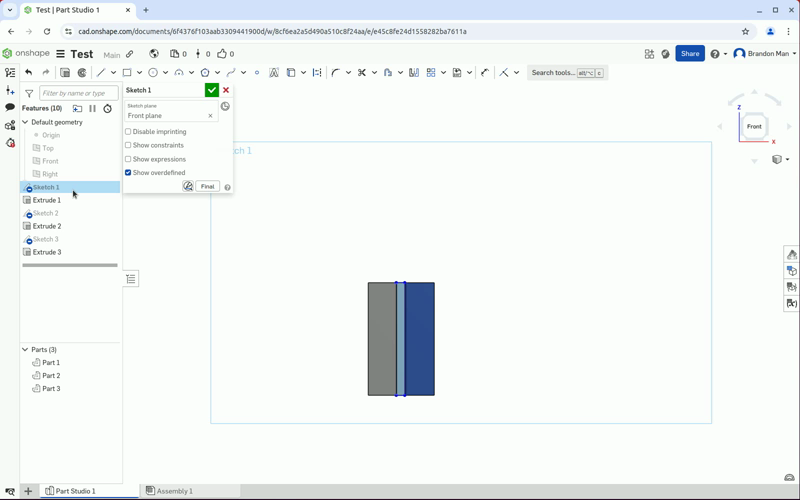
mouse_move(229, 92)
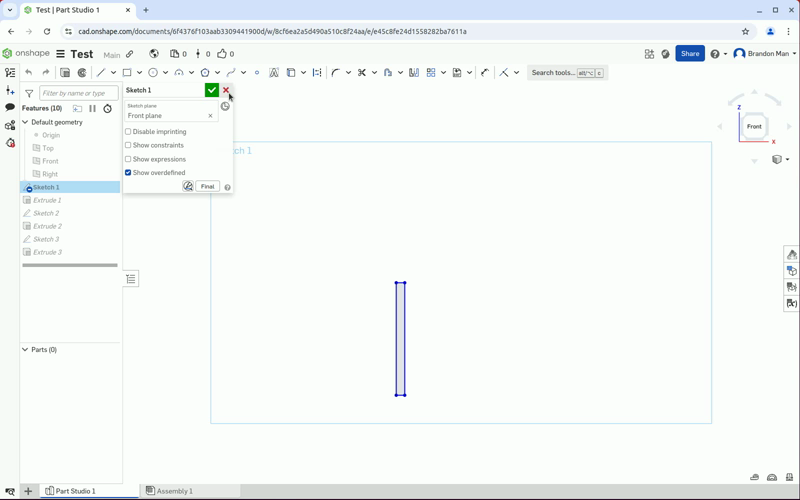
click(229, 92)
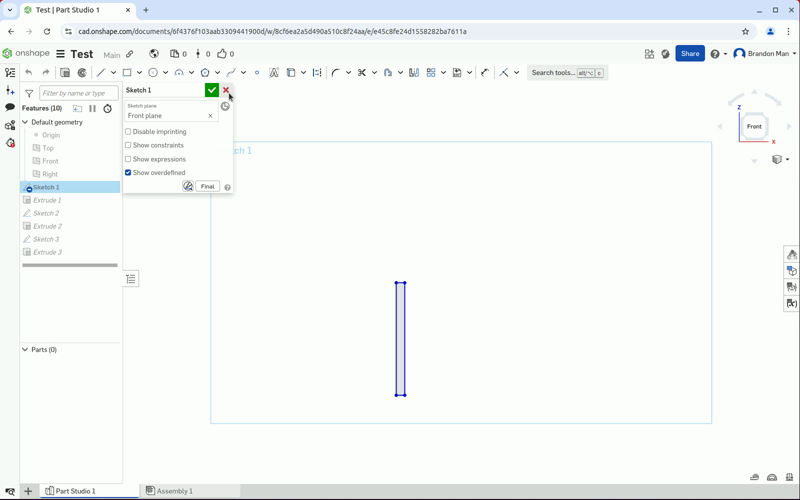
key(shift+s)
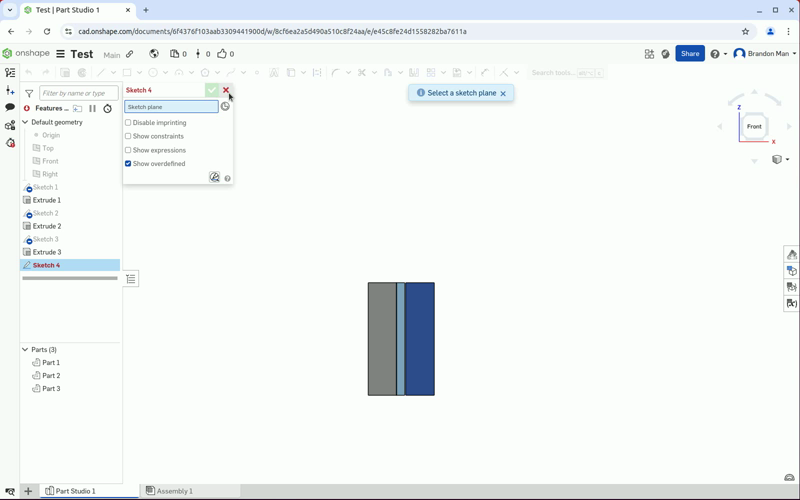
mouse_move(73, 163)
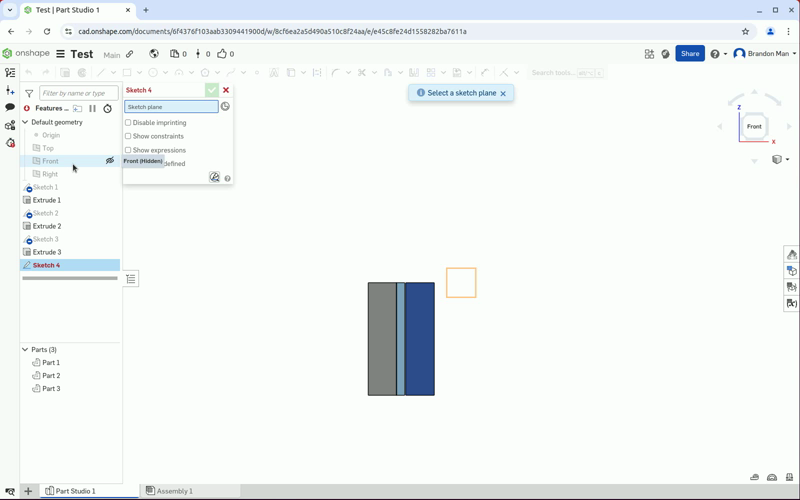
click(73, 163)
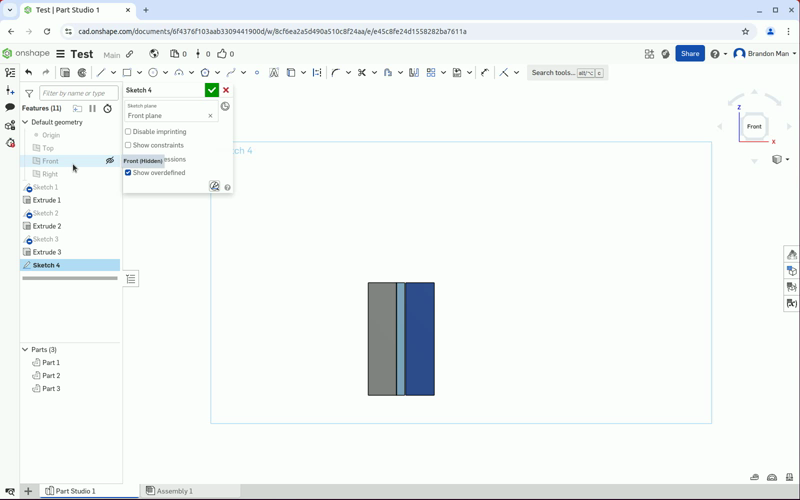
mouse_move(73, 352)
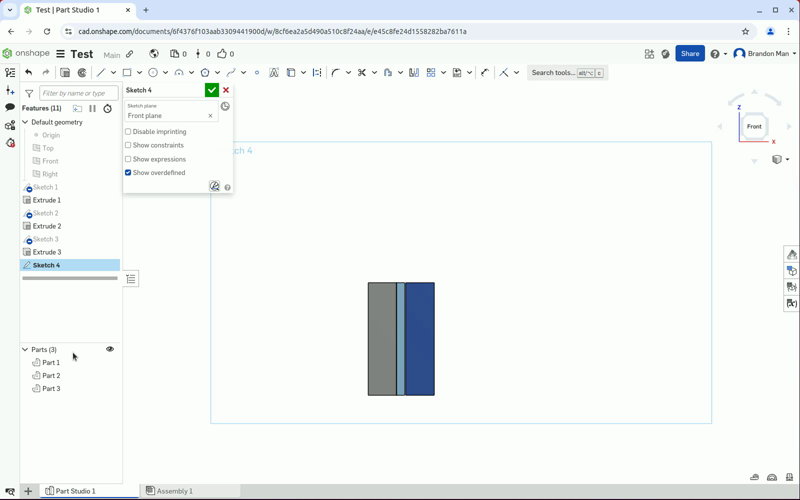
key(y)
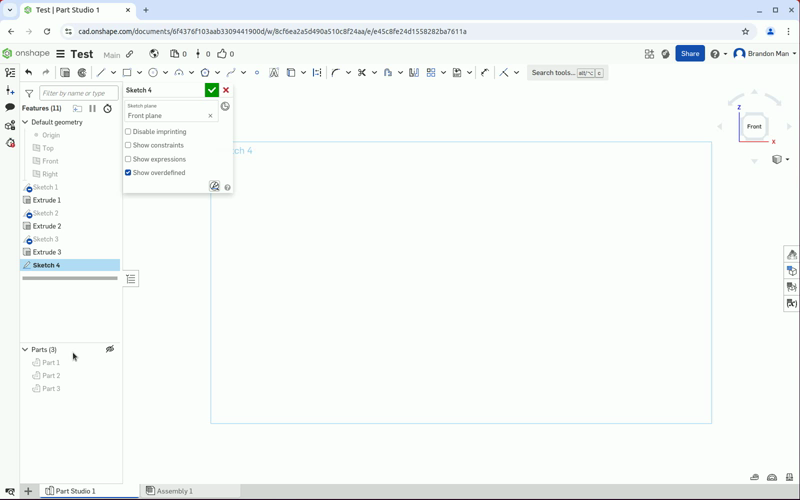
key(l)
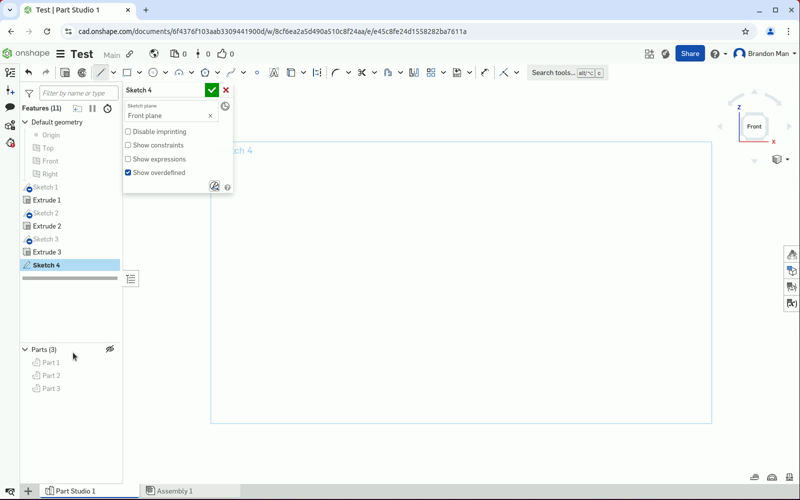
key_down(shift)
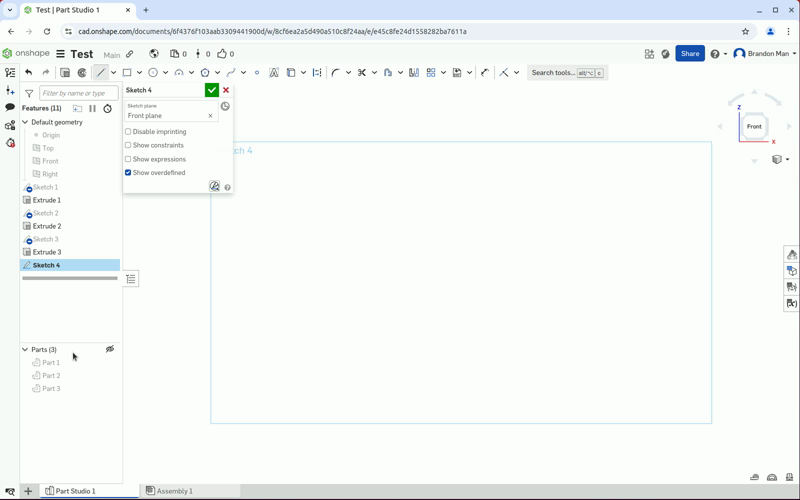
mouse_move(405, 395)
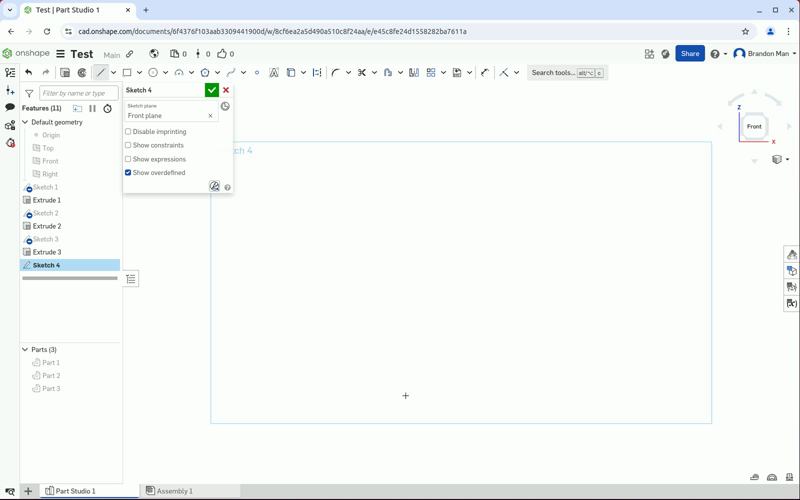
click(405, 395)
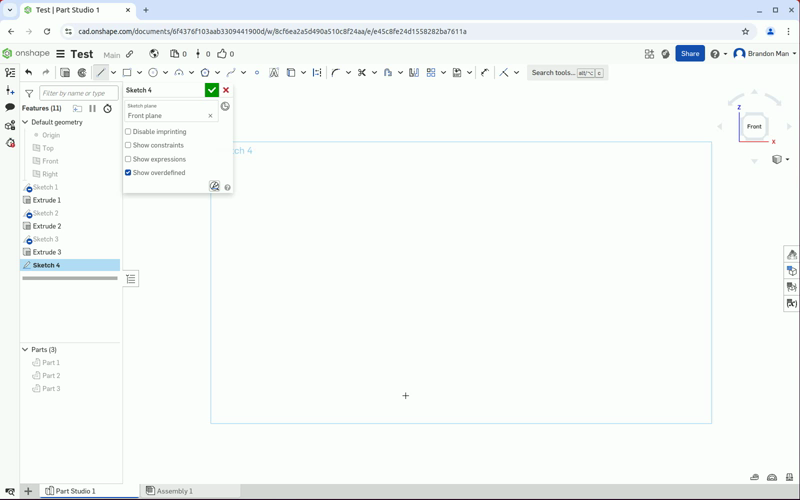
key_up(shift)
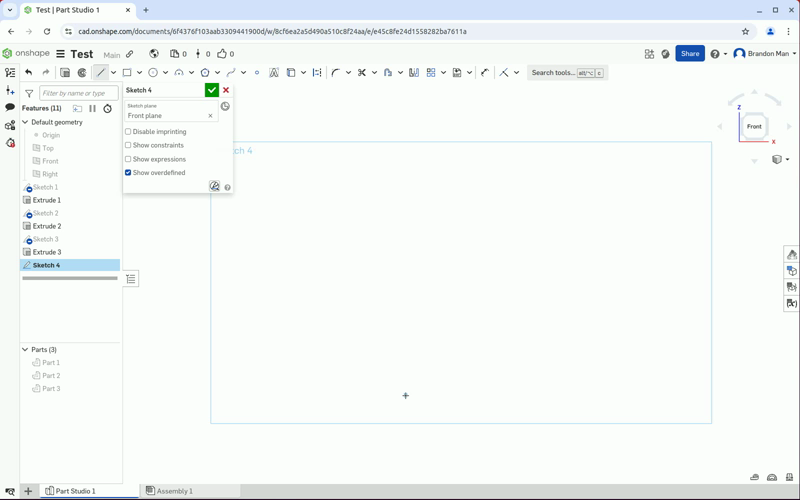
key_down(shift)
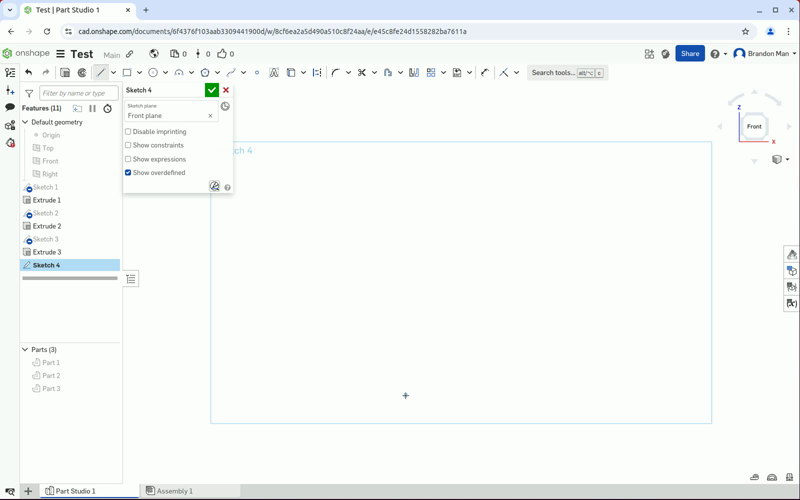
mouse_move(435, 395)
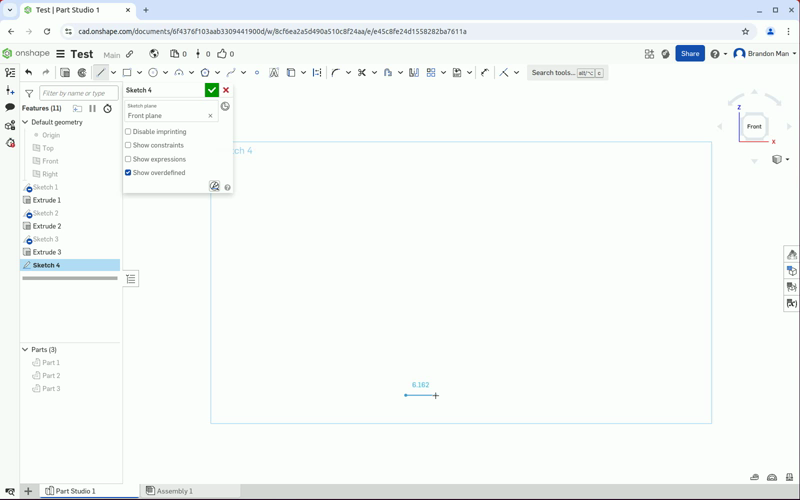
mouse_move(434, 395)
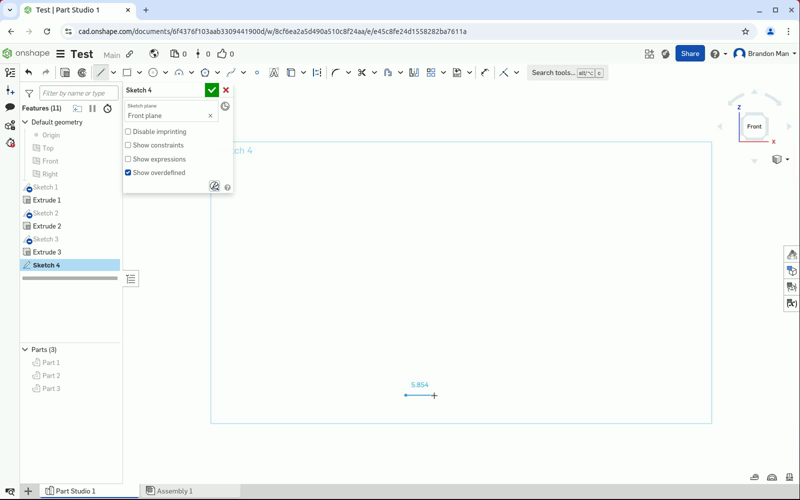
click(434, 395)
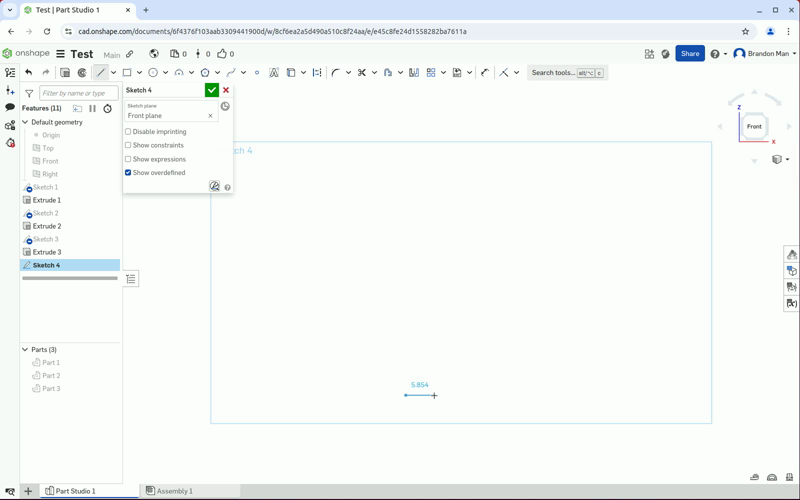
key_up(shift)
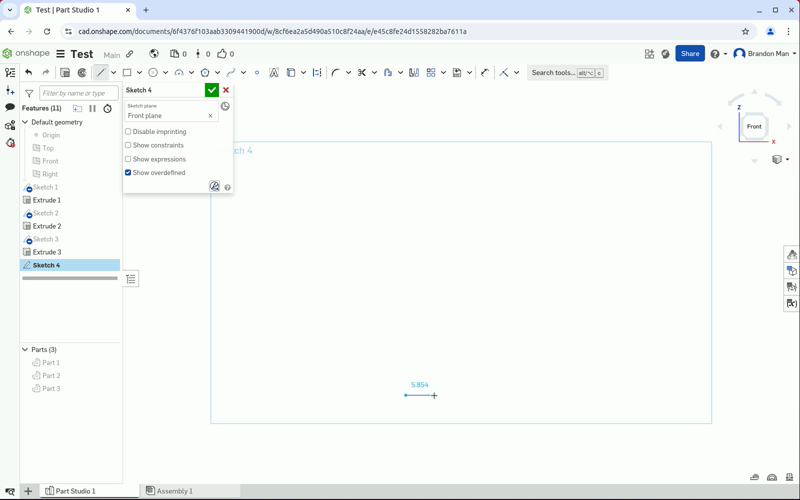
key_down(shift)
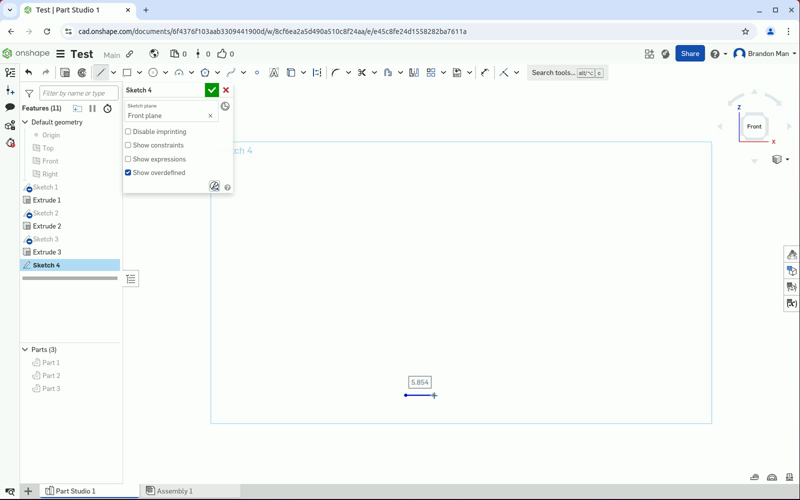
mouse_move(434, 282)
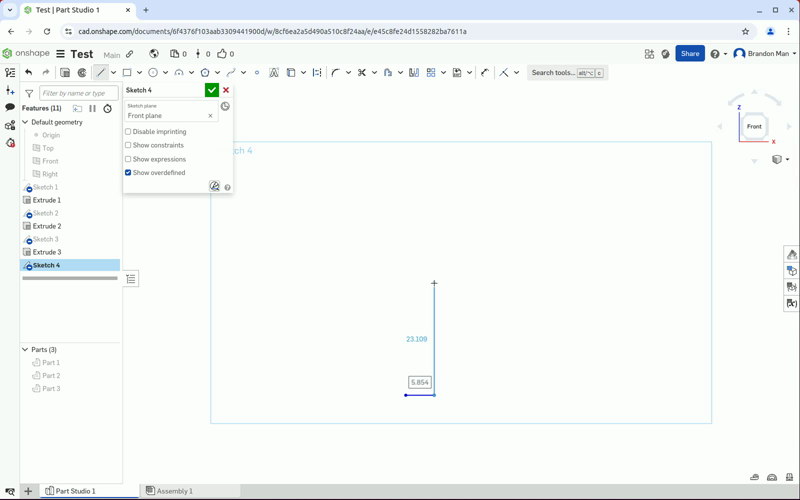
click(434, 282)
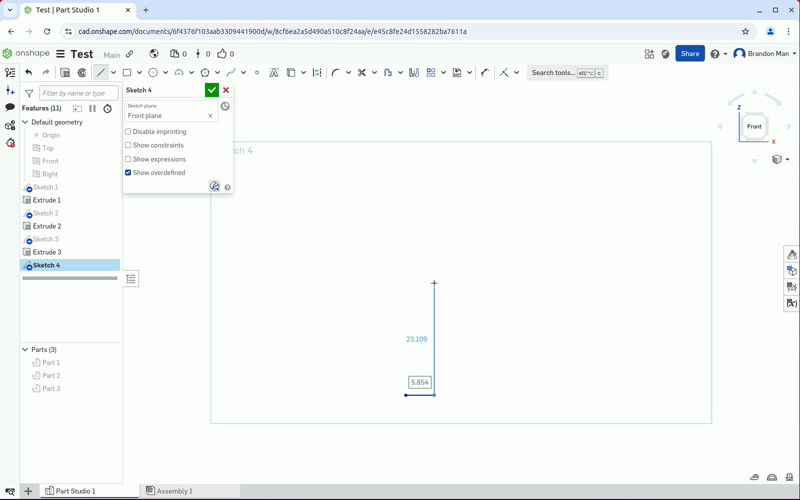
key_up(shift)
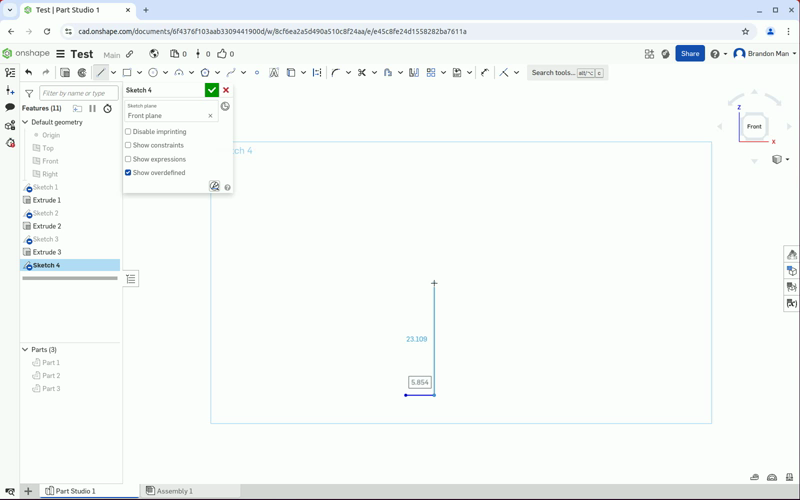
key_down(shift)
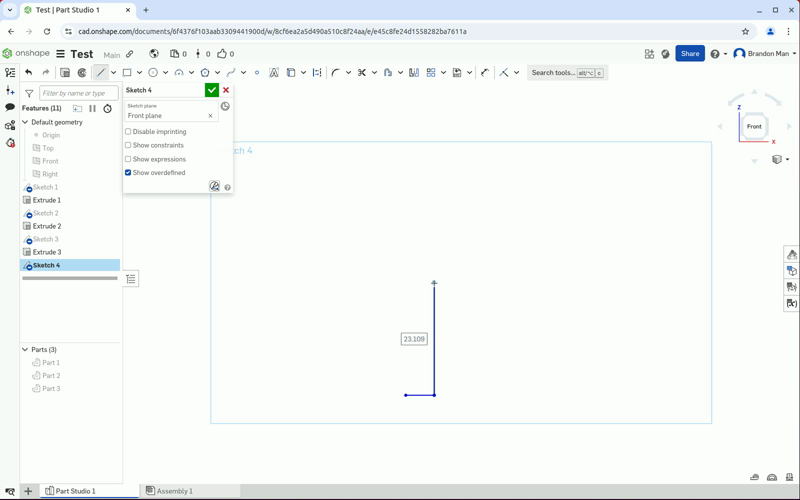
mouse_move(464, 282)
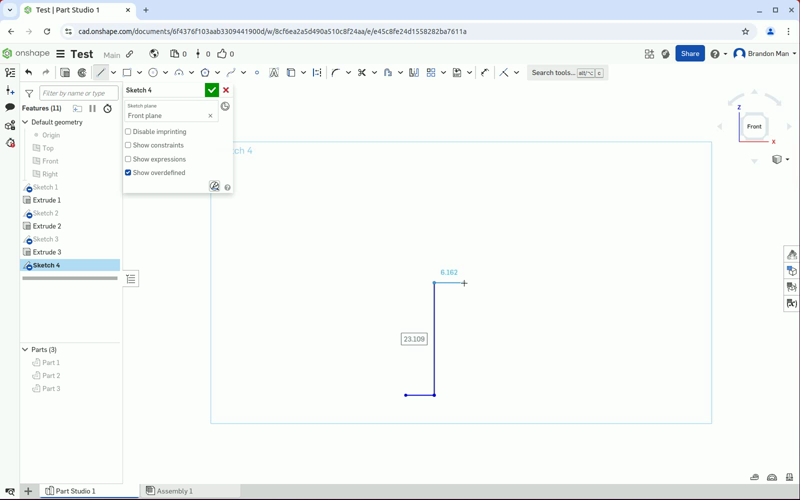
mouse_move(405, 282)
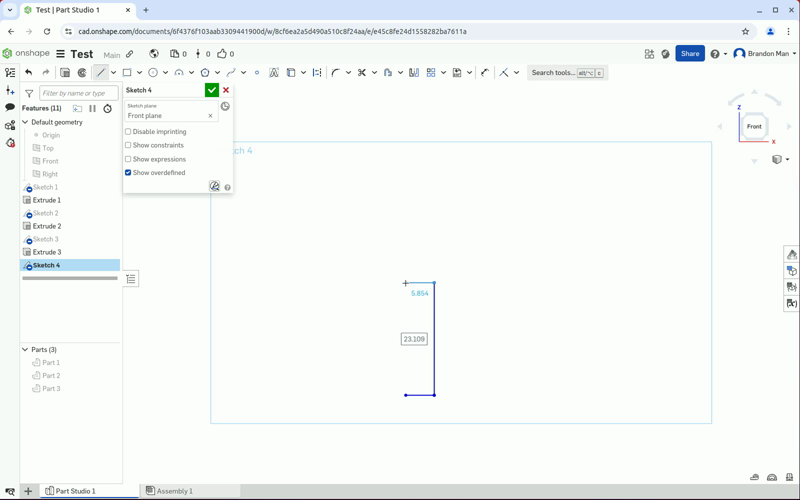
click(405, 282)
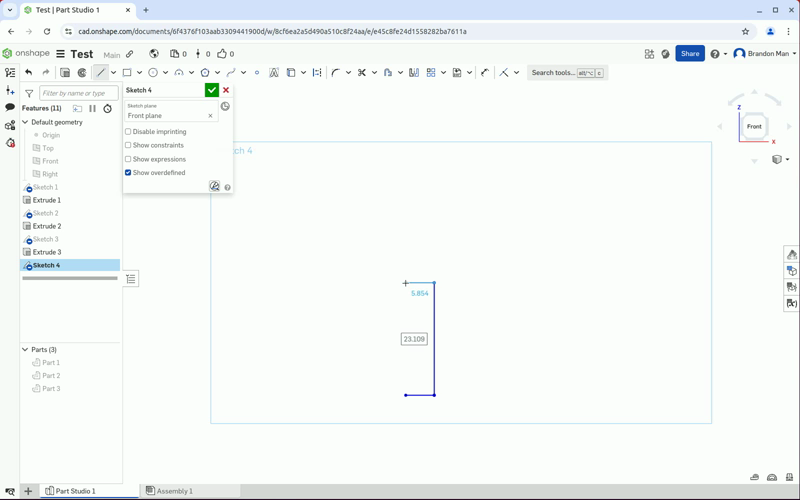
key_up(shift)
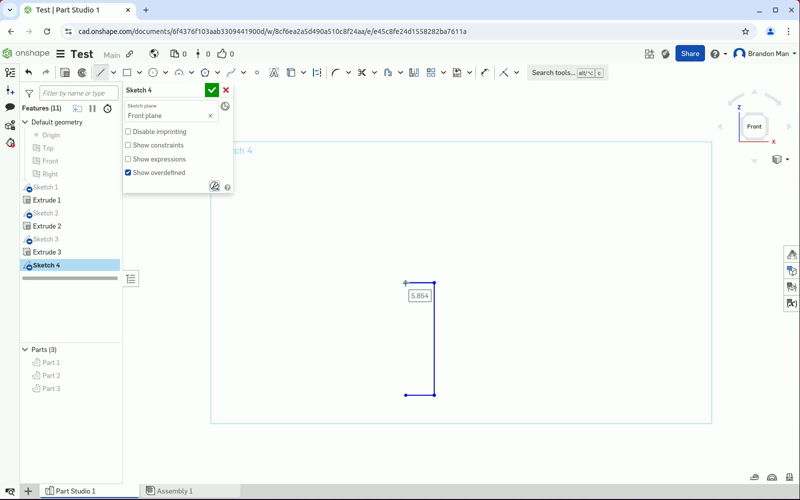
key_down(shift)
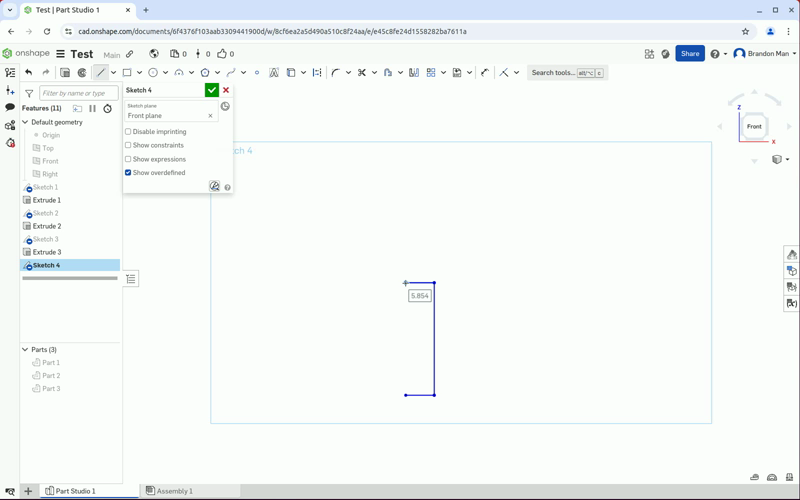
mouse_move(405, 395)
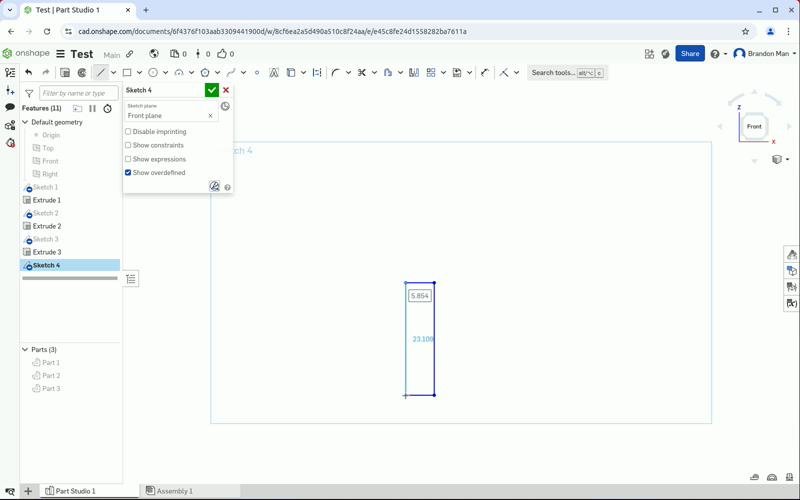
key_up(shift)
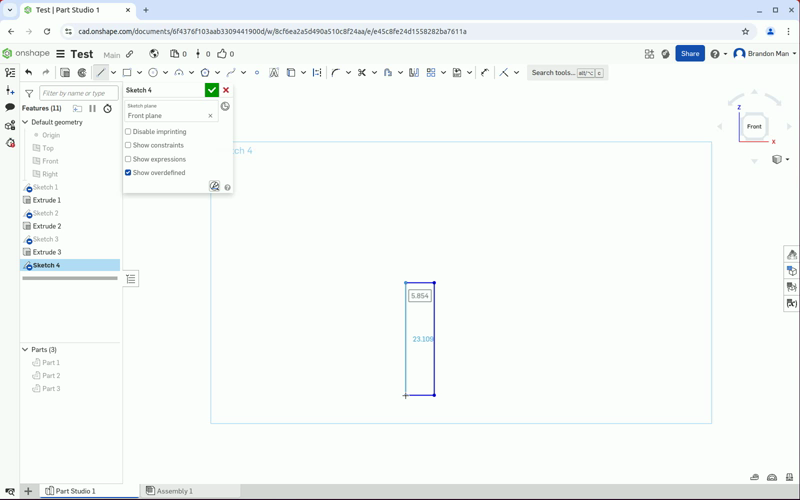
click(405, 395)
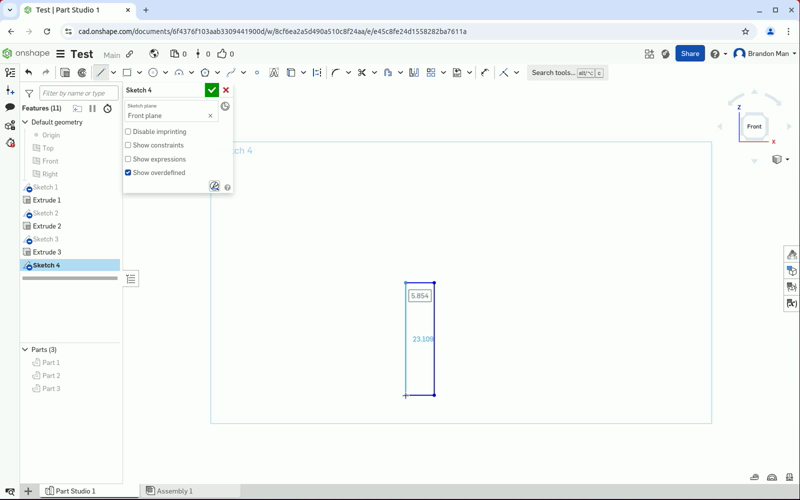
key(esc)
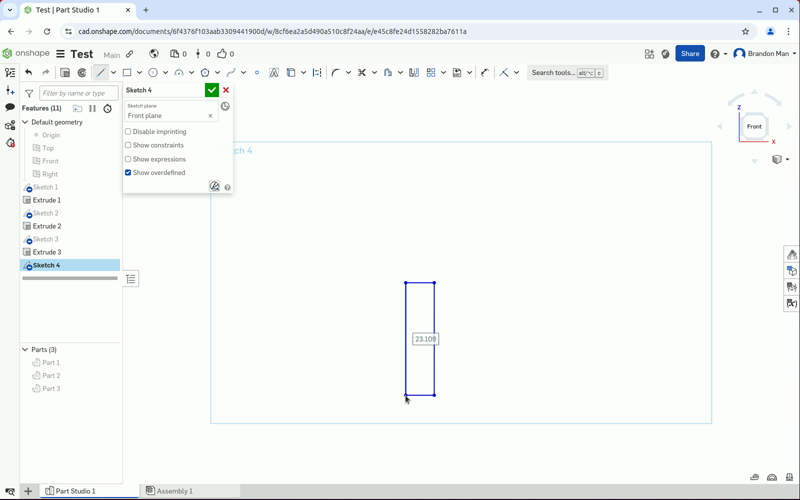
mouse_move(418, 349)
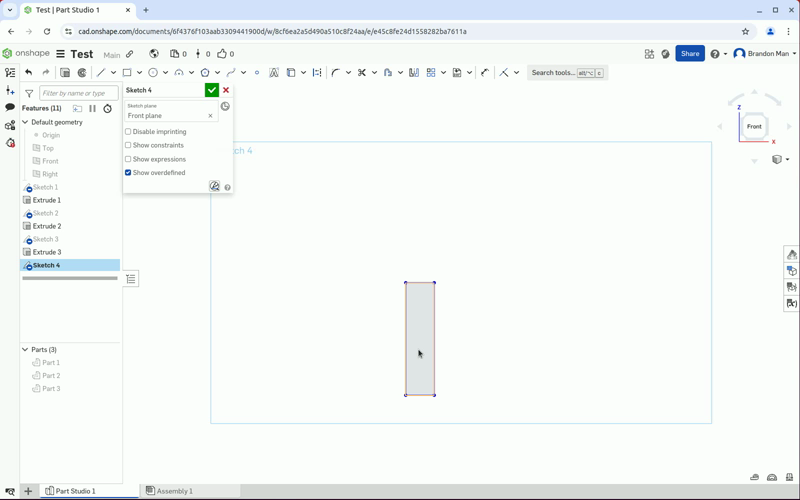
click(418, 349)
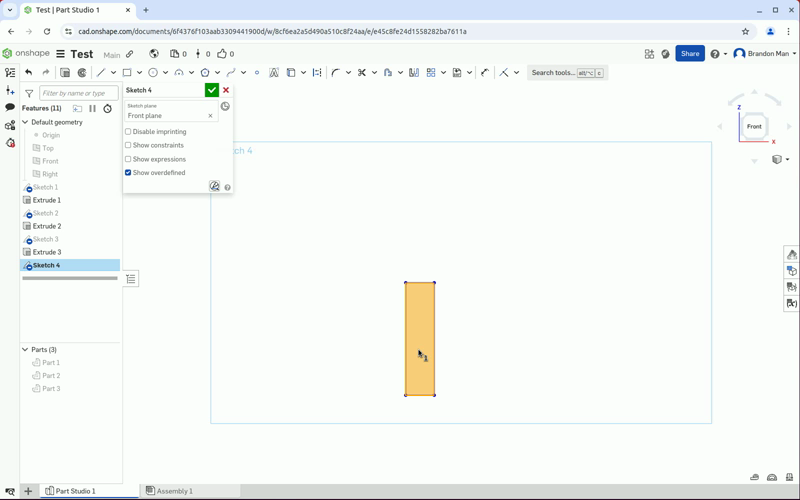
mouse_move(73, 352)
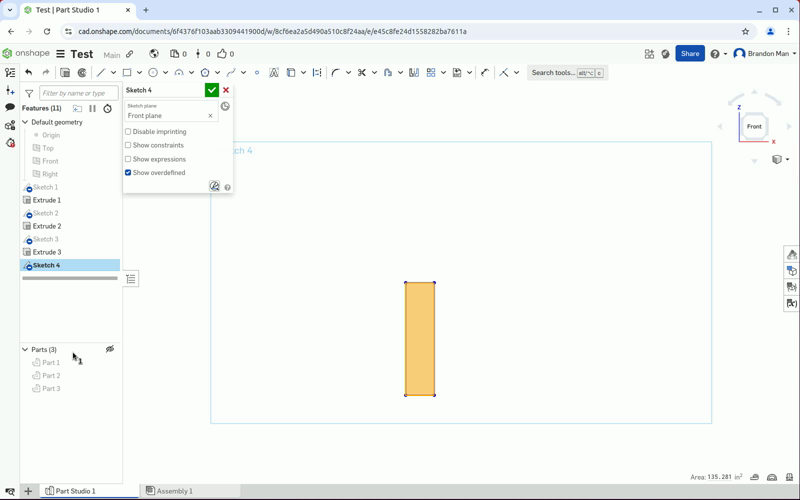
key(shift+y)
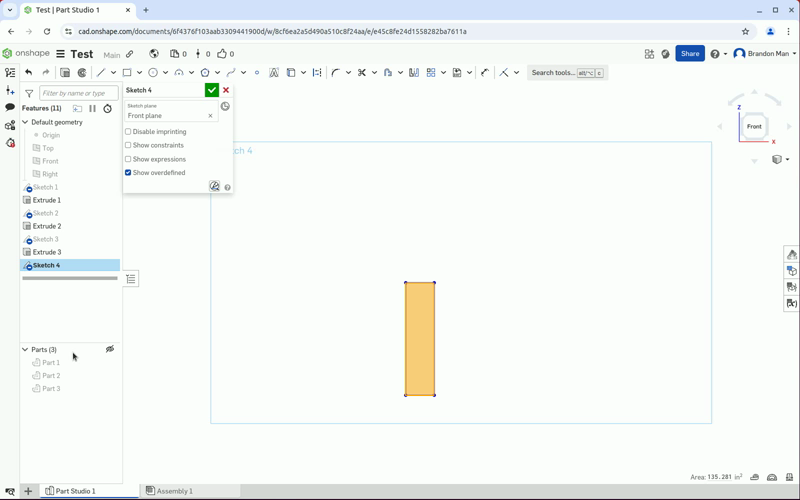
key(shift+e)
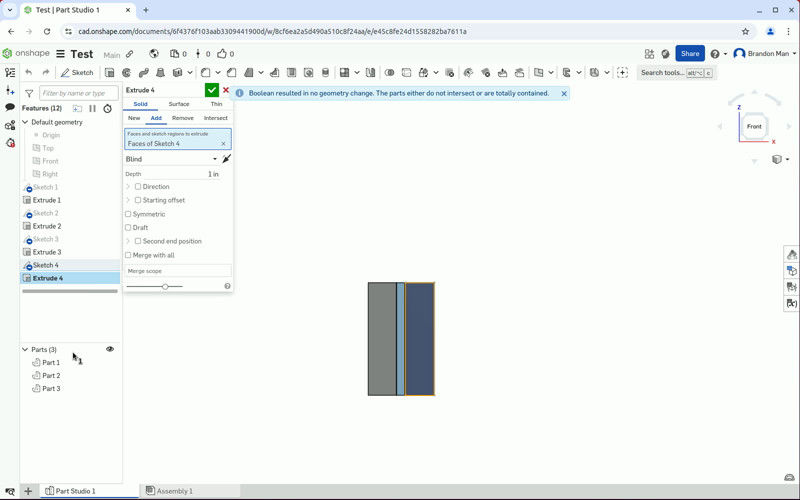
mouse_move(143, 106)
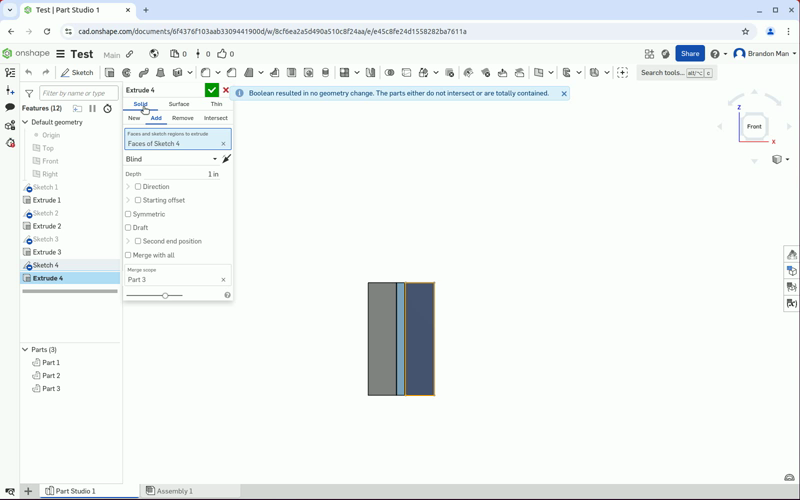
click(143, 106)
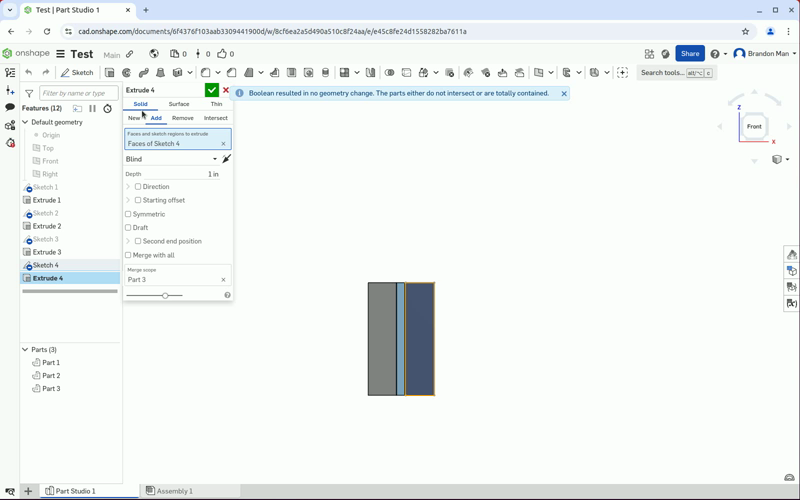
mouse_move(137, 120)
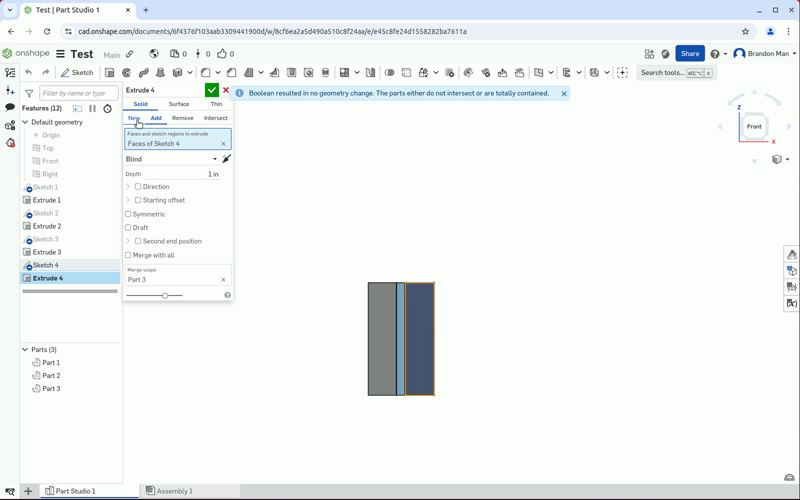
click(137, 120)
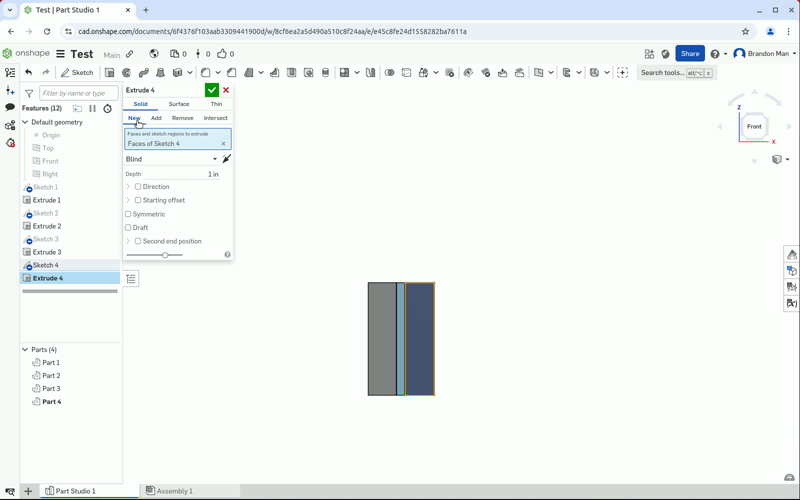
key(tab, 4)
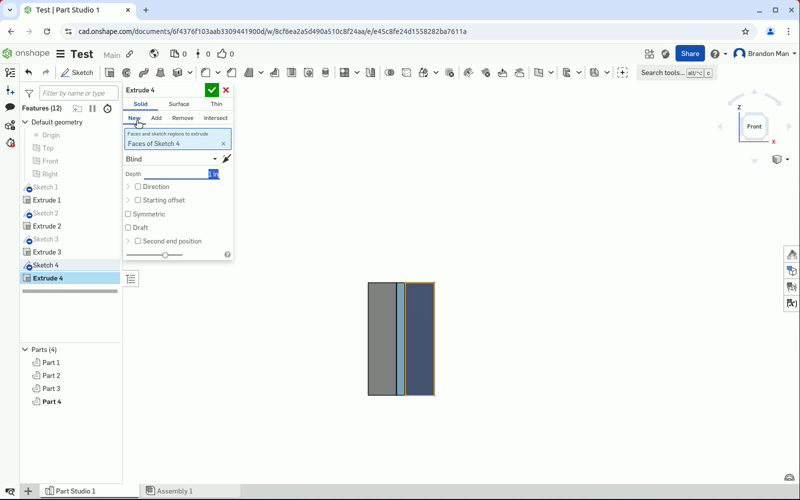
text(7.462)
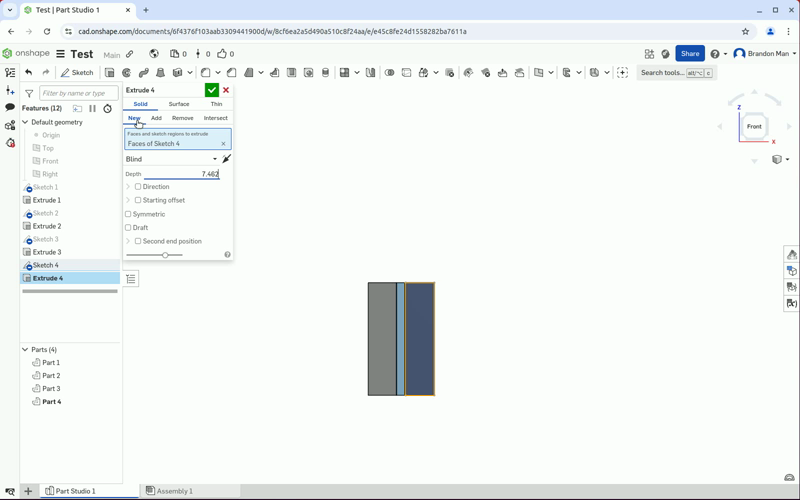
key(enter)
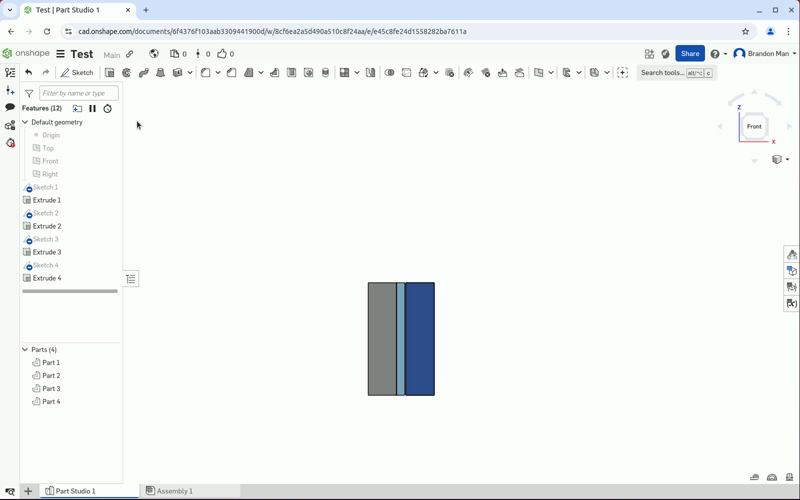
key(shift+h)
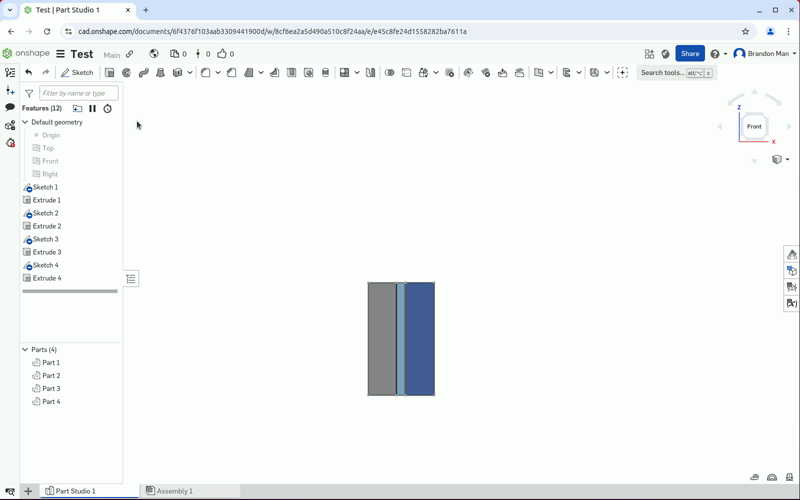
key(shift+h)
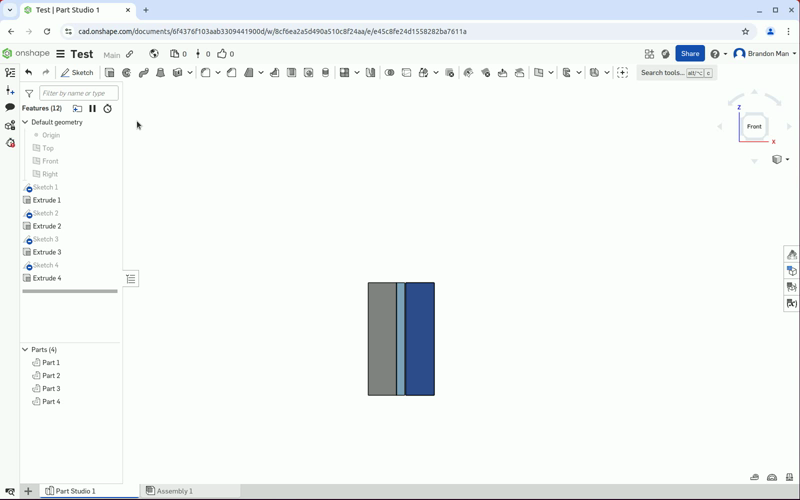
mouse_move(73, 189)
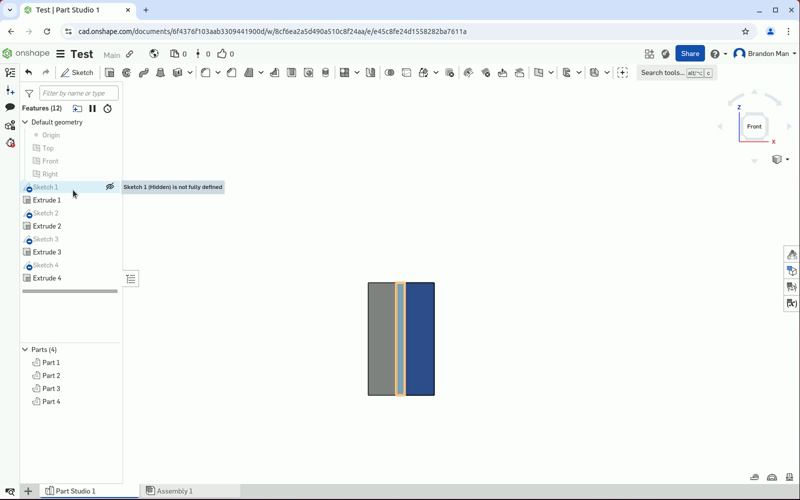
click(73, 189)
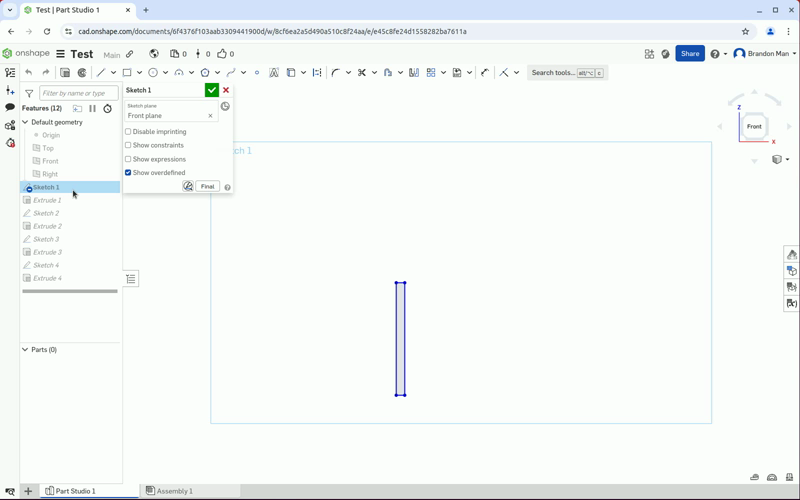
mouse_move(229, 92)
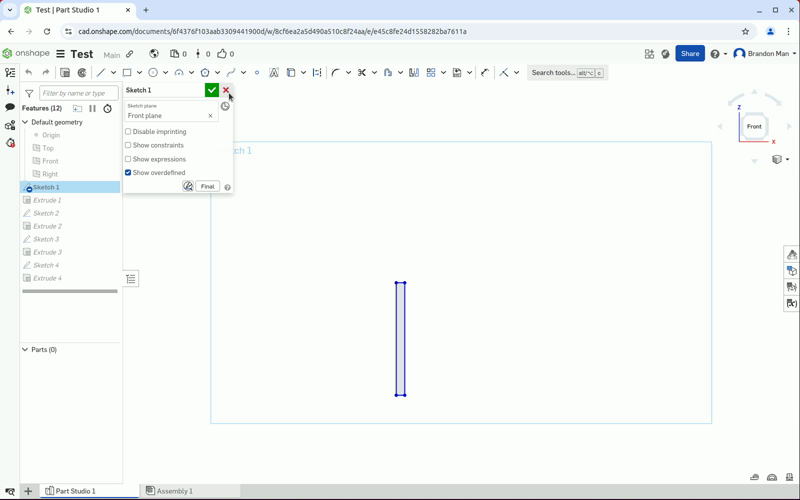
click(229, 92)
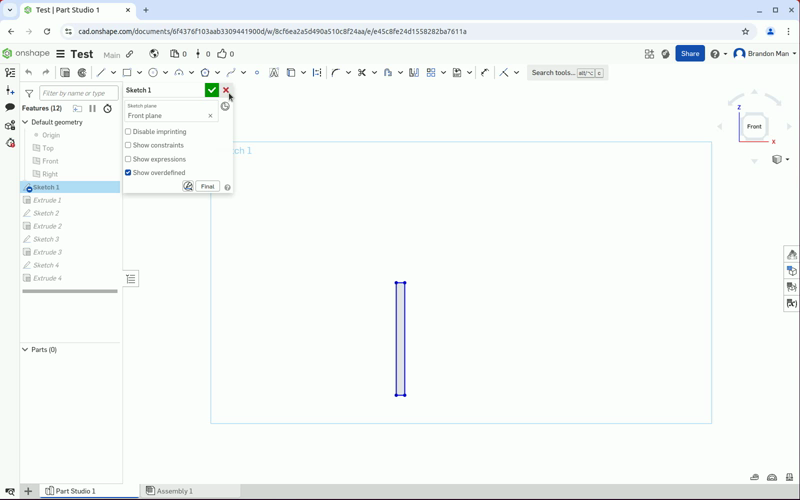
key(shift+s)
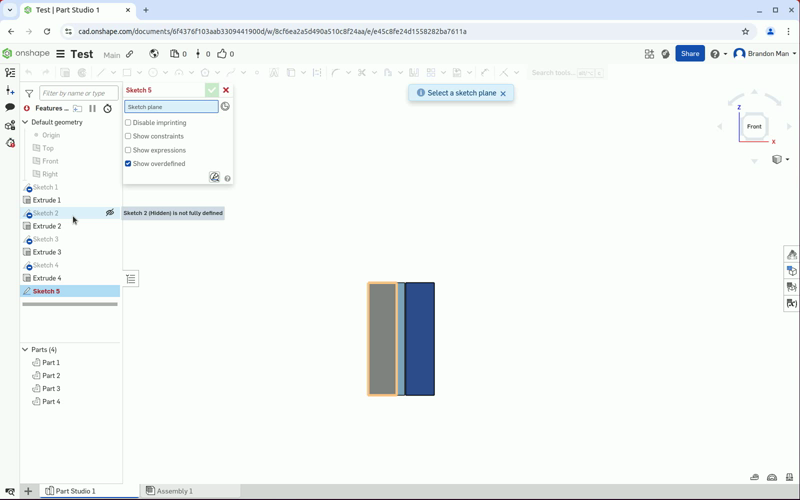
scroll(3)
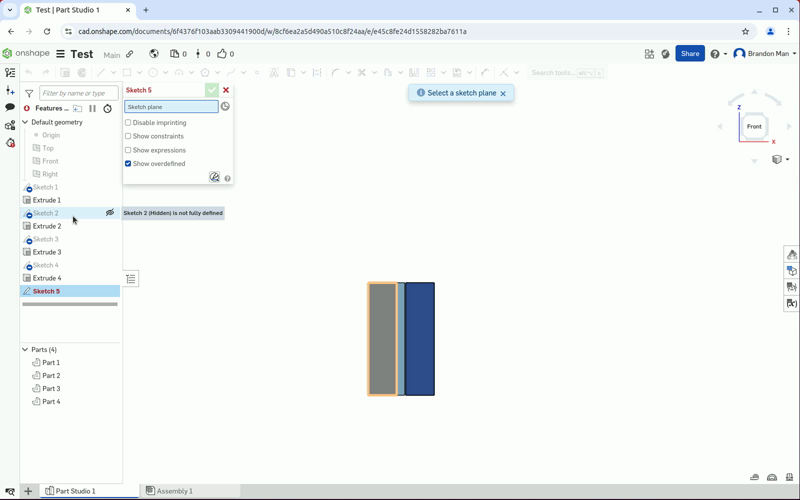
mouse_move(73, 163)
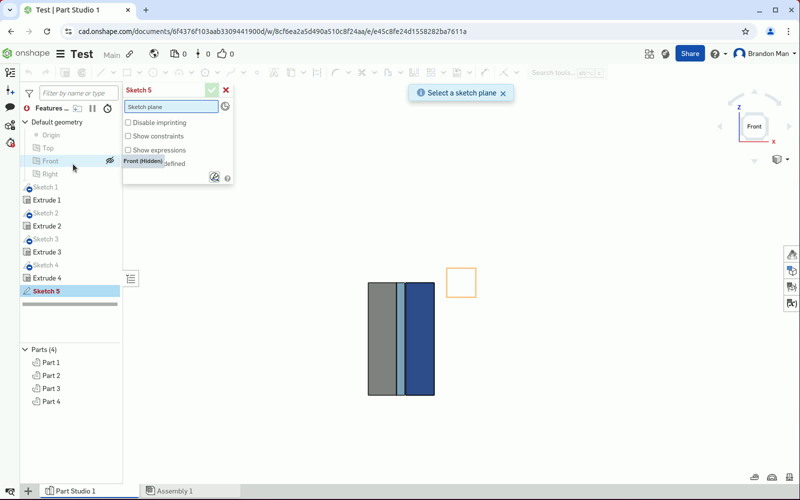
click(73, 163)
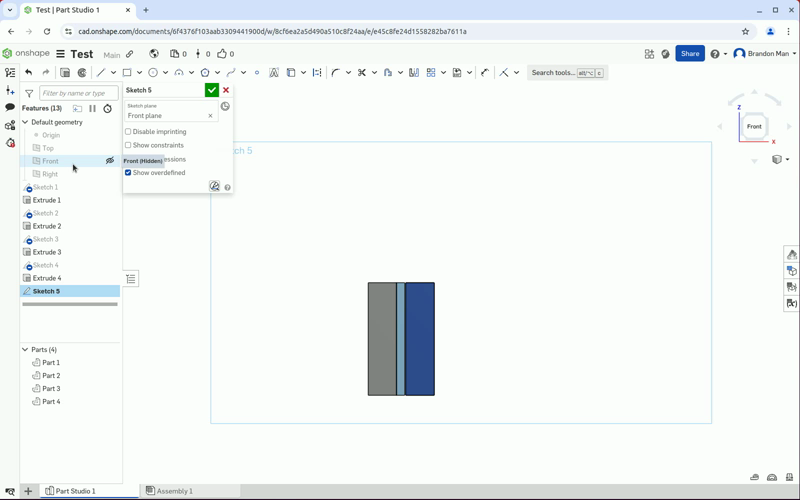
mouse_move(73, 352)
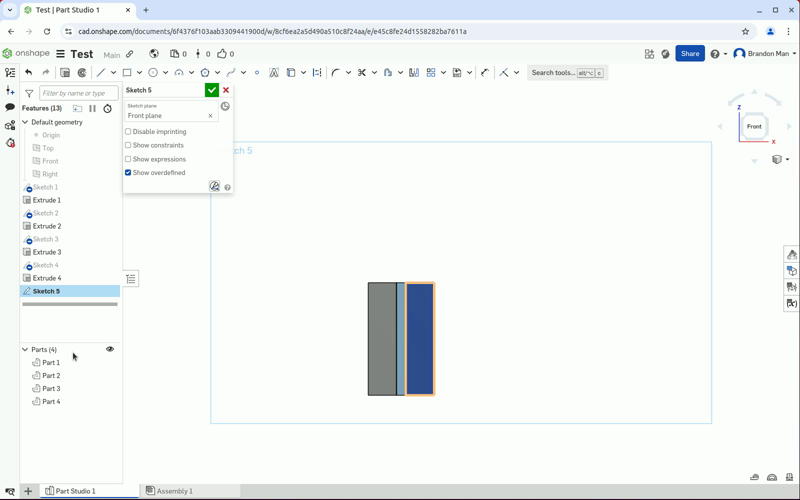
key(y)
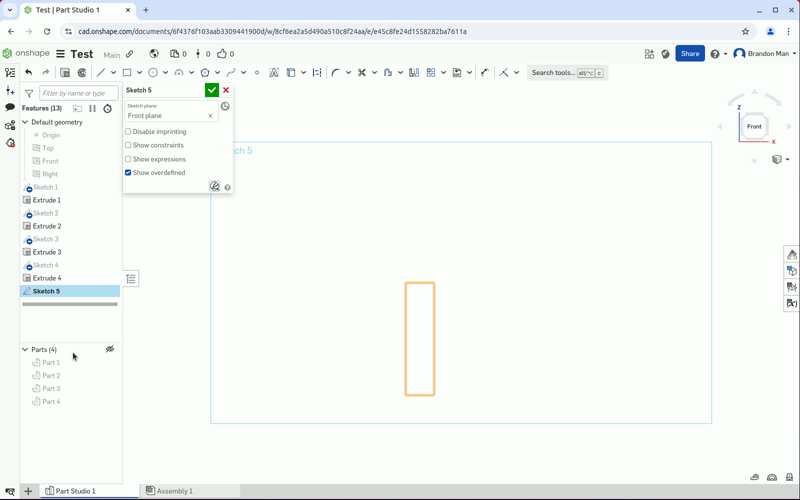
key(l)
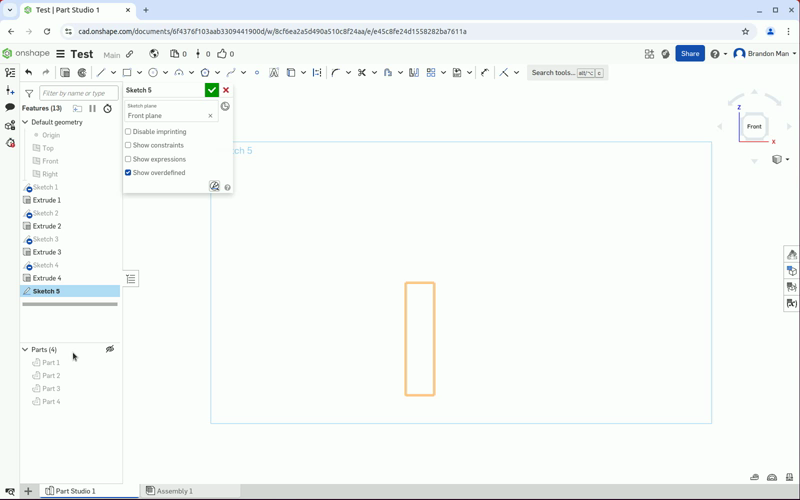
key_down(shift)
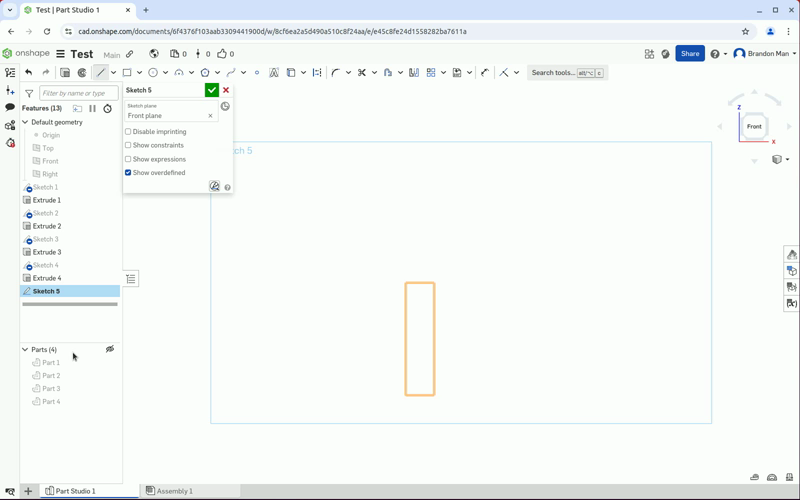
mouse_move(396, 395)
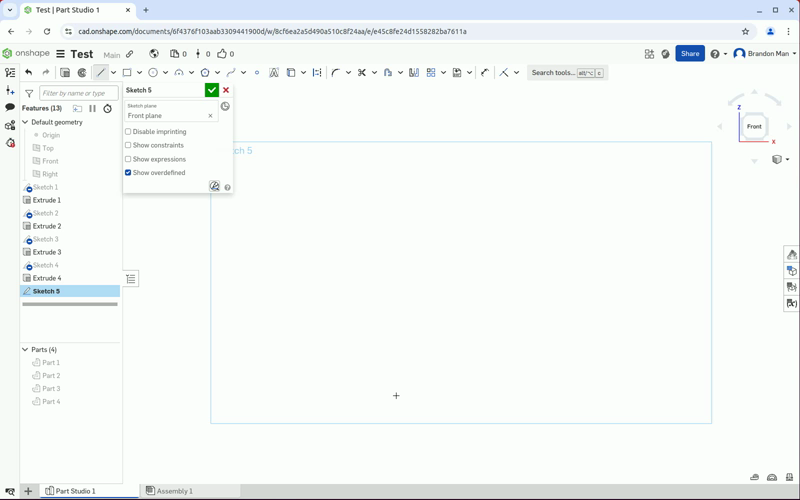
click(396, 395)
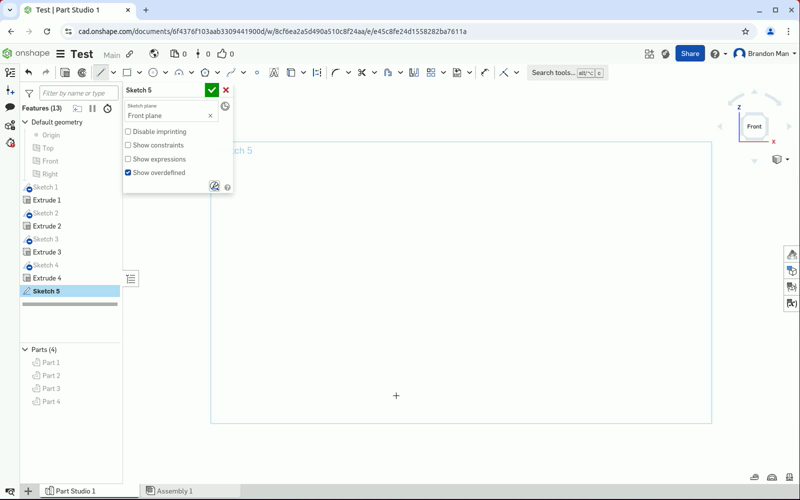
key_up(shift)
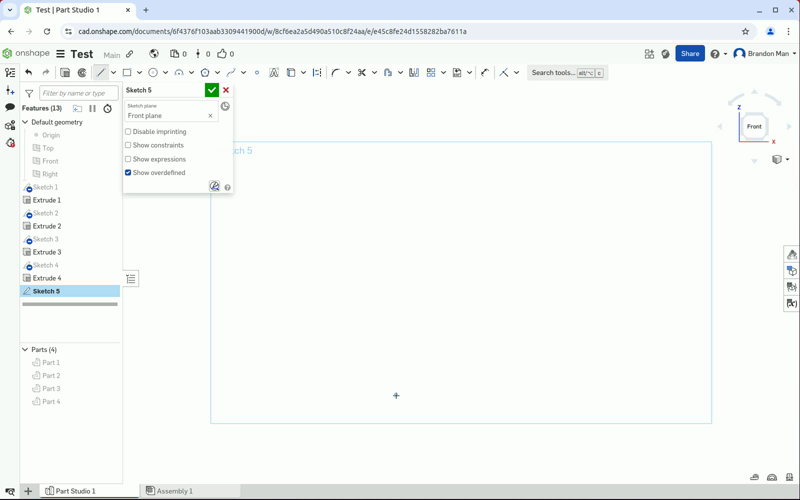
key_down(shift)
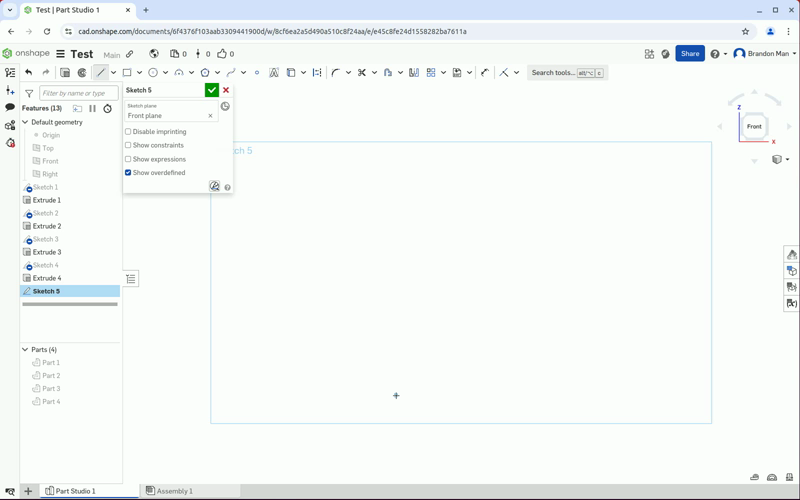
mouse_move(426, 395)
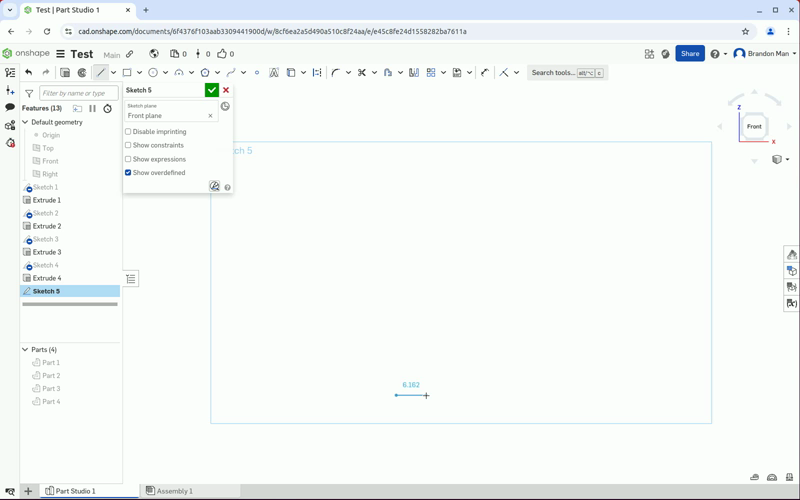
mouse_move(404, 395)
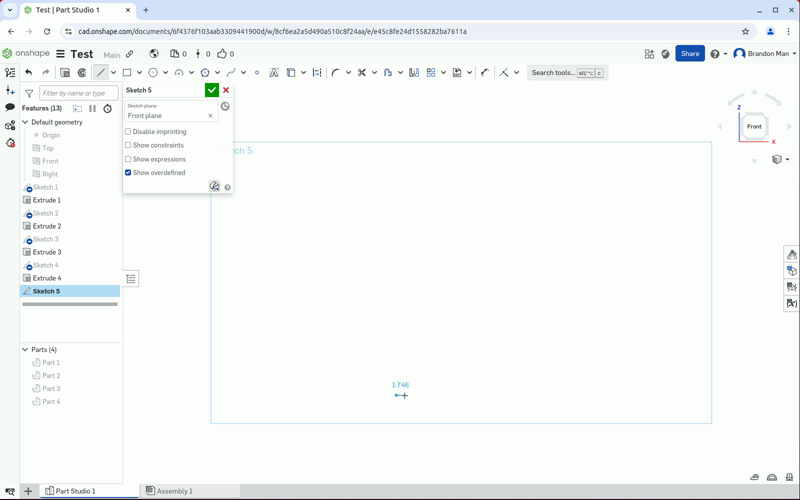
click(404, 395)
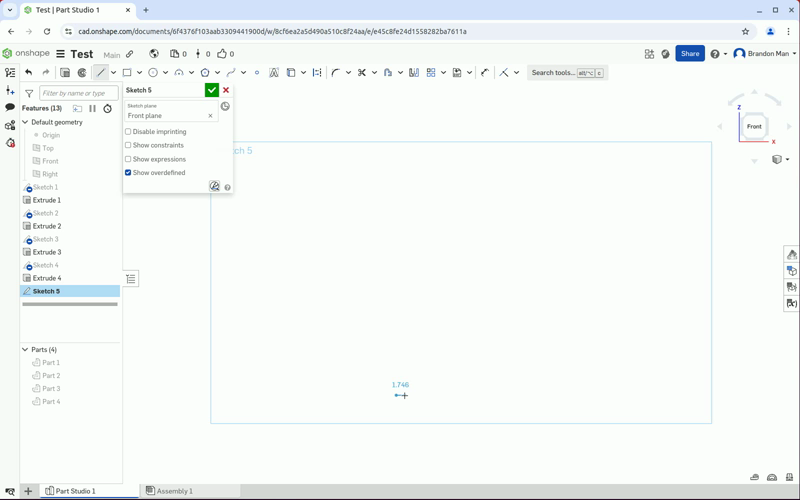
key_up(shift)
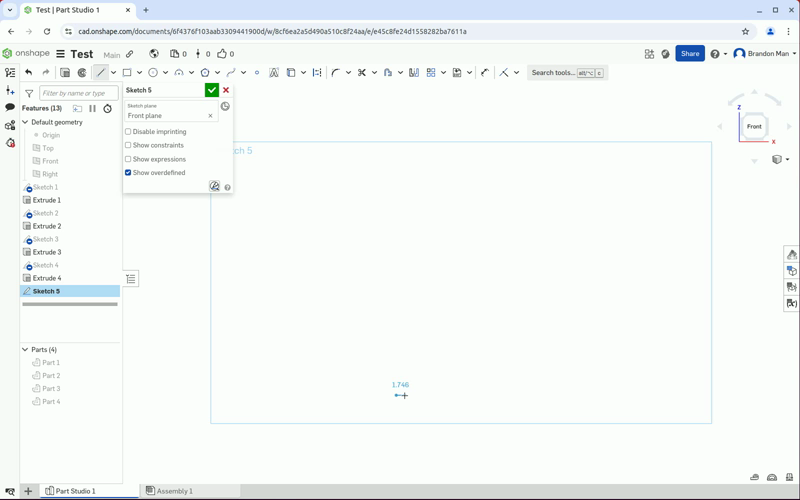
key_down(shift)
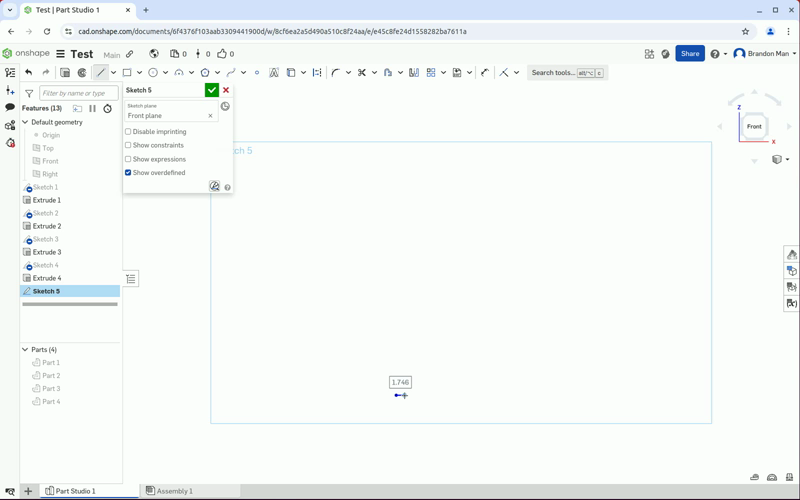
mouse_move(404, 282)
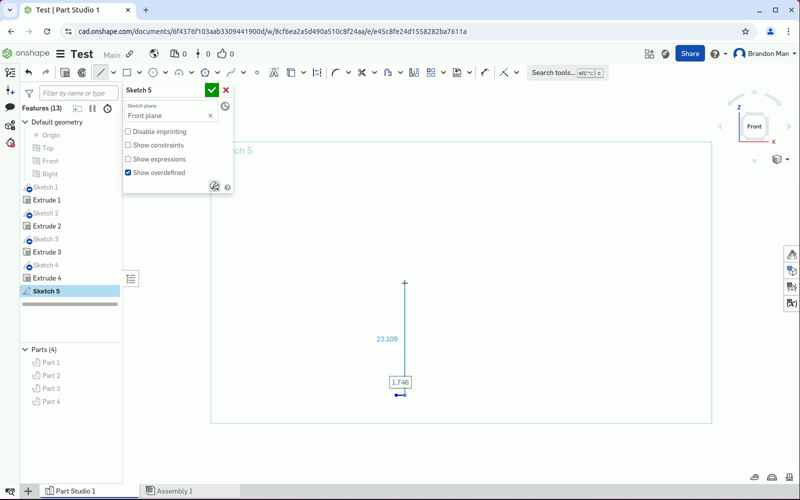
click(404, 282)
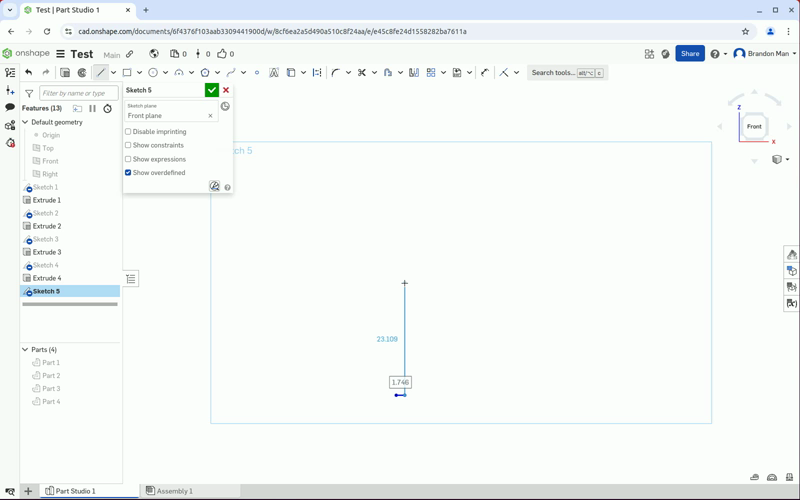
key_up(shift)
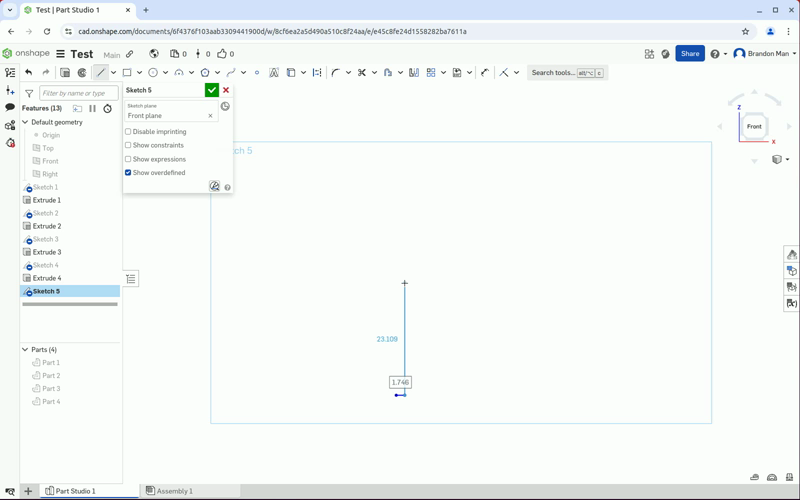
key_down(shift)
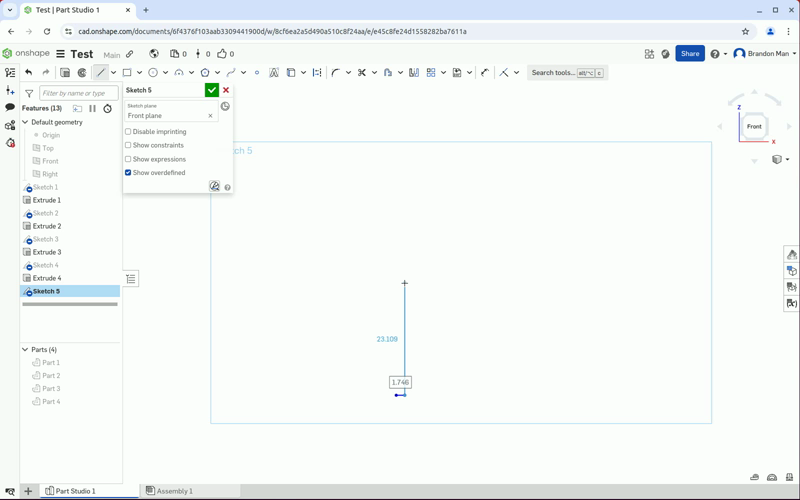
mouse_move(434, 282)
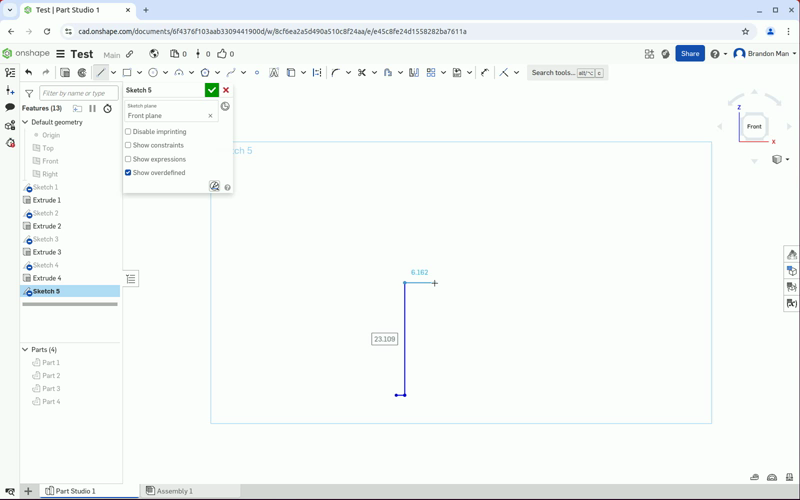
mouse_move(396, 282)
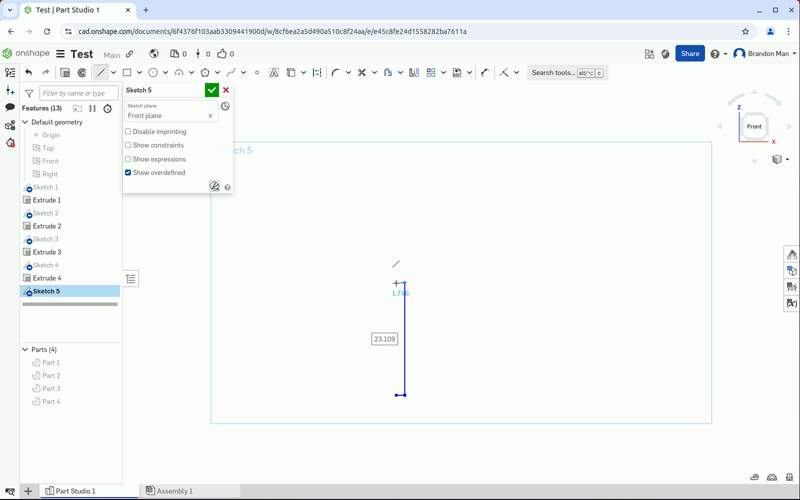
click(396, 282)
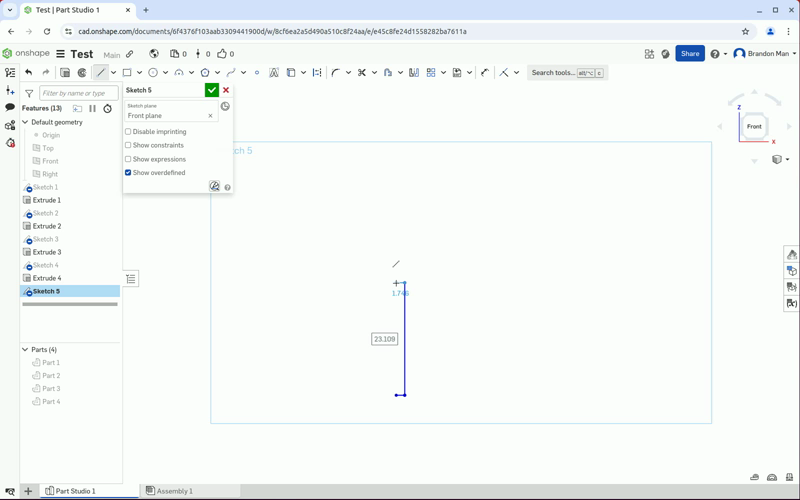
key_up(shift)
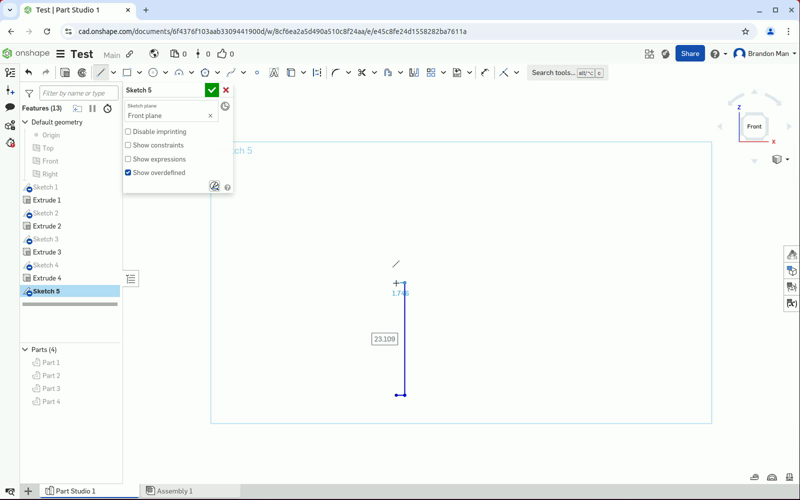
key_down(shift)
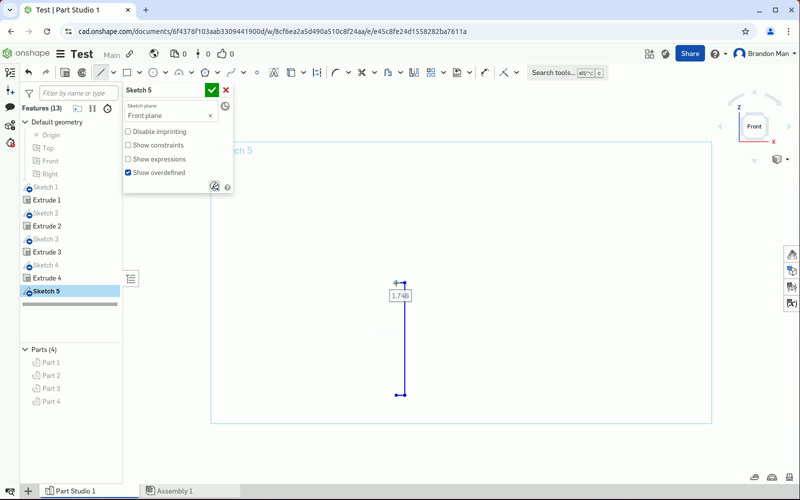
mouse_move(396, 395)
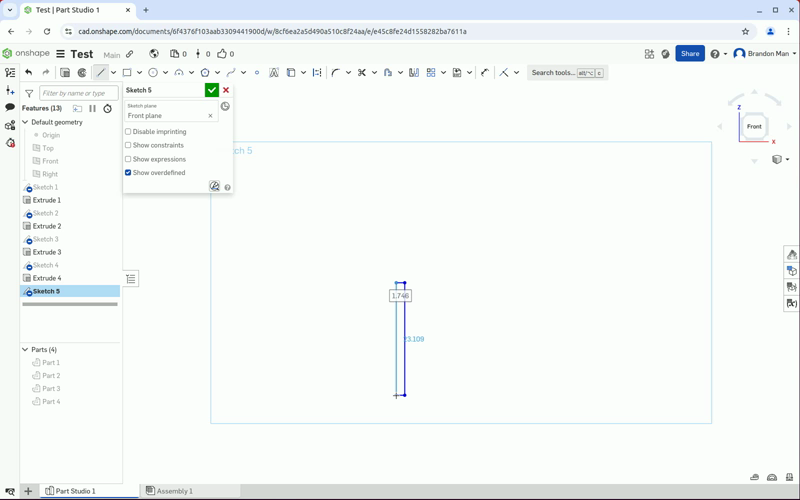
key_up(shift)
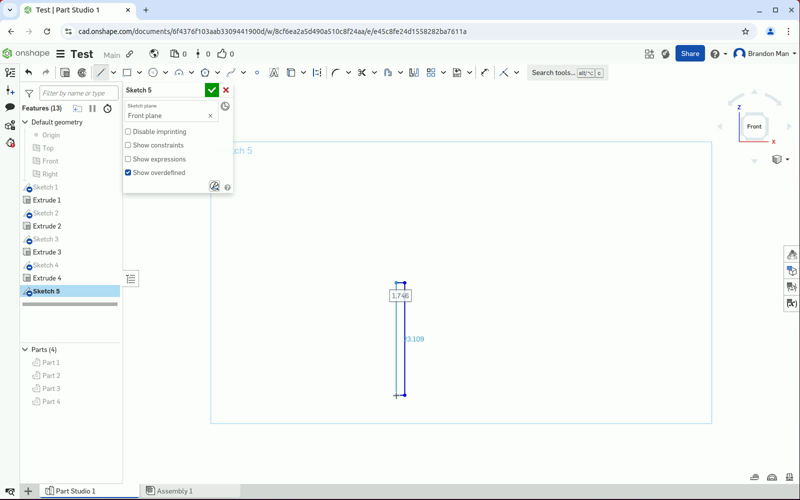
click(396, 395)
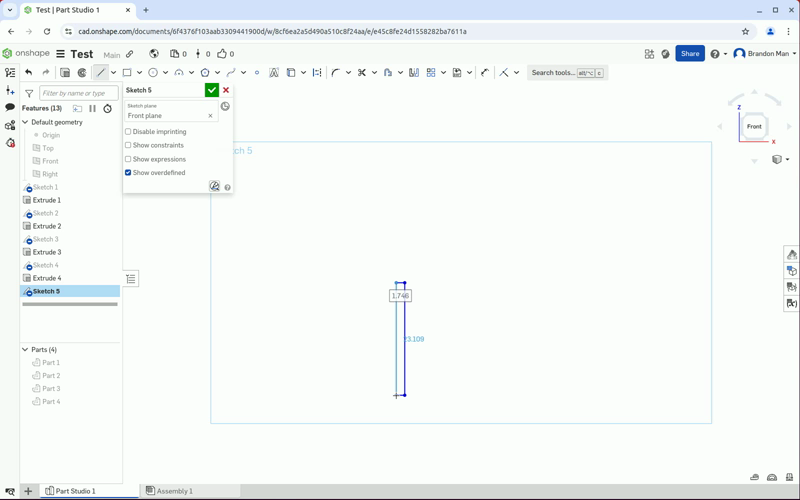
key(esc)
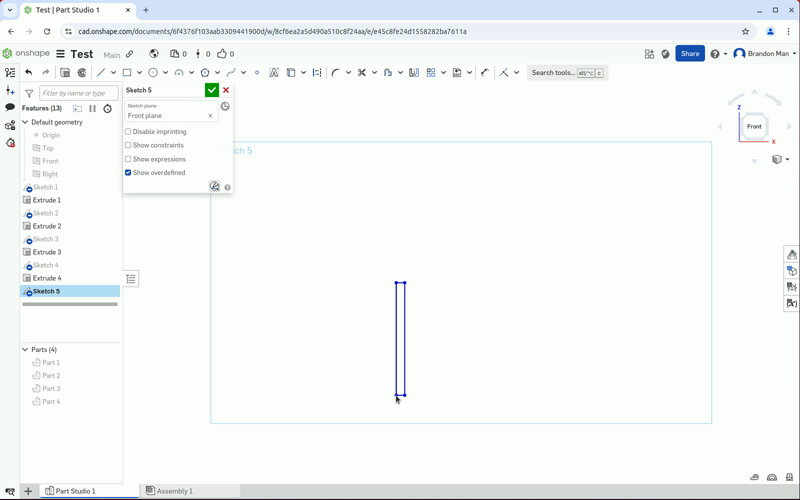
mouse_move(403, 285)
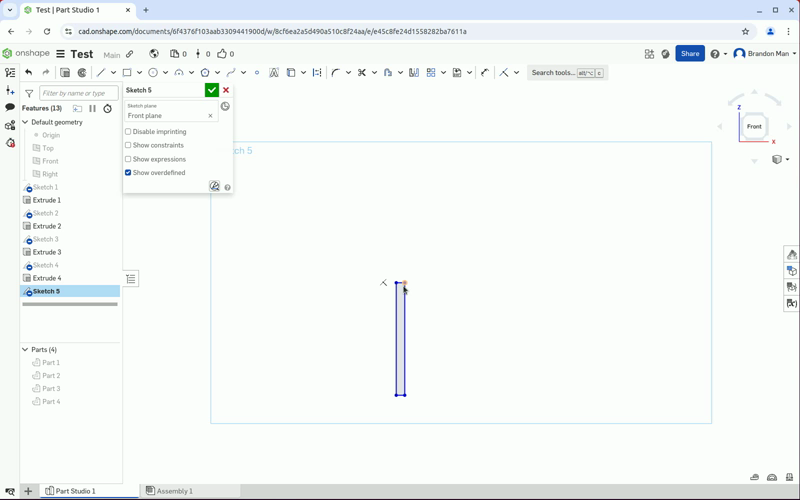
scroll(6)
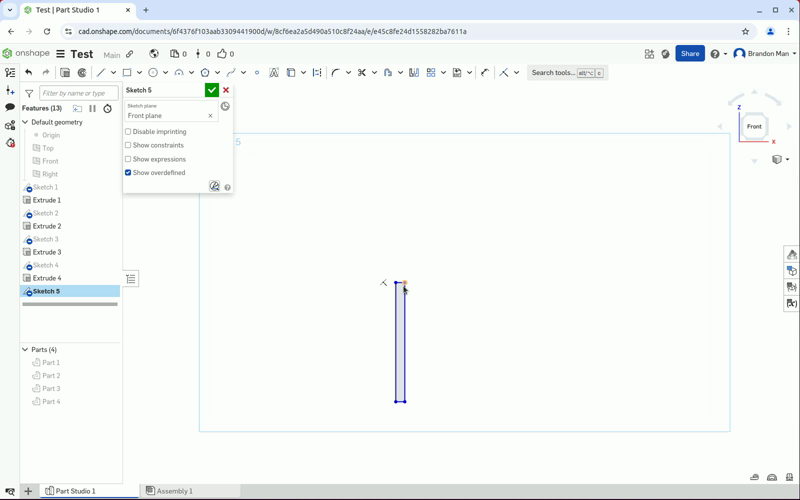
scroll(6)
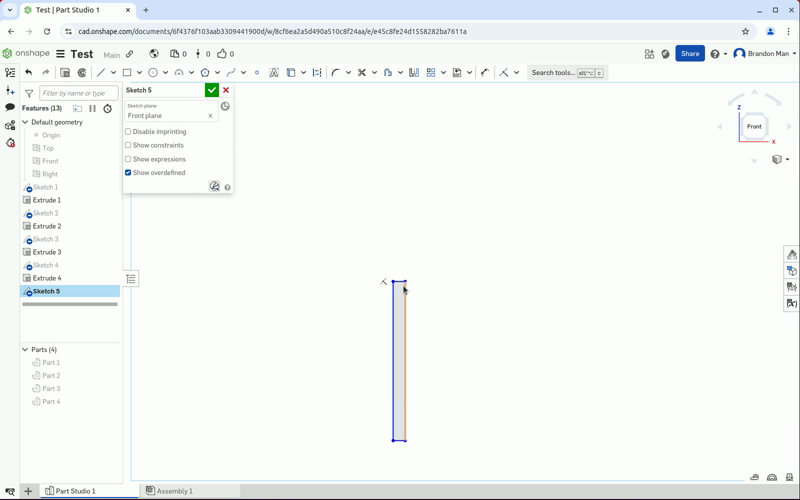
scroll(6)
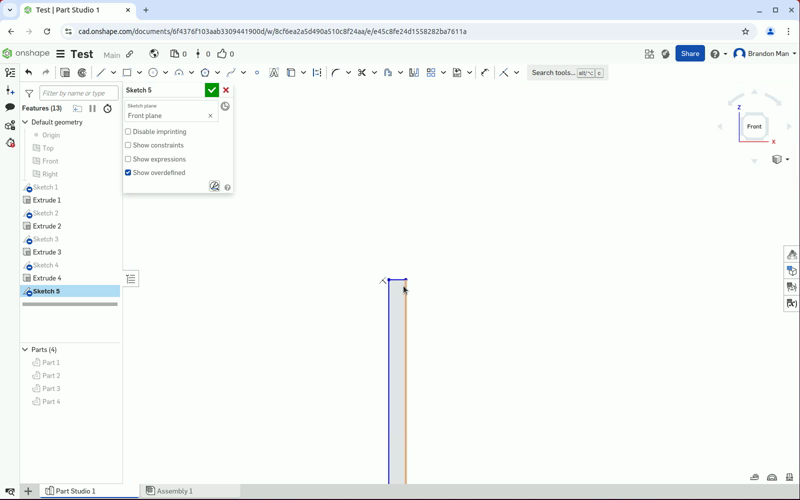
scroll(6)
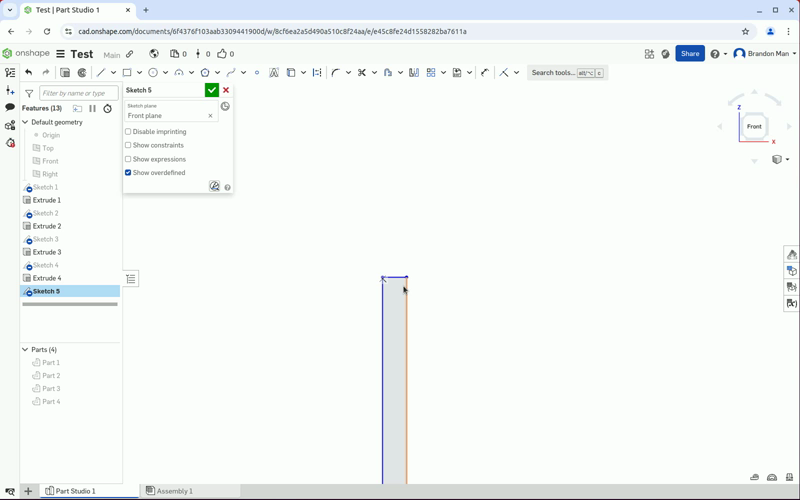
scroll(6)
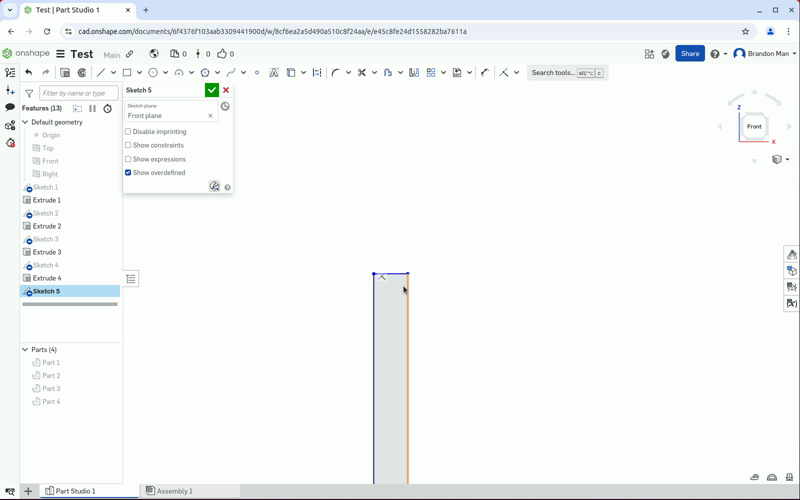
scroll(6)
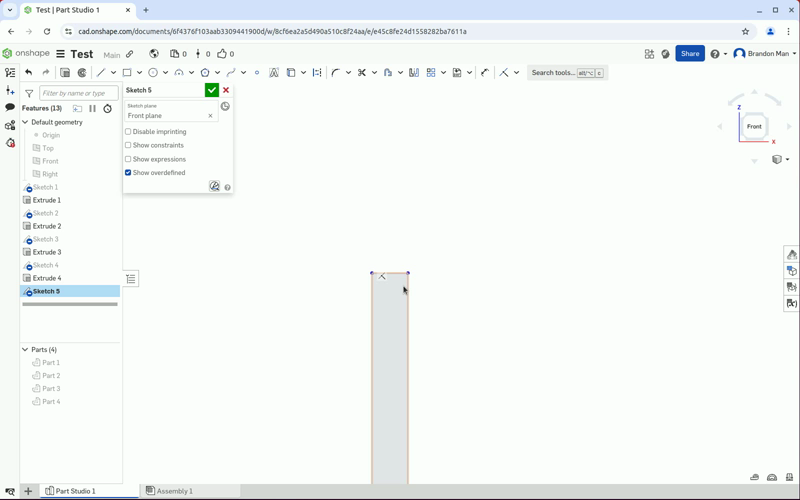
scroll(6)
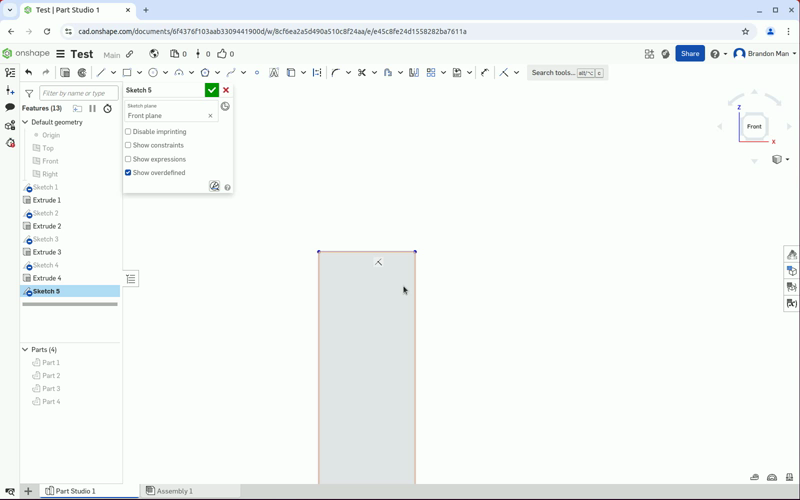
click(403, 285)
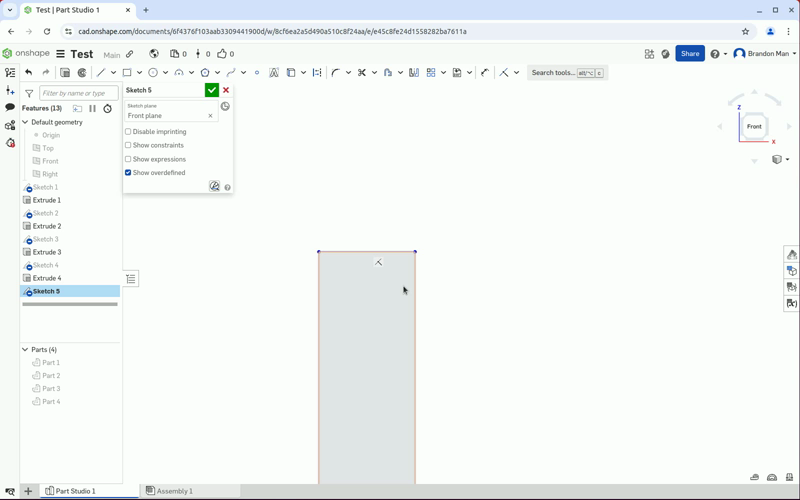
scroll(-6)
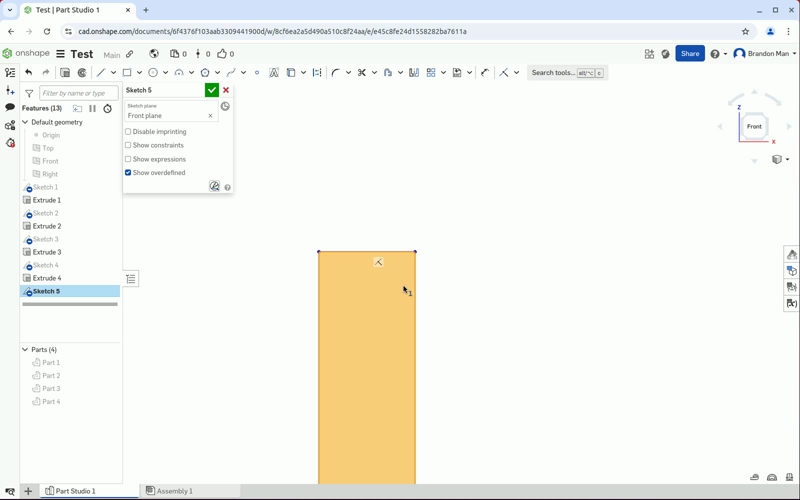
scroll(-6)
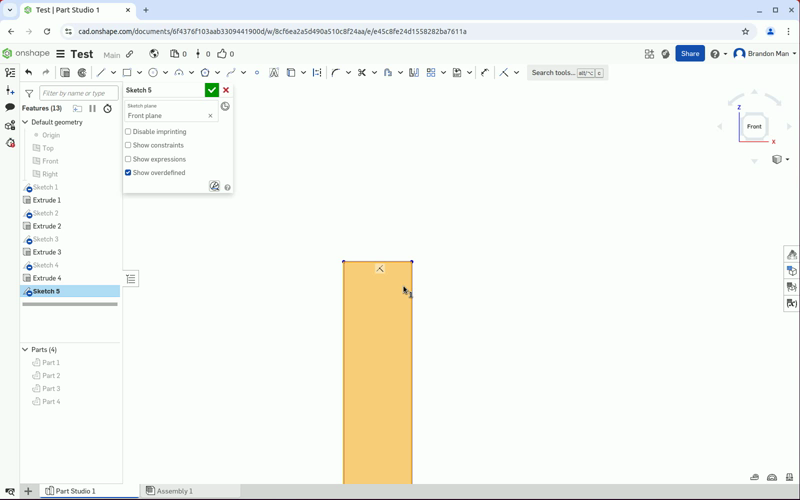
scroll(-6)
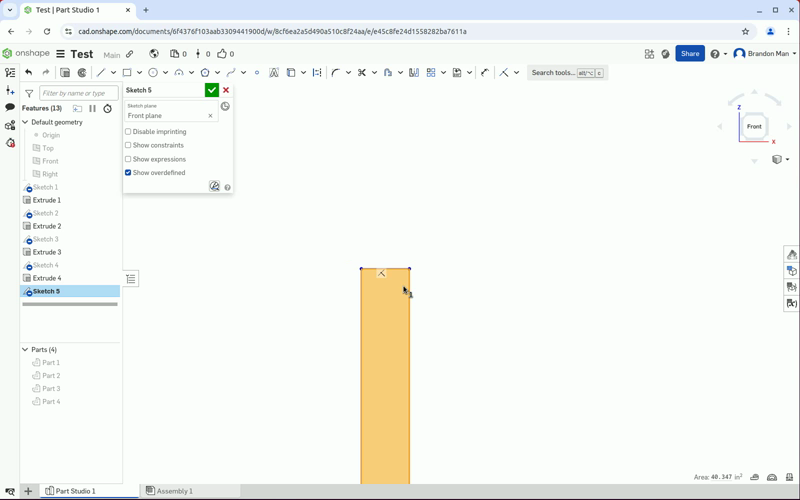
scroll(-6)
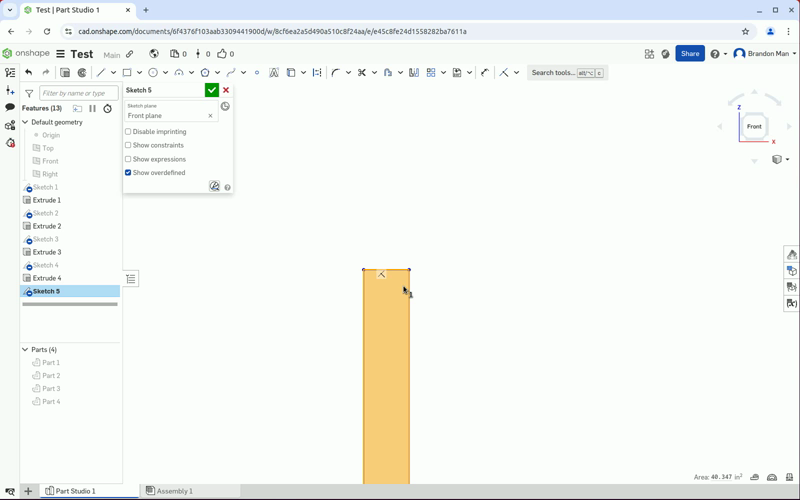
scroll(-6)
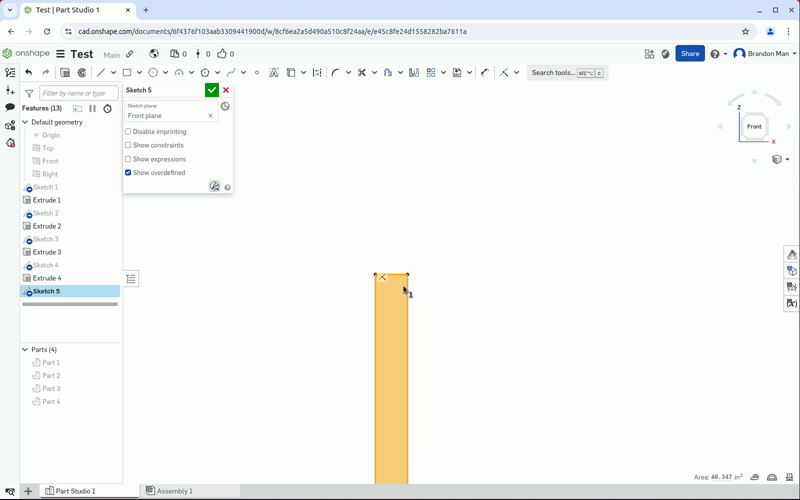
scroll(-6)
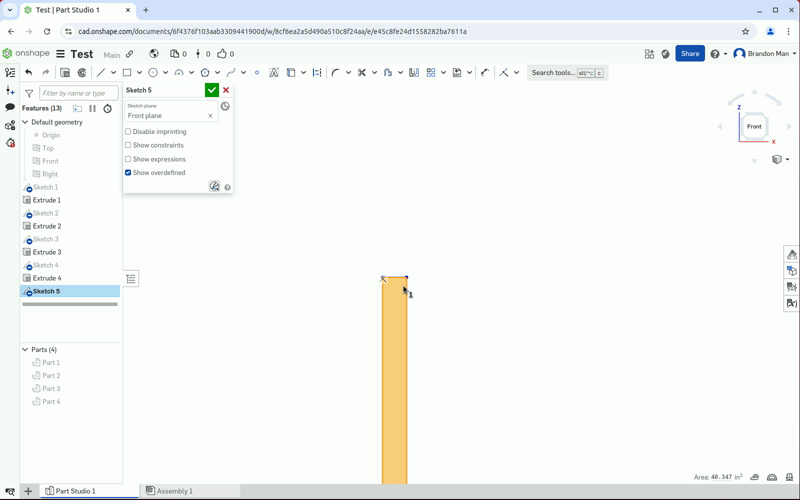
scroll(-6)
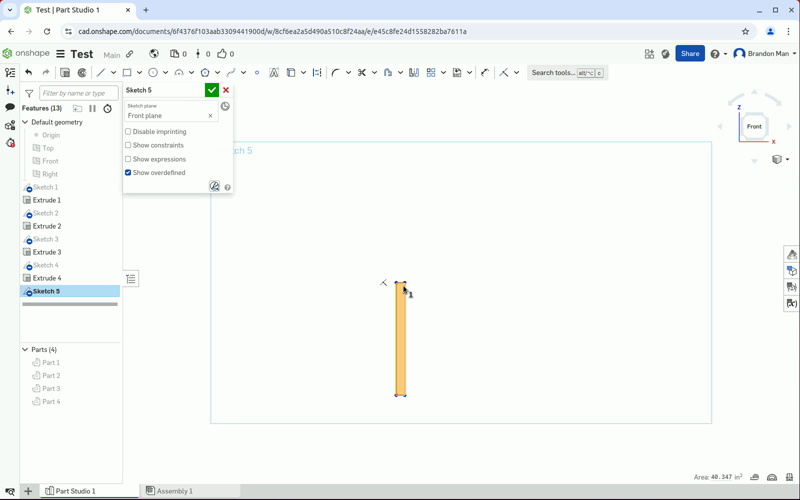
mouse_move(73, 352)
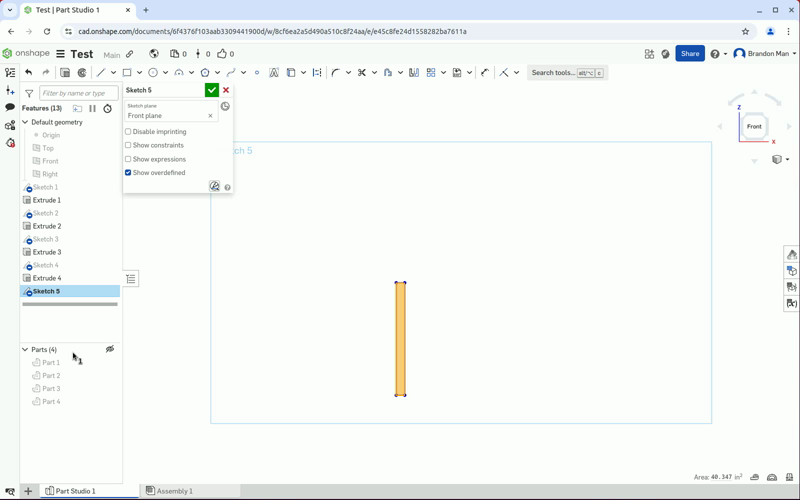
key(shift+y)
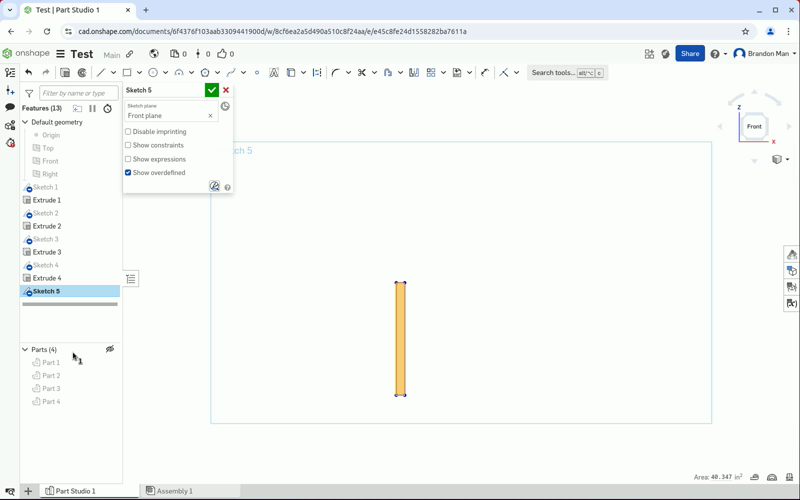
key(shift+e)
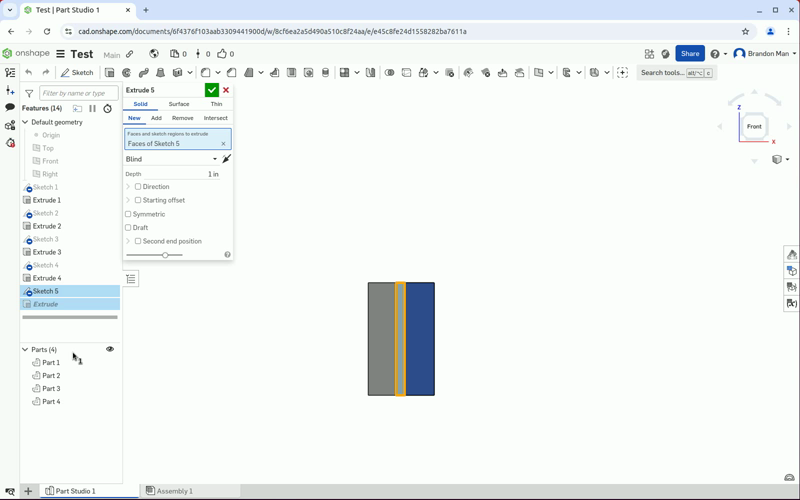
mouse_move(143, 106)
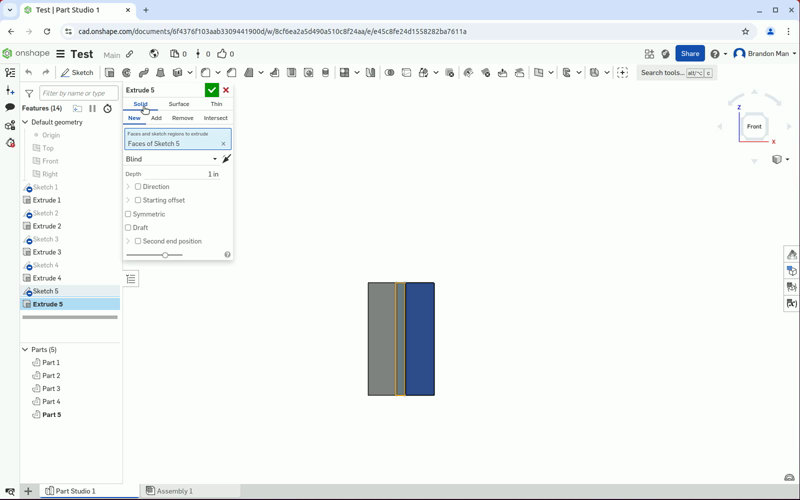
click(143, 106)
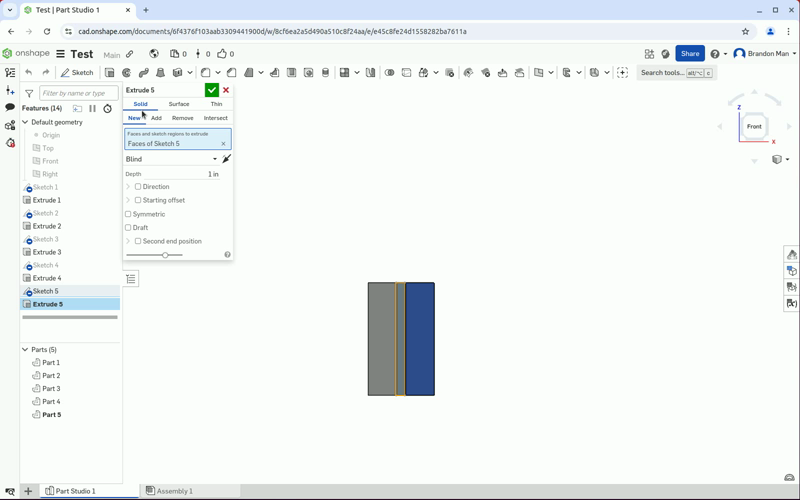
mouse_move(137, 120)
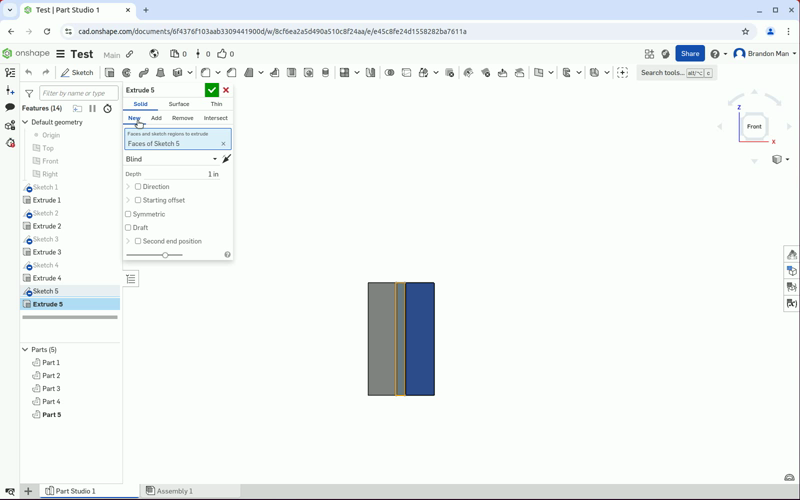
click(137, 120)
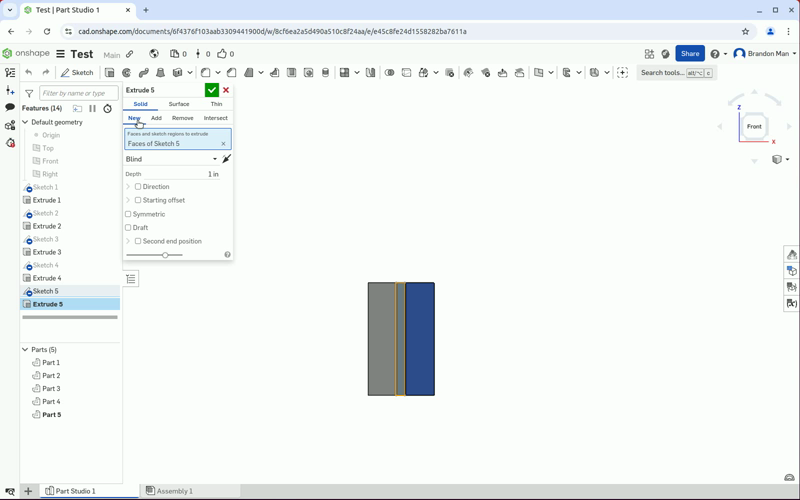
key(tab, 4)
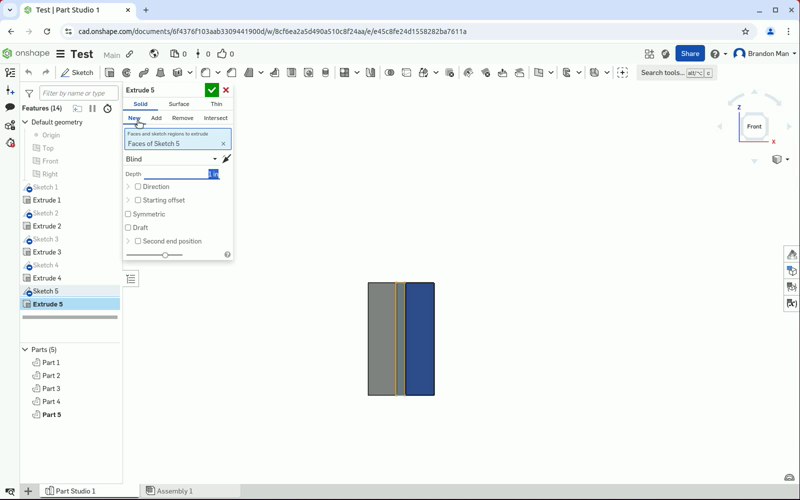
text(-1.444)
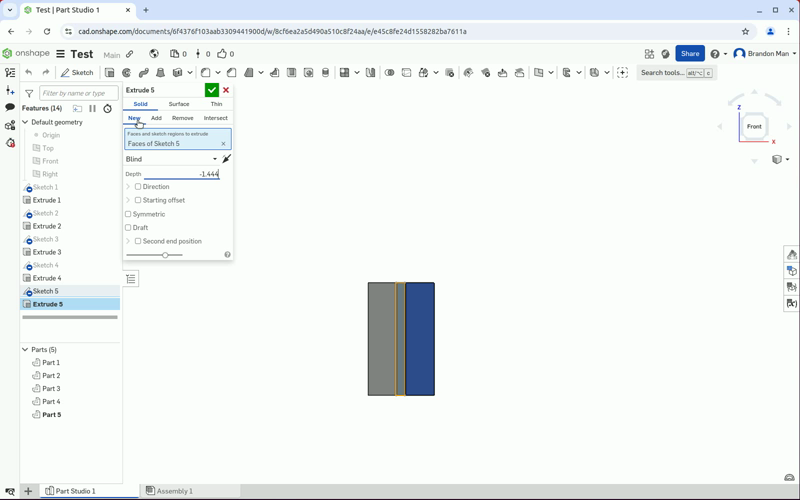
key(enter)
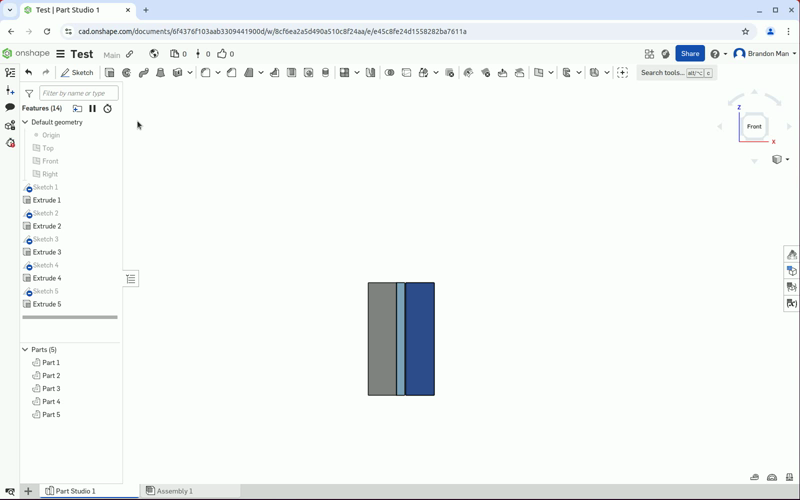
key(shift+h)
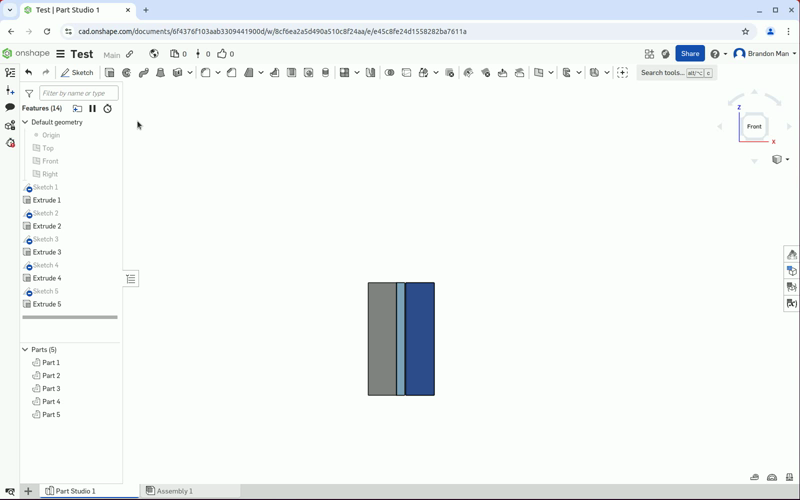
key(shift+h)
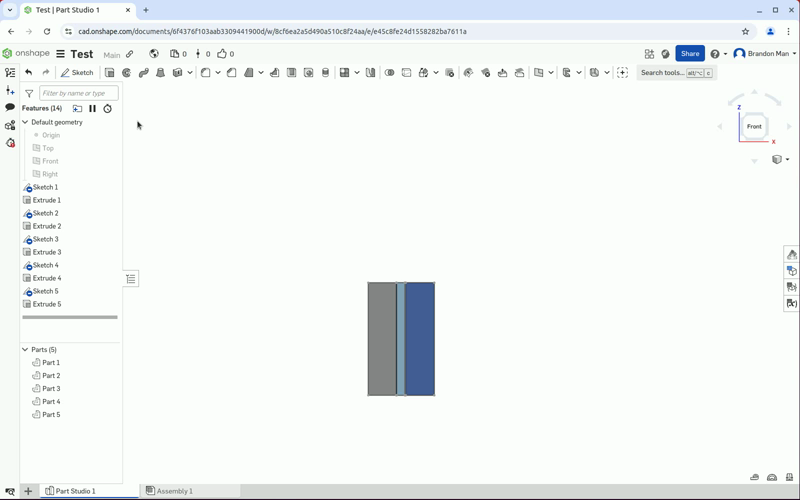
key(shift+7)
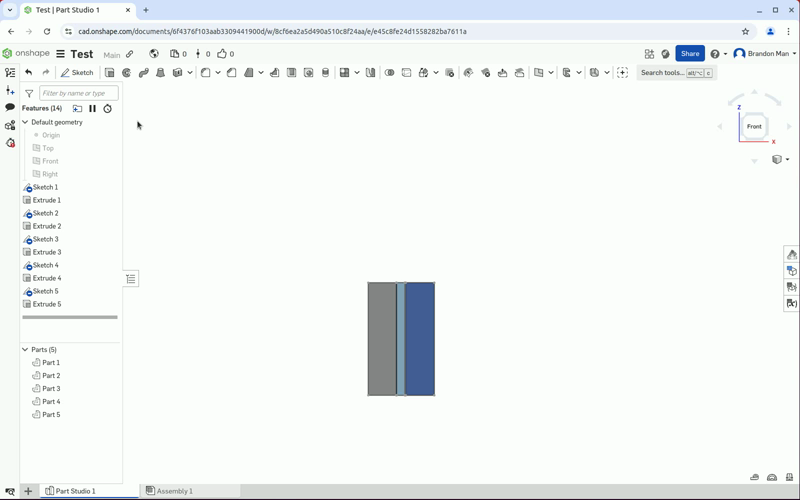
key(left, 2)
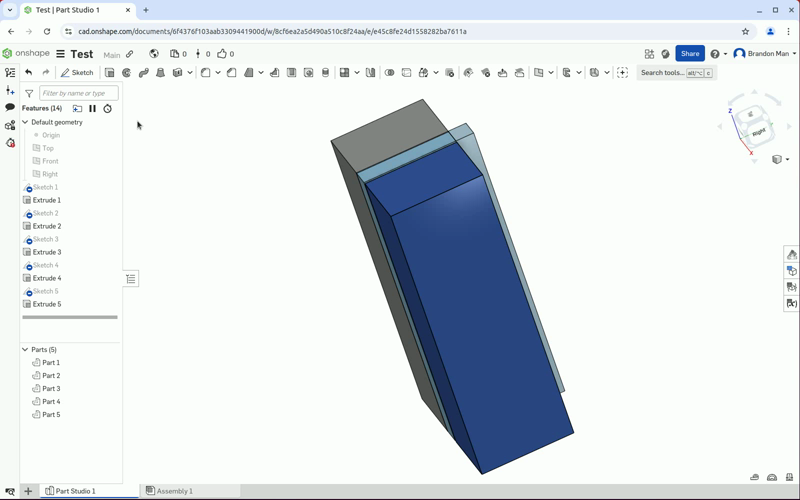
key(down, 2)
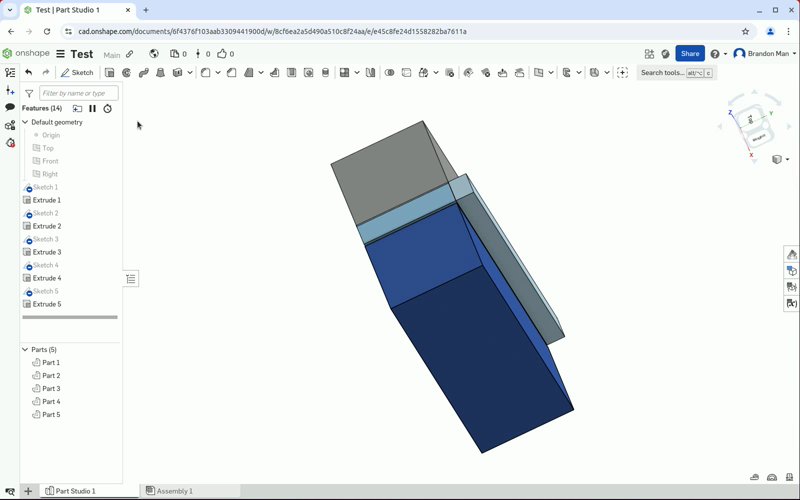
key(up, 2)
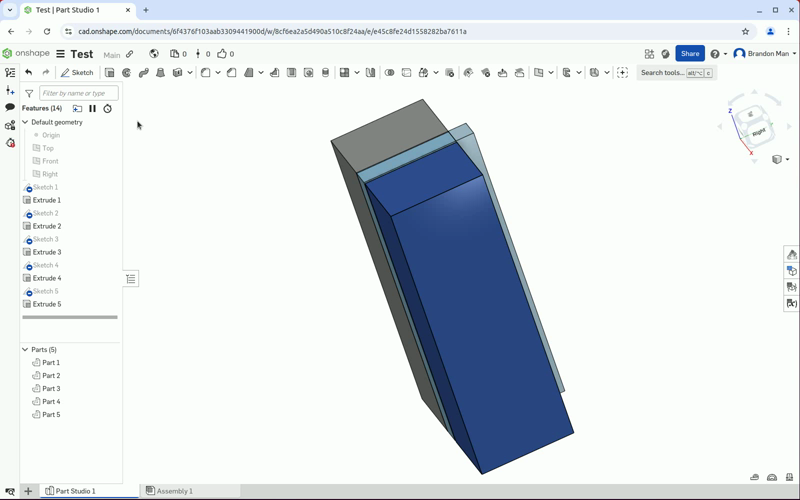
key(right, 2)
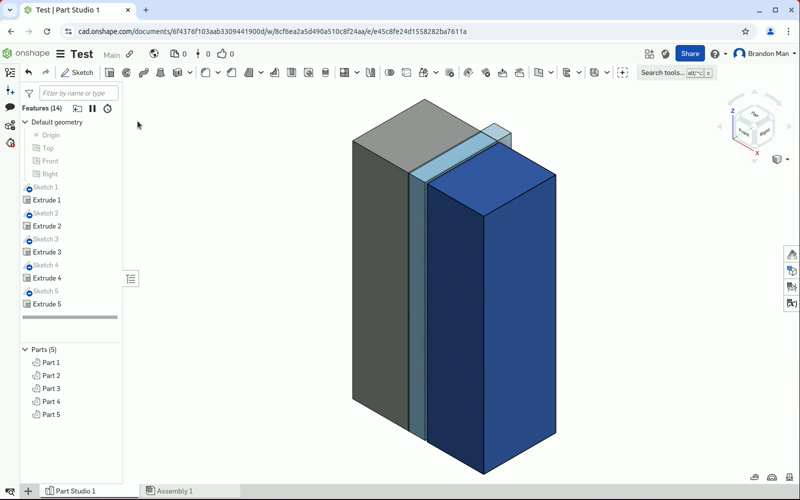
mouse_move(73, 189)
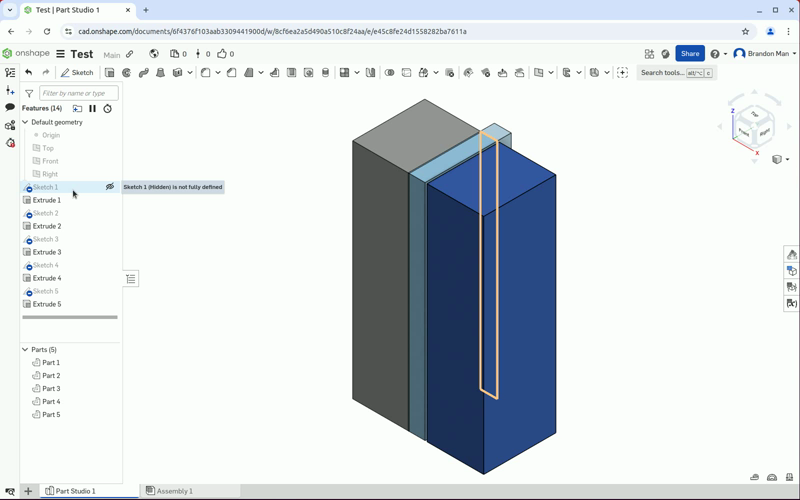
click(73, 189)